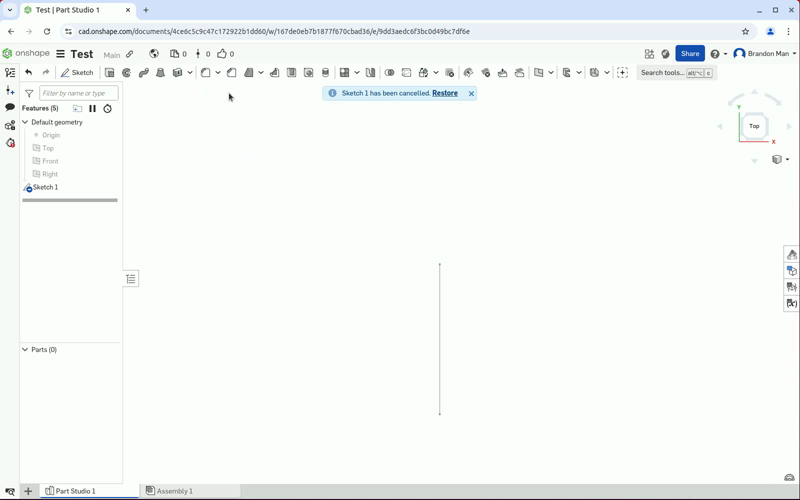
key(shift+h)
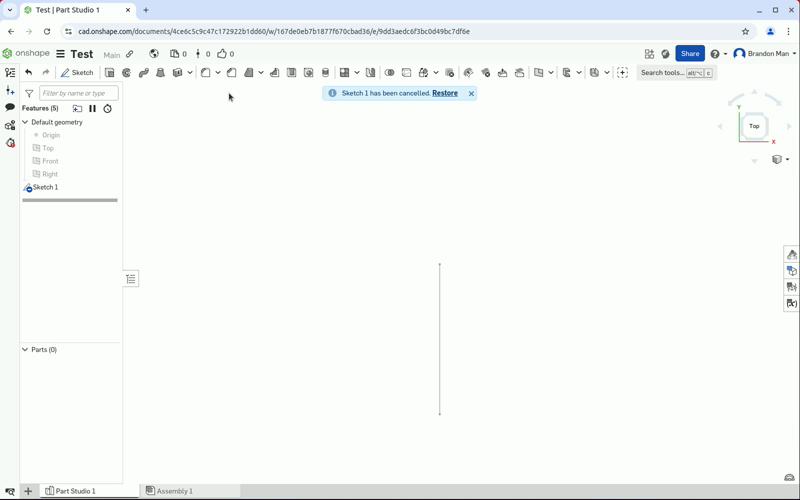
key(shift+s)
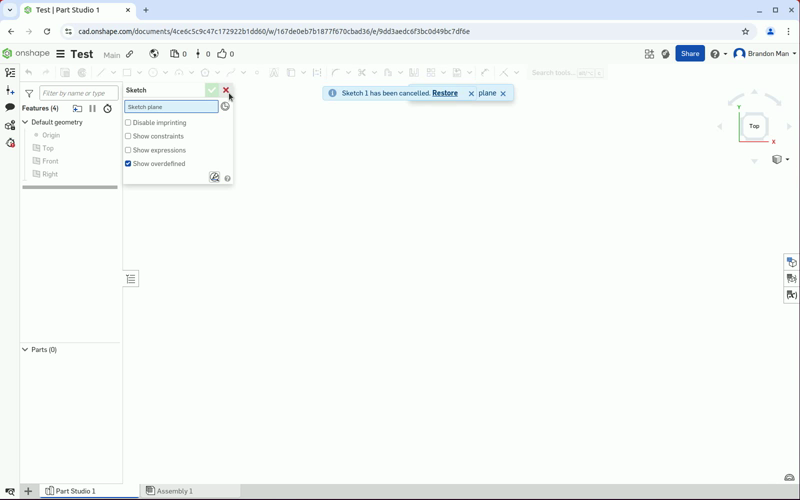
mouse_move(73, 150)
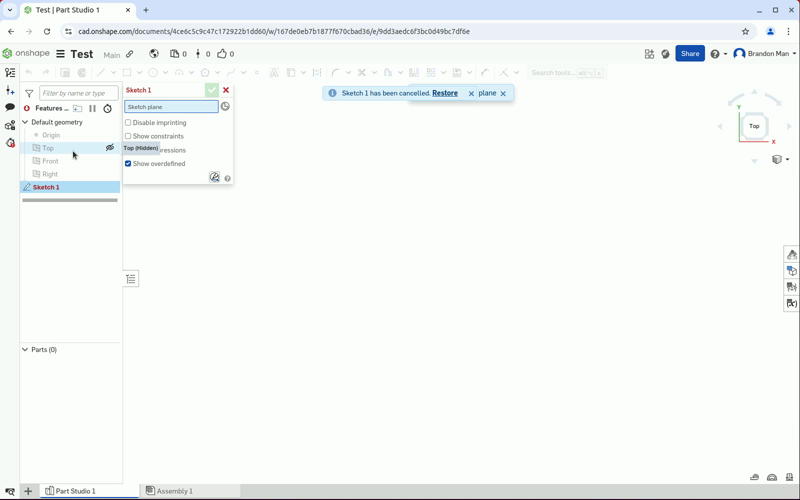
click(73, 150)
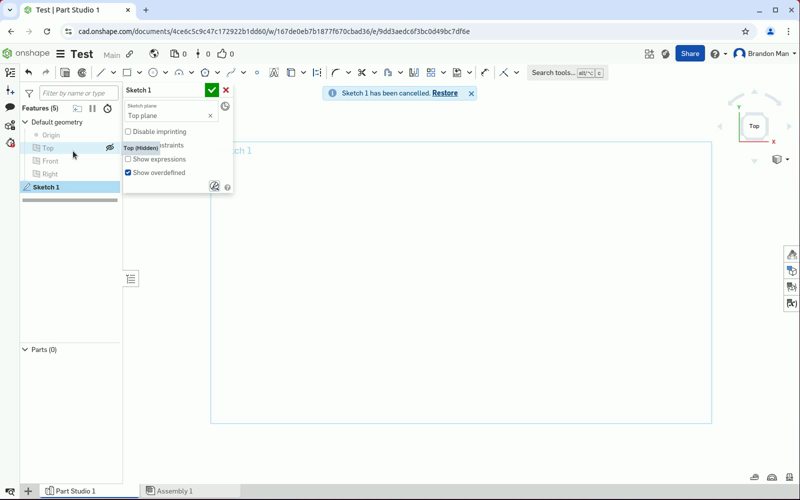
mouse_move(73, 352)
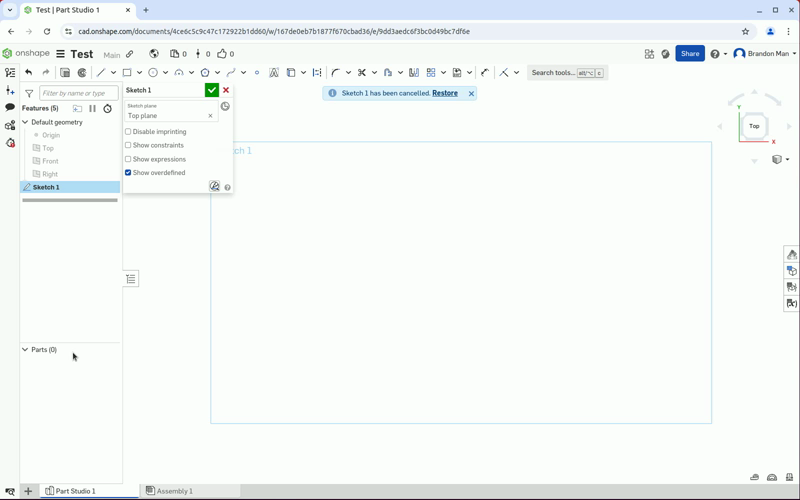
key(y)
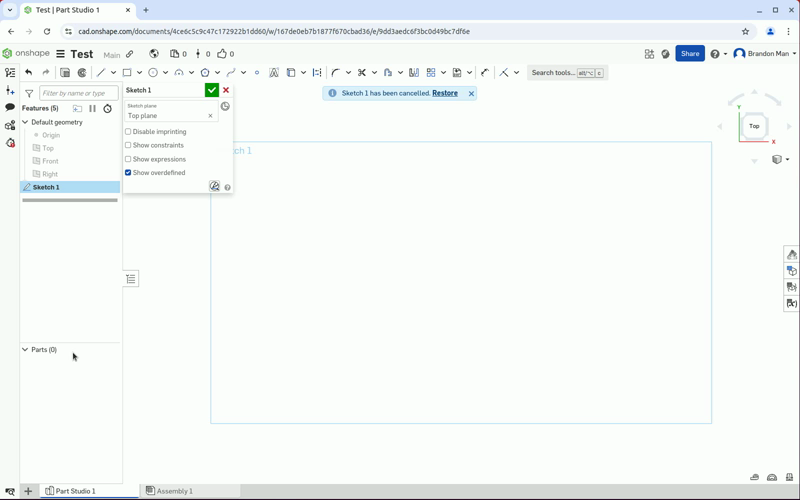
key(l)
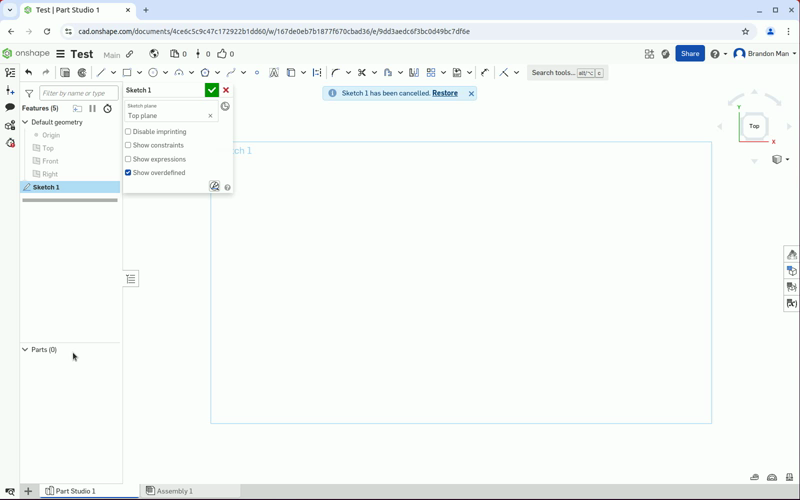
key_down(shift)
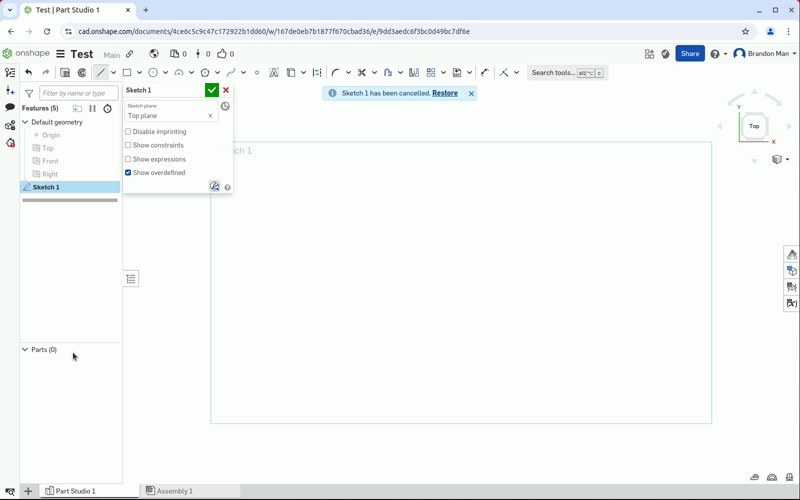
mouse_move(392, 297)
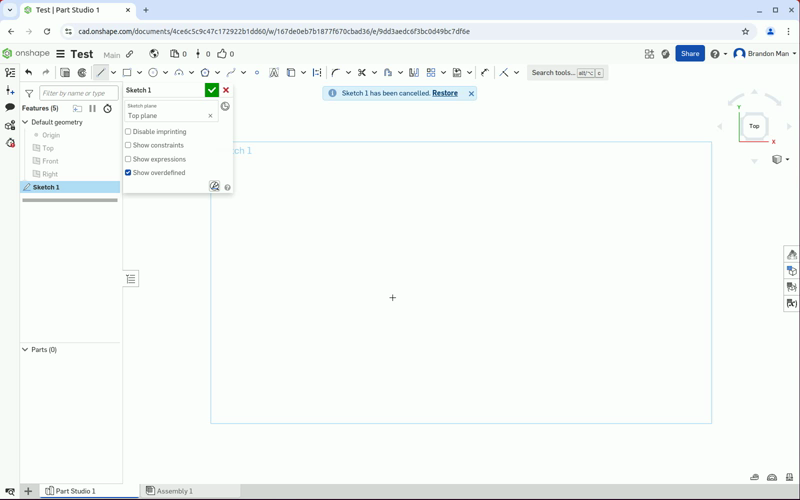
click(392, 297)
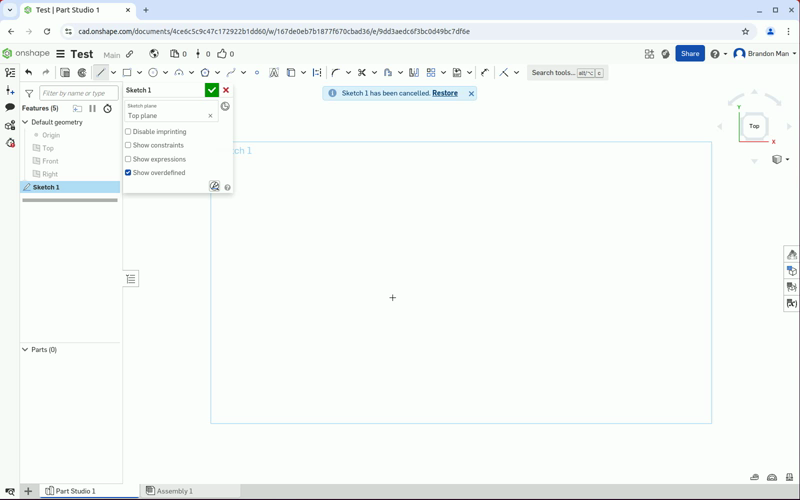
key_up(shift)
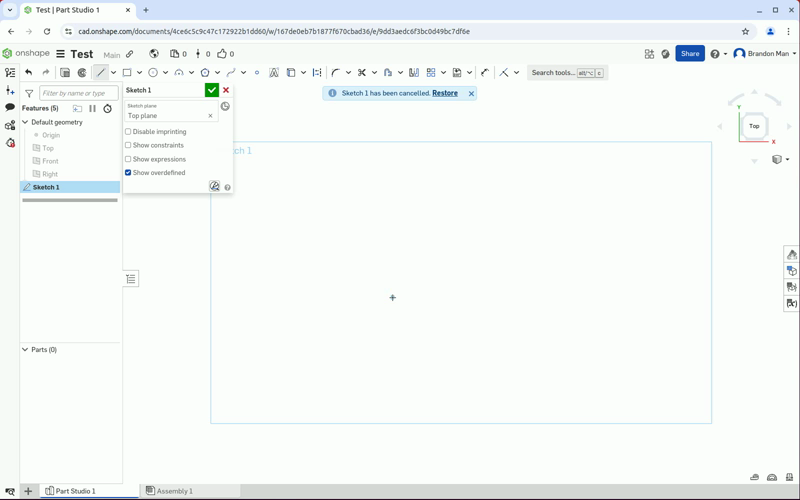
key_down(shift)
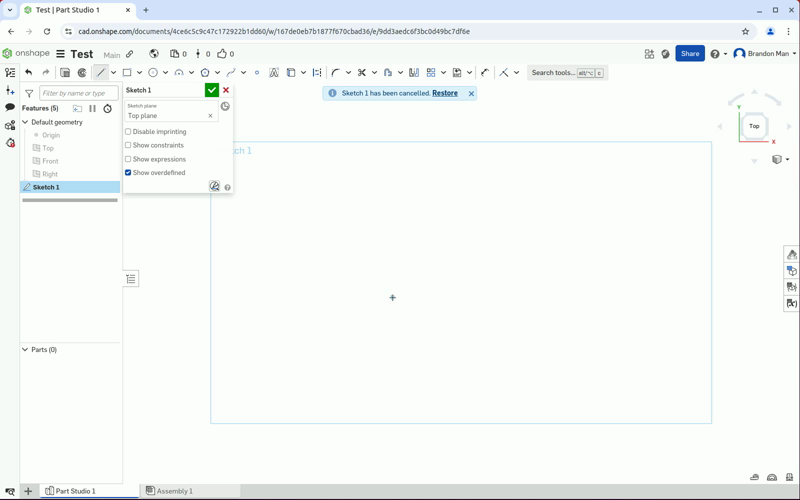
mouse_move(422, 297)
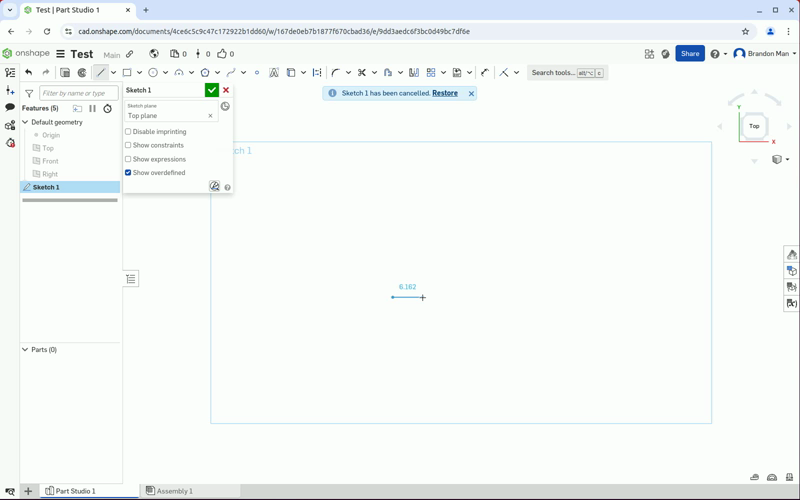
mouse_move(421, 297)
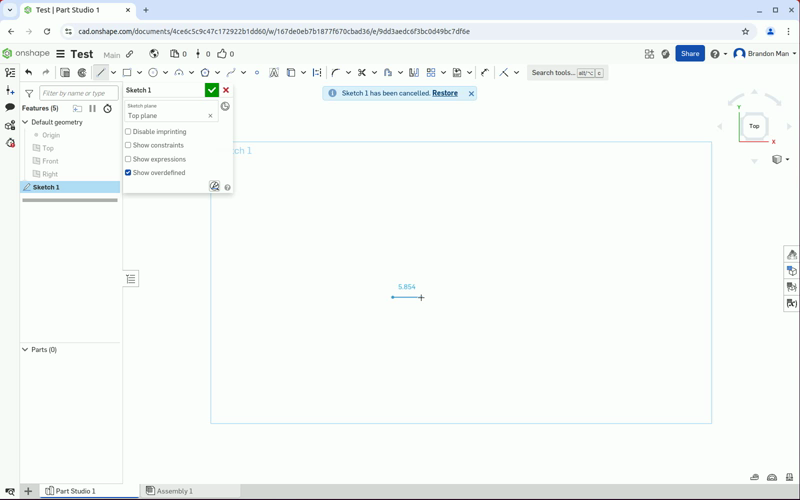
click(421, 297)
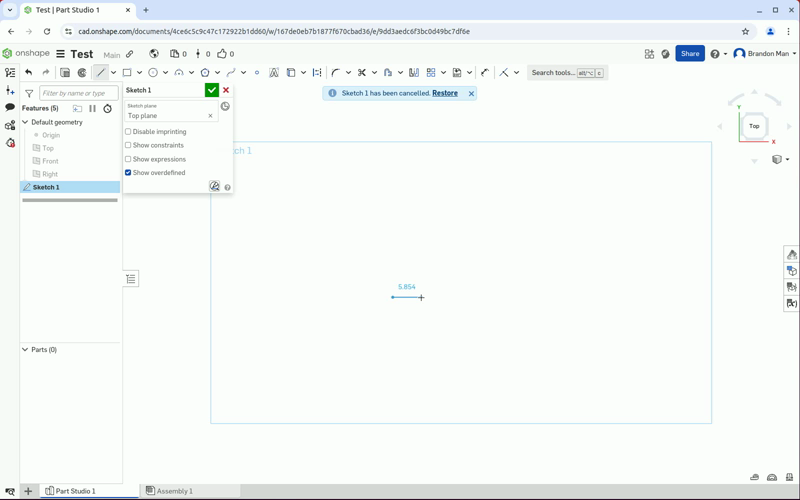
key_up(shift)
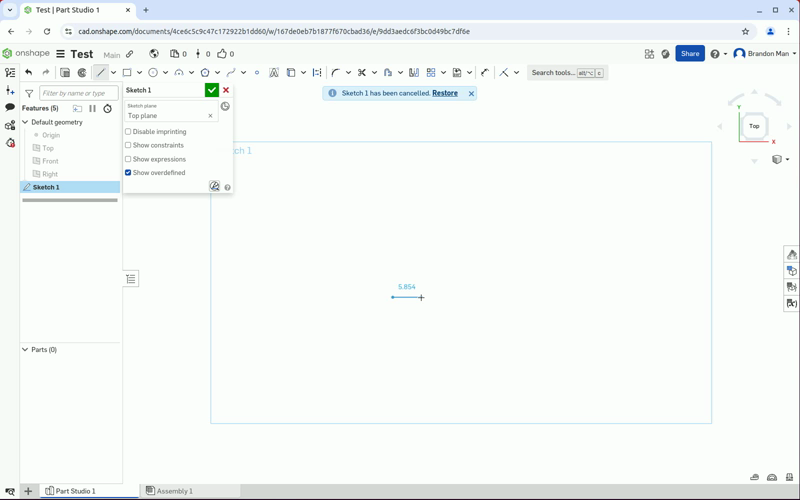
key_down(shift)
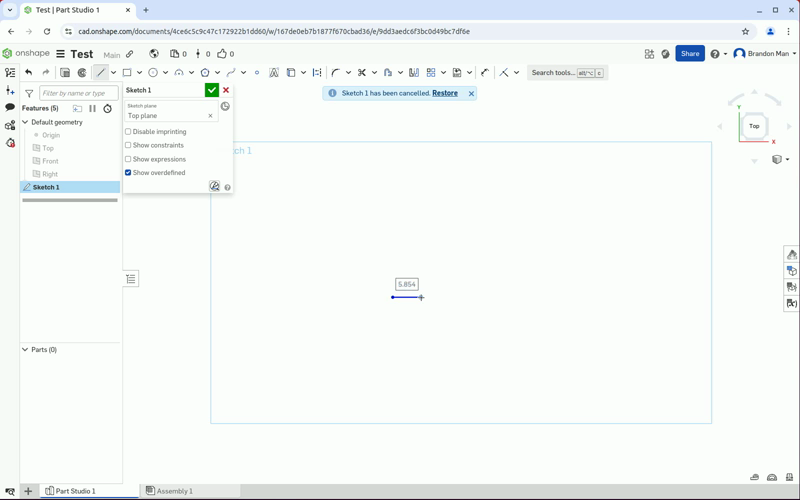
mouse_move(421, 395)
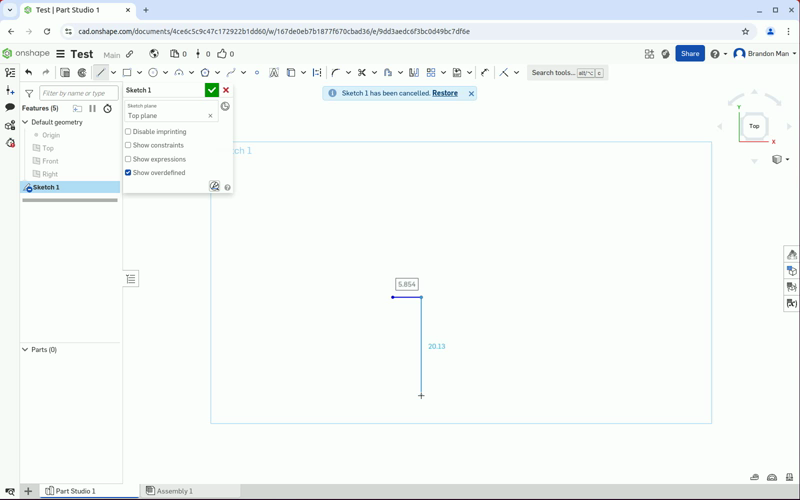
click(421, 395)
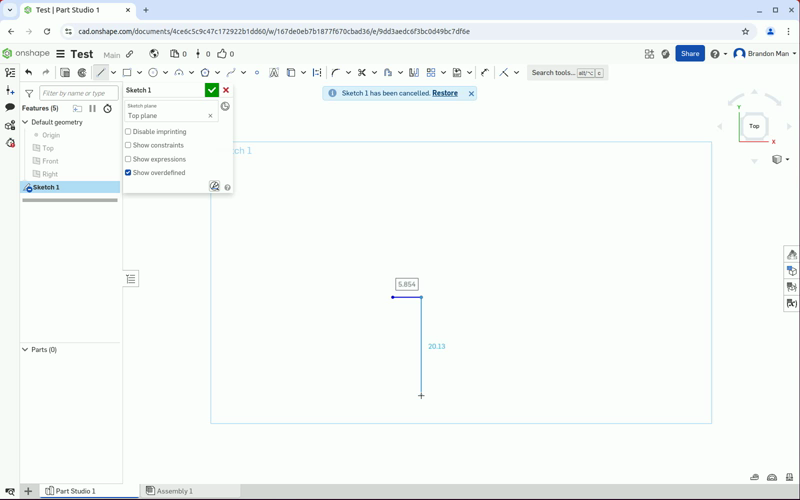
key_up(shift)
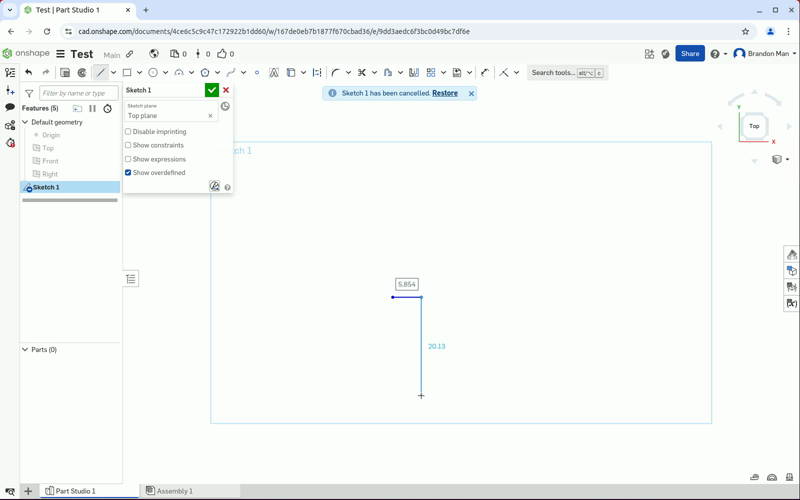
key_down(shift)
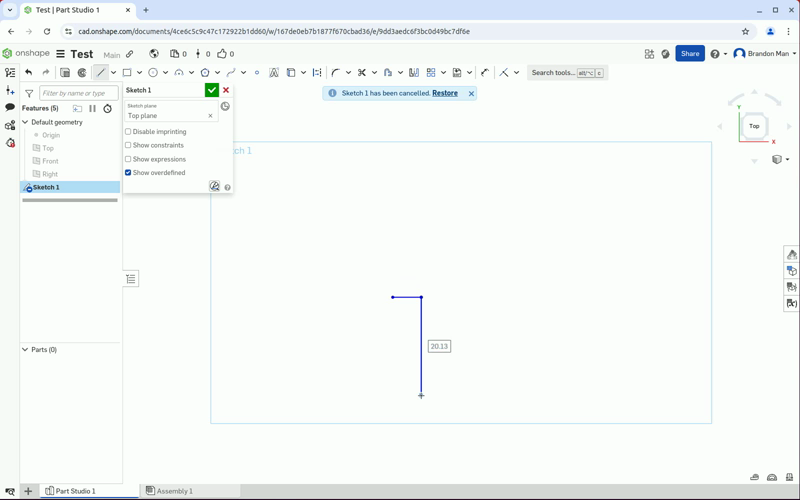
mouse_move(451, 395)
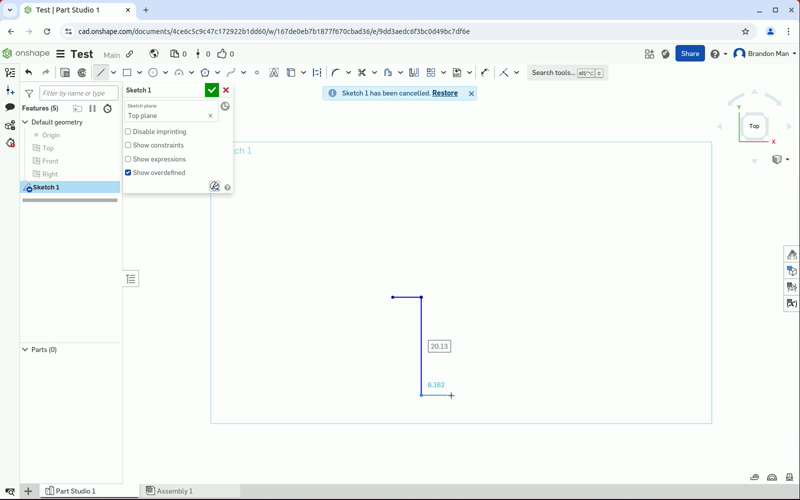
mouse_move(477, 395)
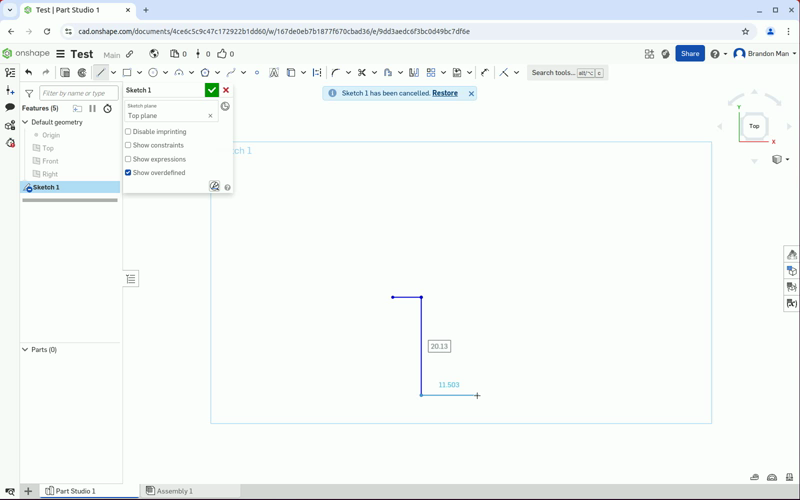
click(477, 395)
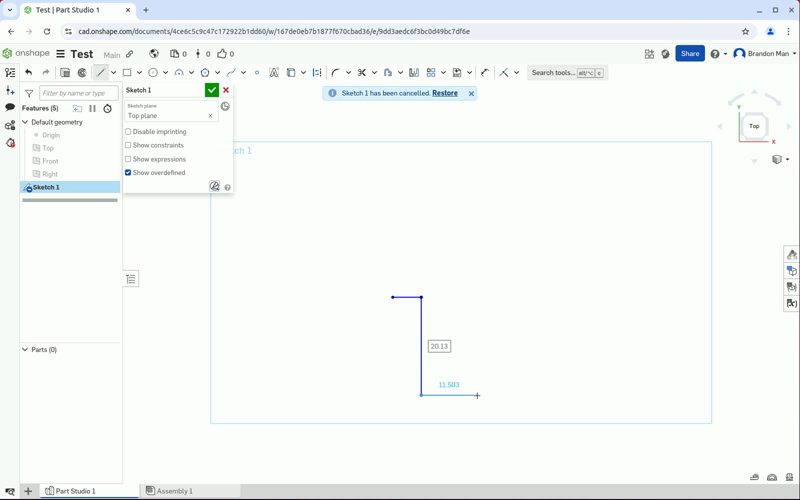
key_up(shift)
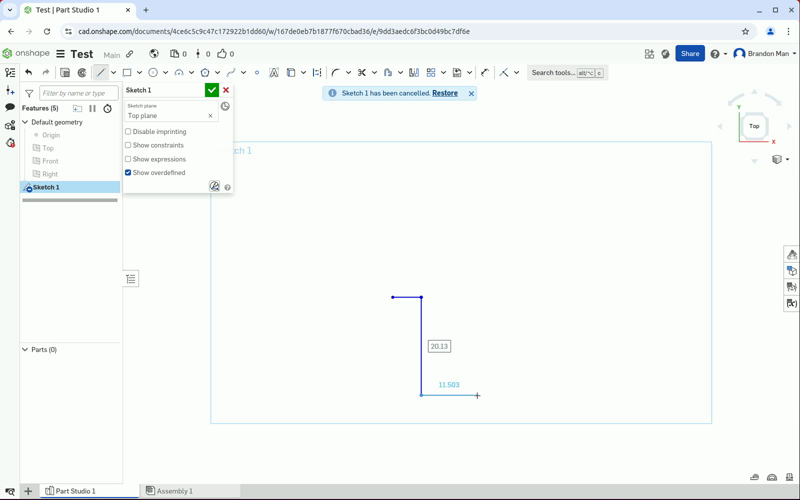
key_down(shift)
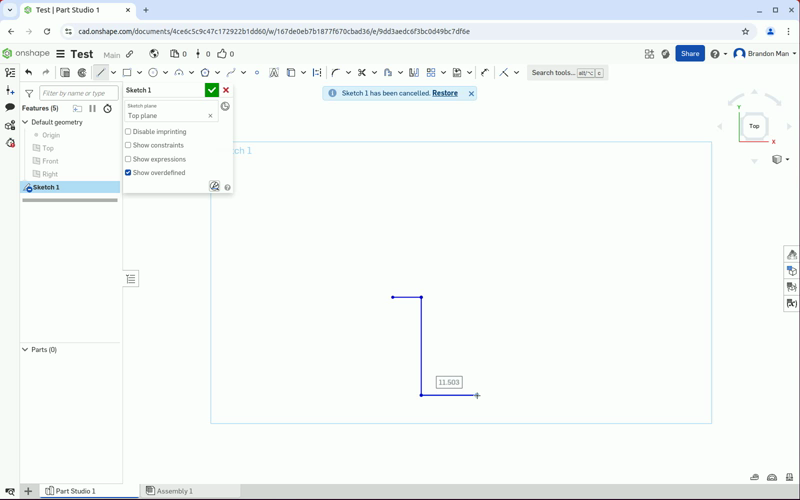
mouse_move(477, 297)
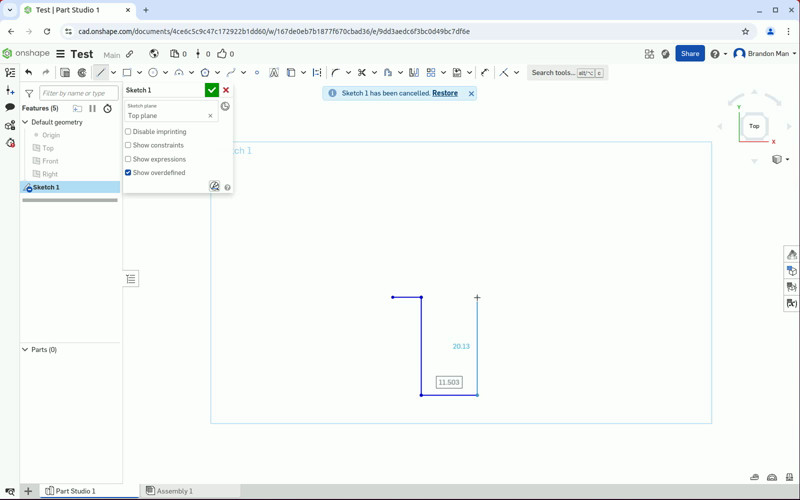
click(477, 297)
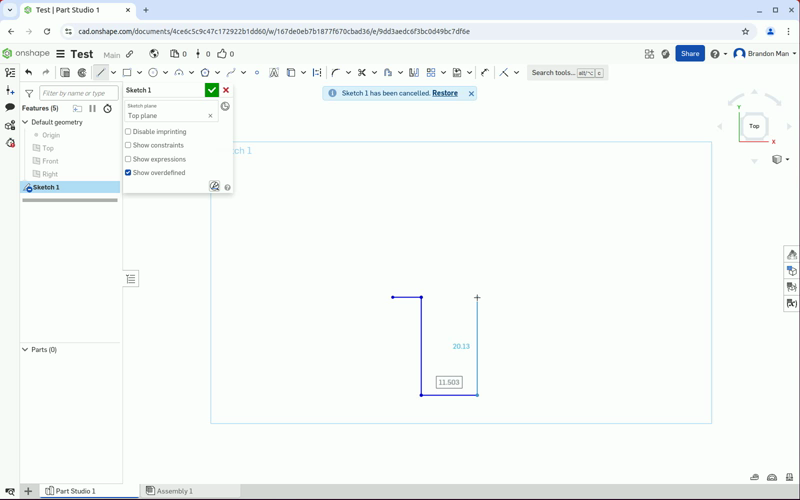
key_up(shift)
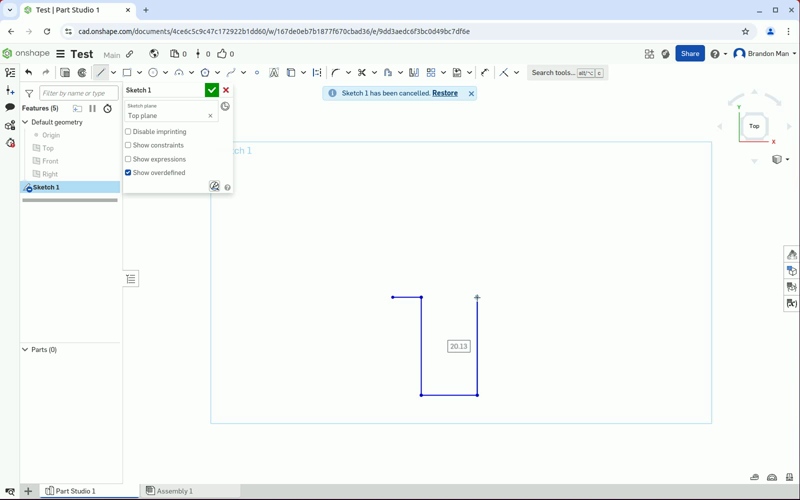
key_down(shift)
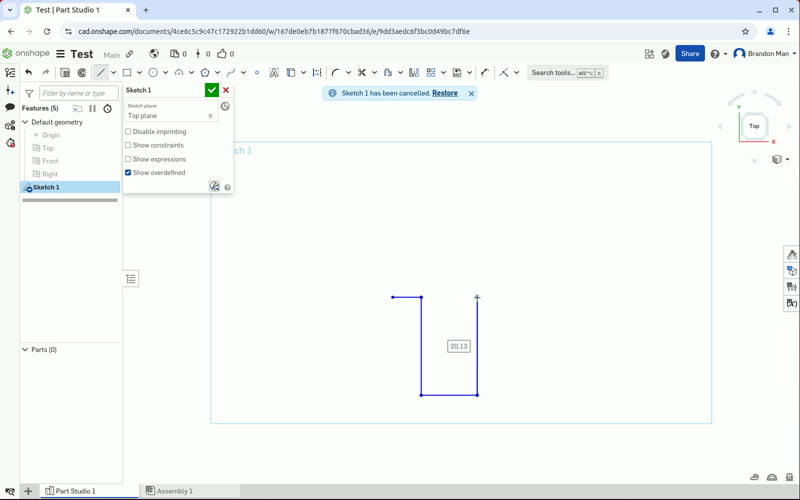
mouse_move(507, 297)
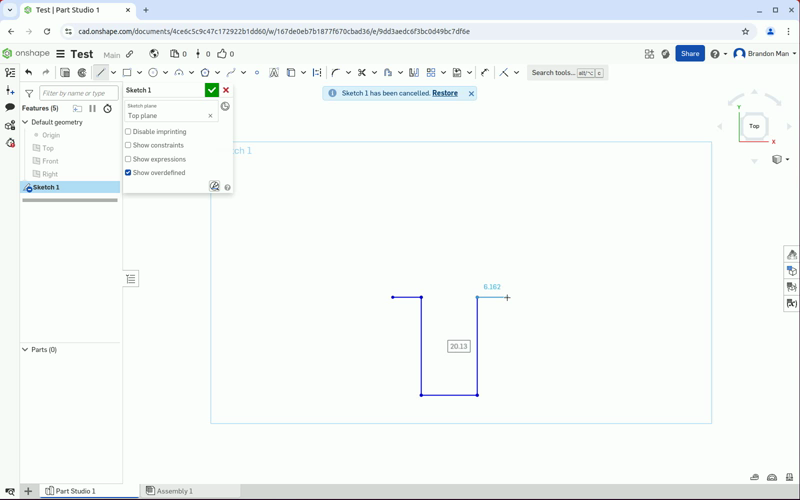
mouse_move(505, 297)
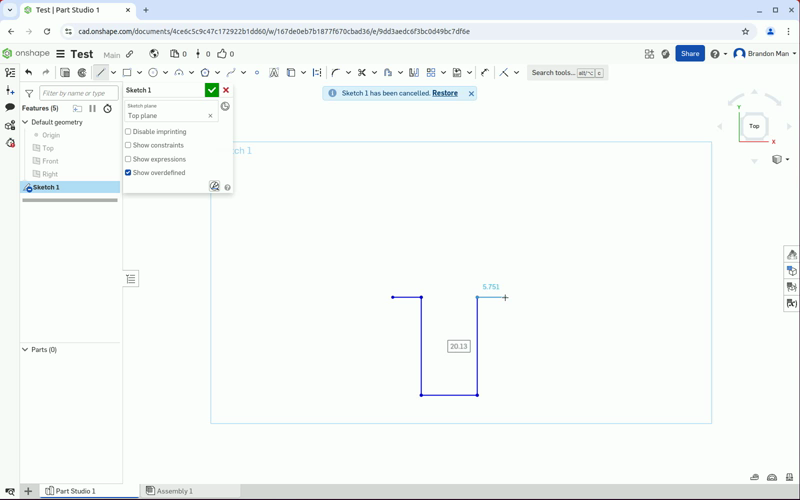
click(505, 297)
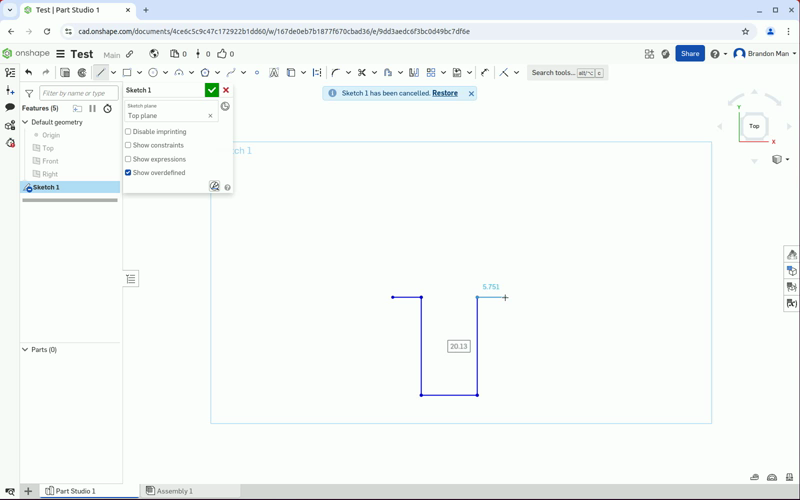
key_up(shift)
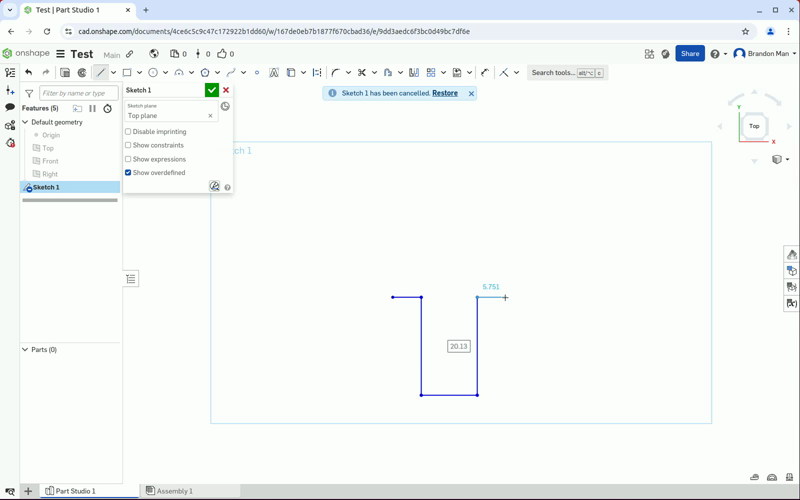
key_down(shift)
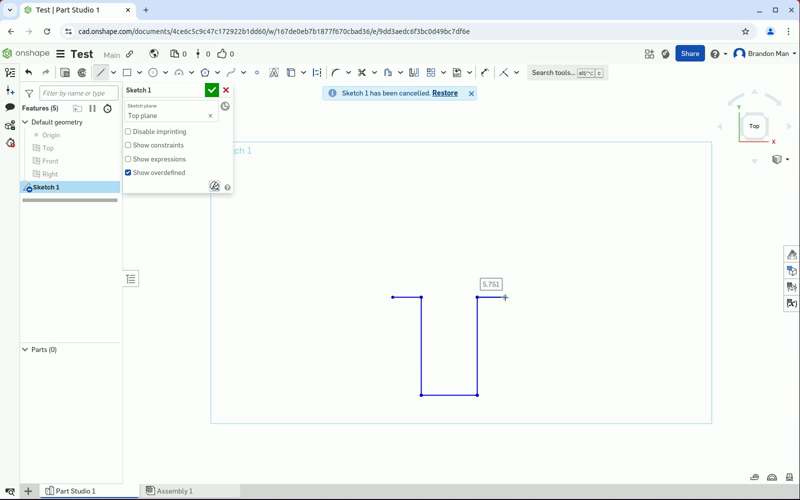
mouse_move(535, 297)
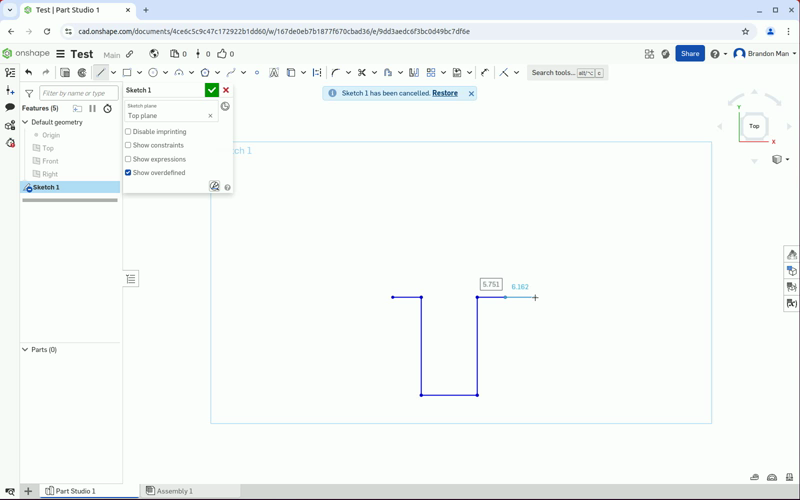
mouse_move(505, 282)
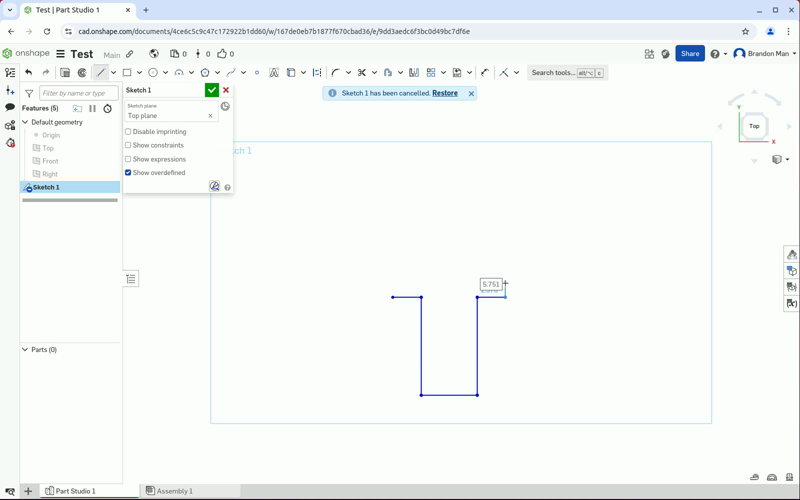
click(505, 282)
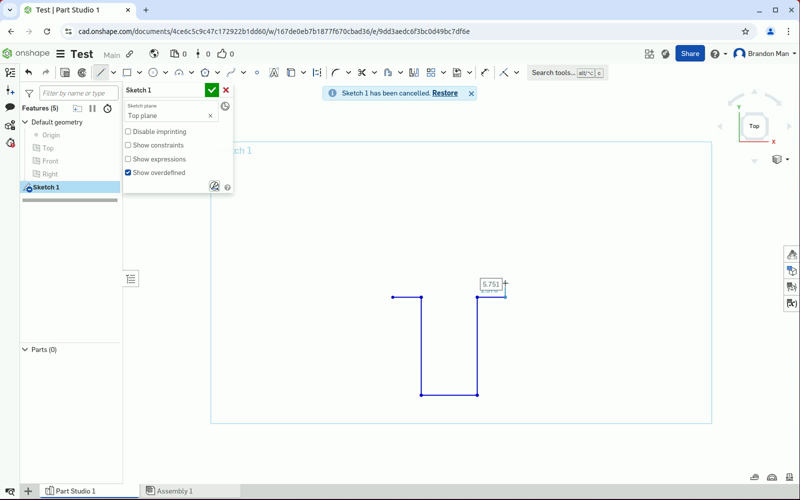
key_up(shift)
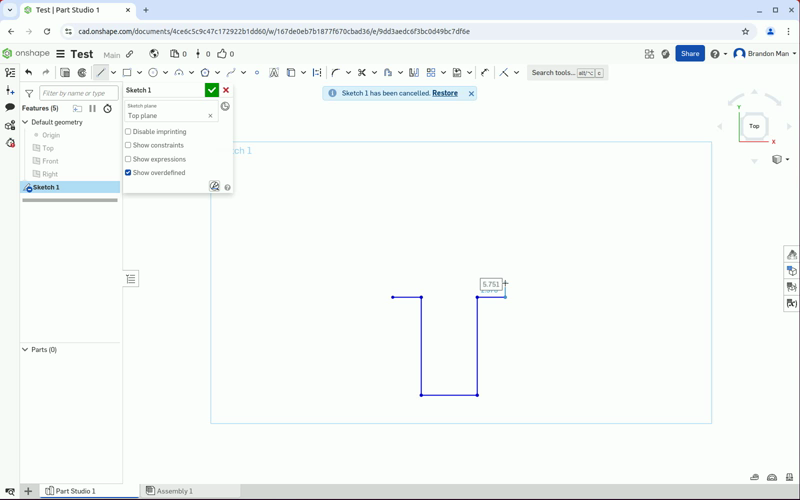
key_down(shift)
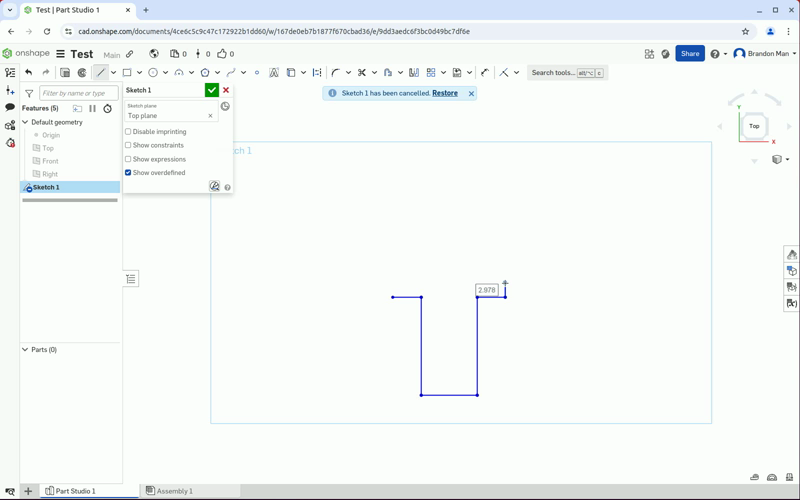
mouse_move(392, 282)
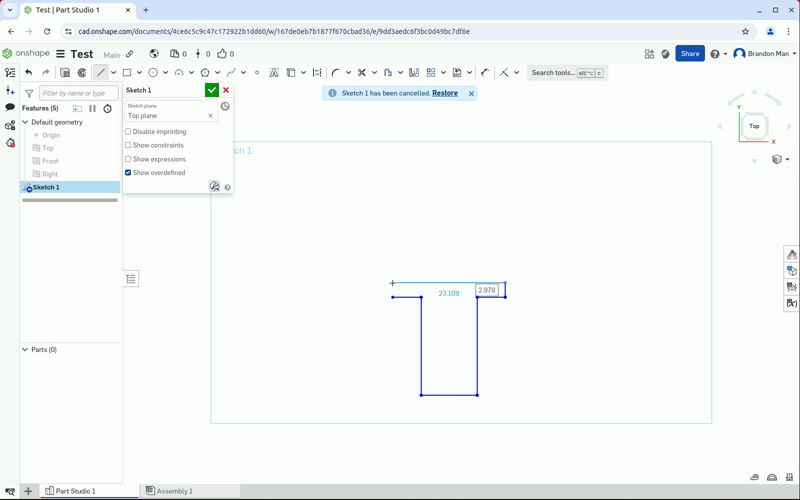
click(392, 282)
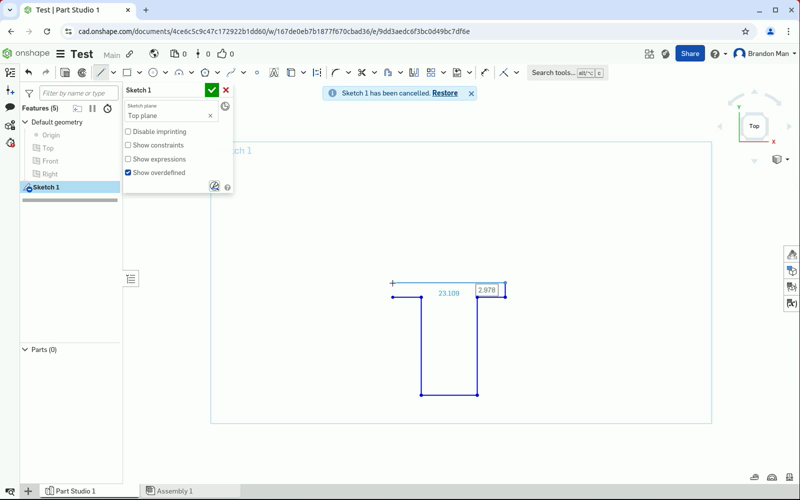
key_up(shift)
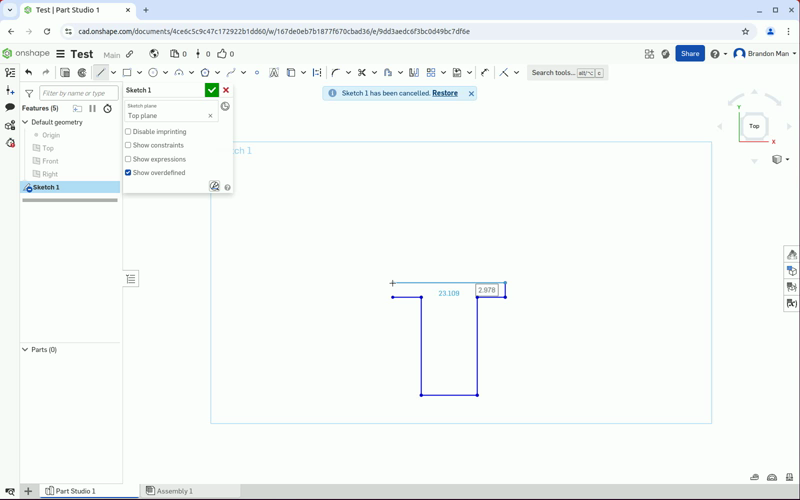
mouse_move(422, 282)
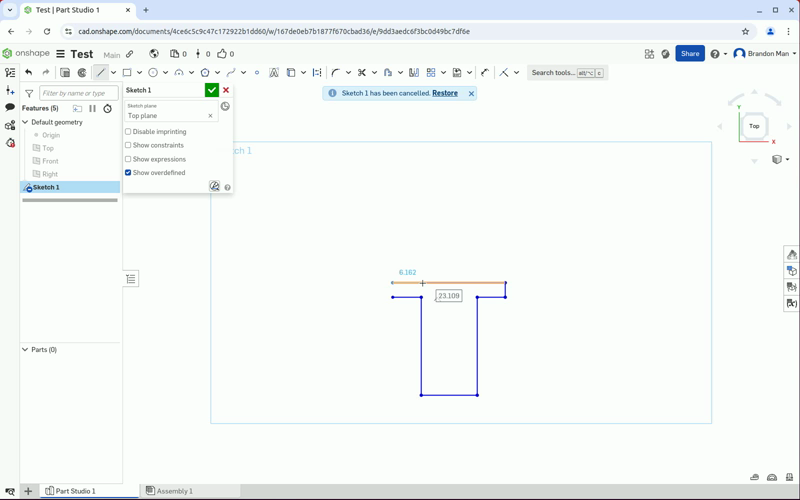
key_down(shift)
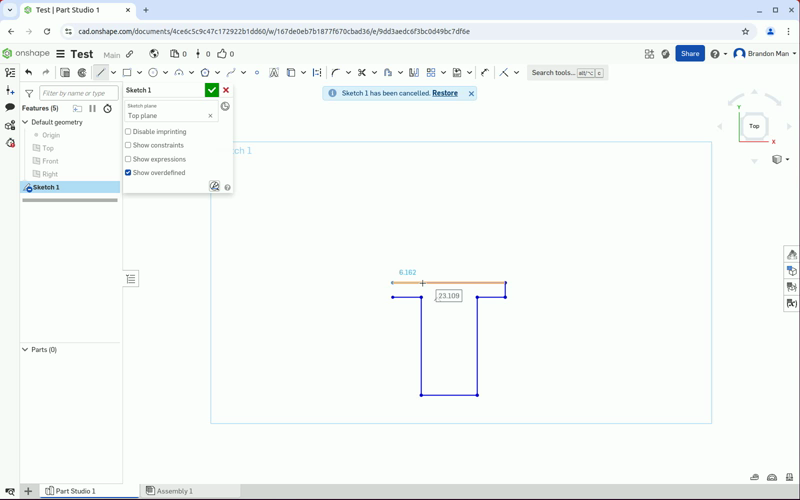
mouse_move(392, 297)
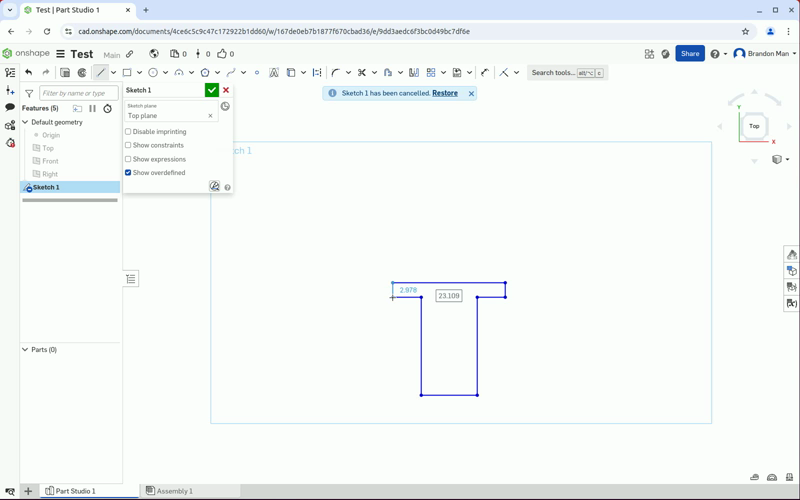
key_up(shift)
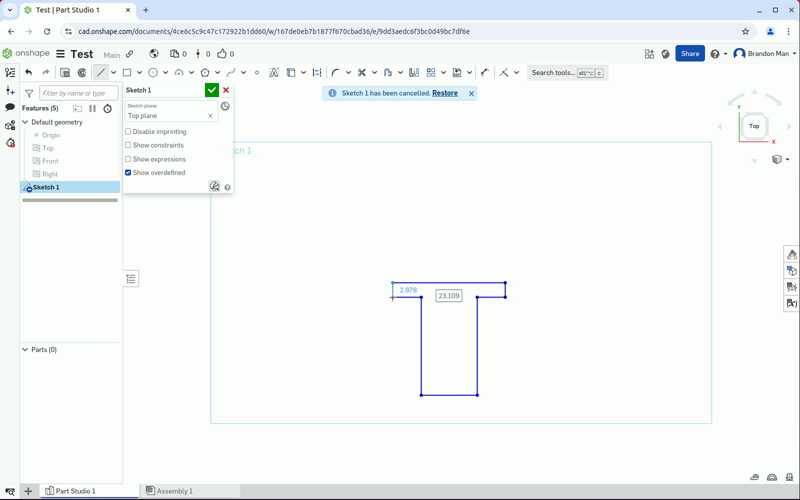
click(392, 297)
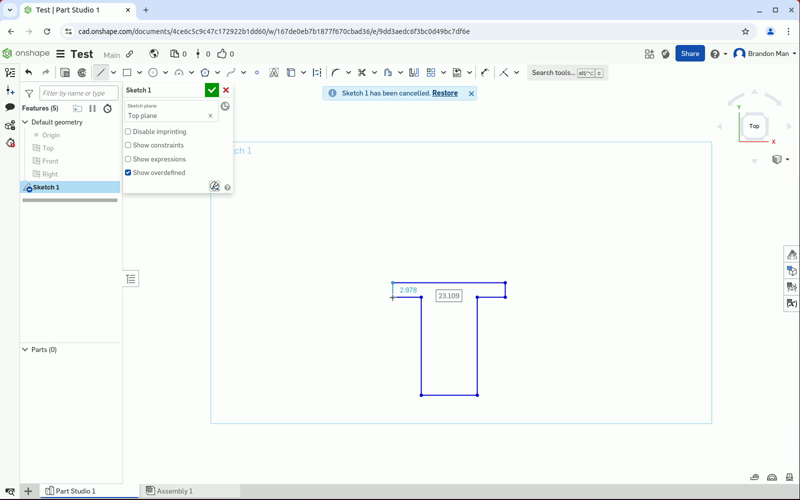
key(esc)
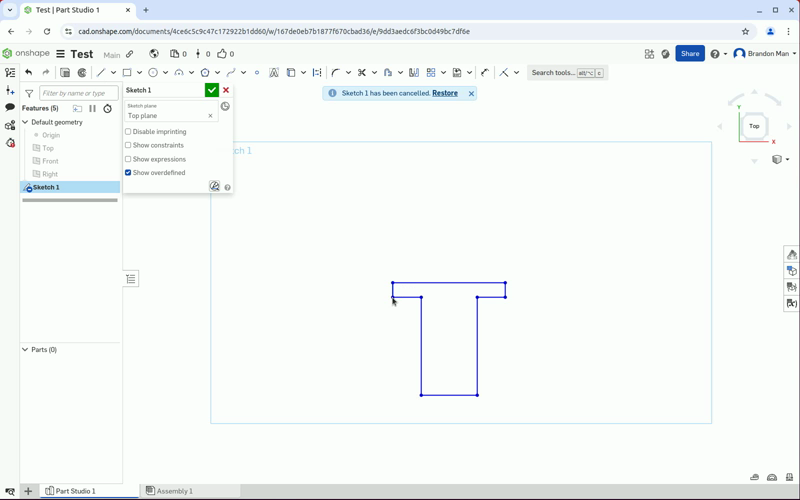
mouse_move(459, 329)
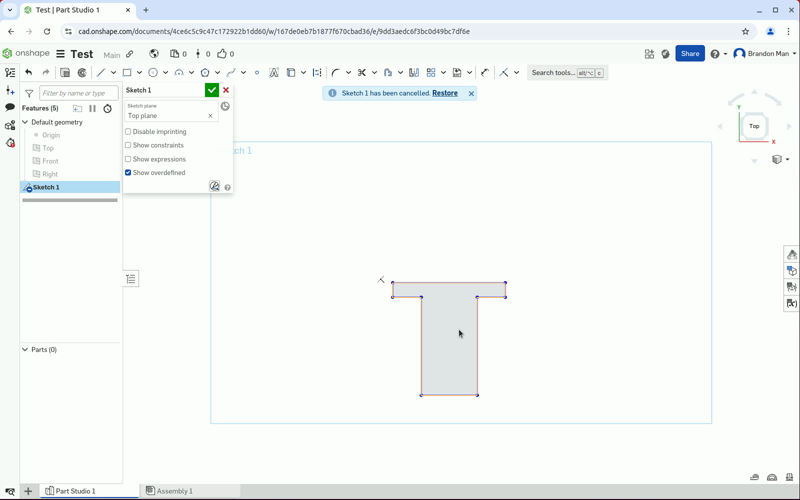
click(459, 329)
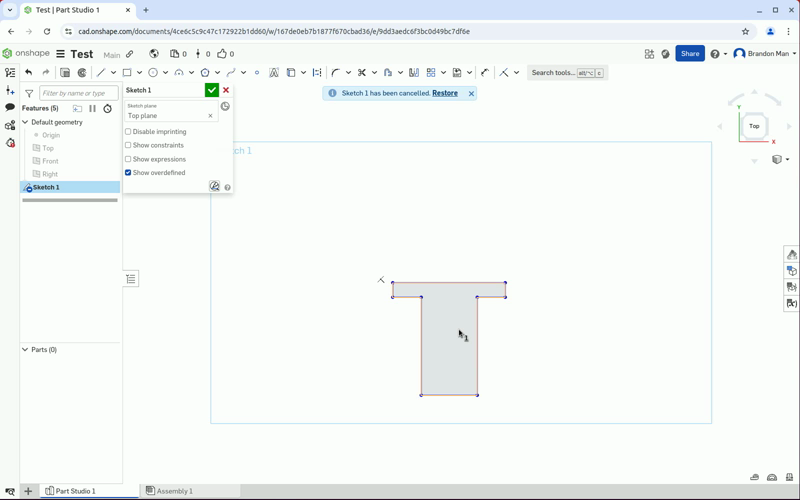
mouse_move(73, 352)
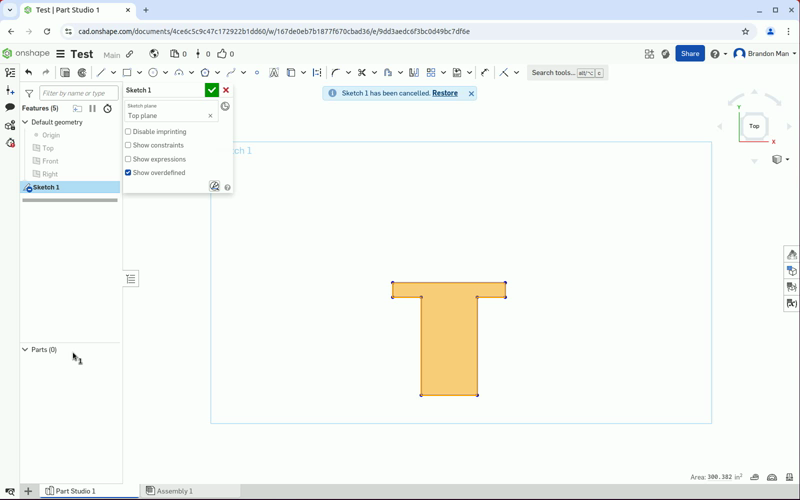
key(shift+y)
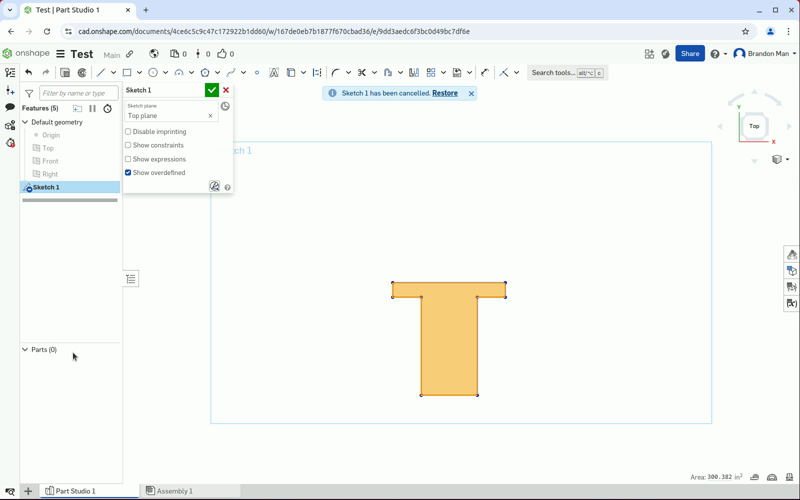
key(shift+e)
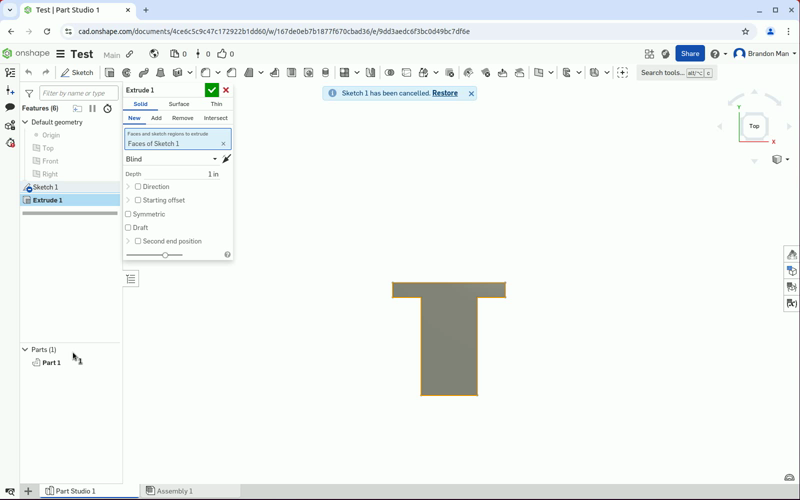
mouse_move(143, 106)
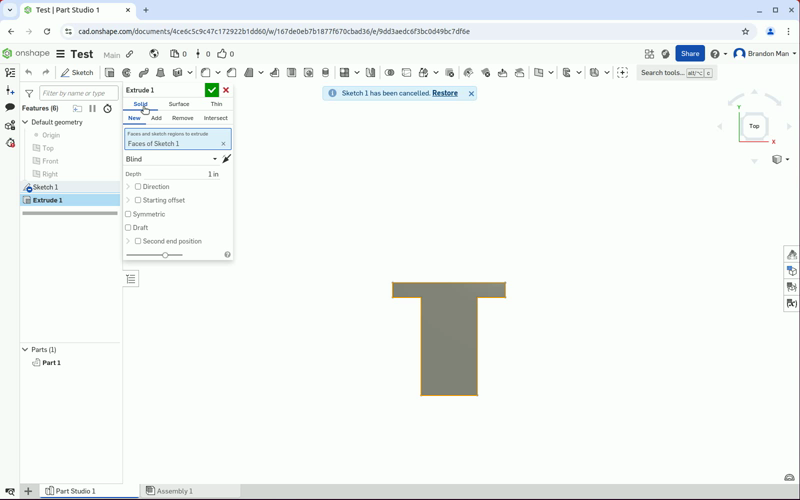
click(143, 106)
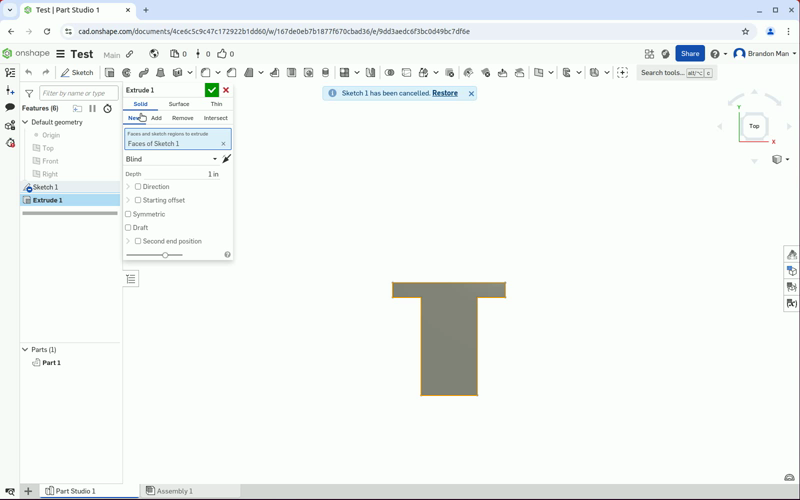
mouse_move(137, 120)
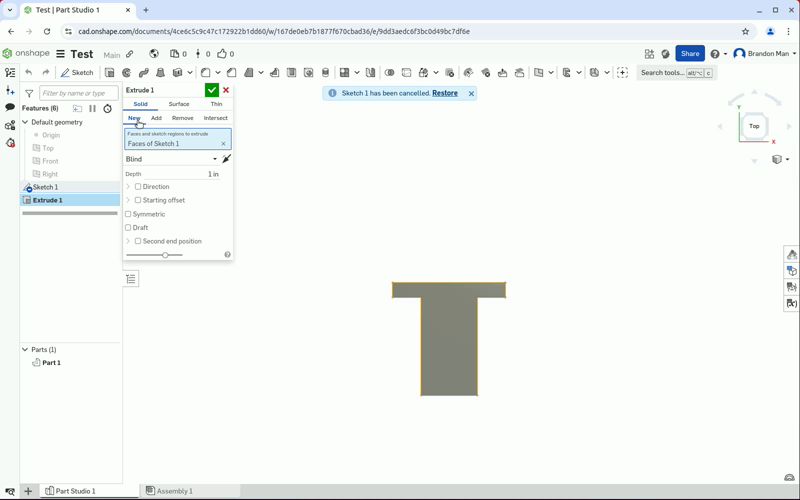
click(137, 120)
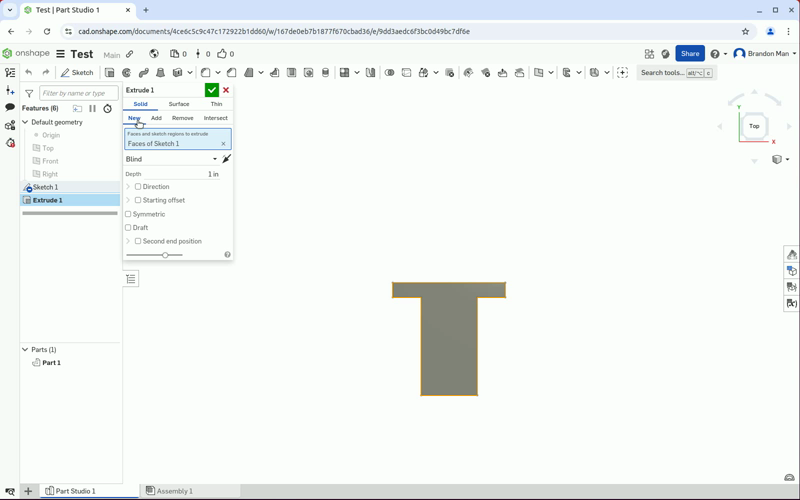
key(tab, 4)
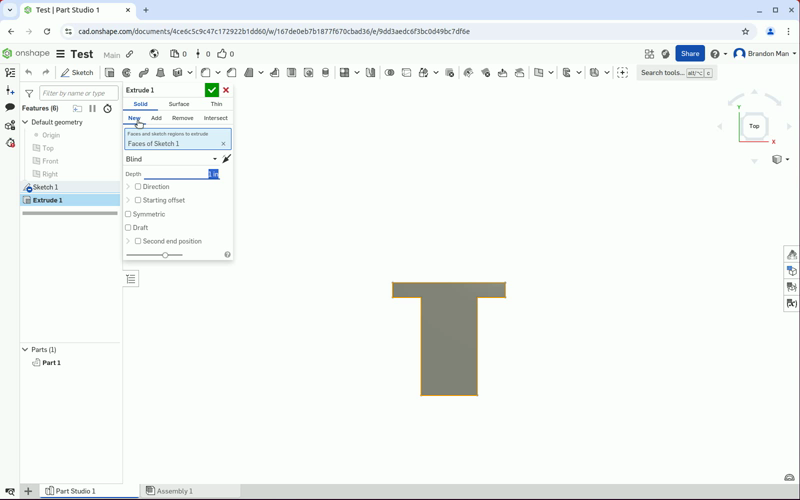
text(23.108)
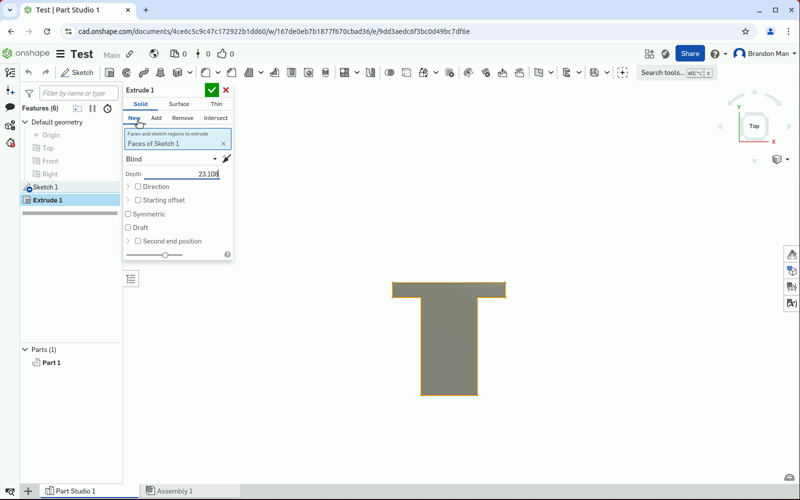
key(enter)
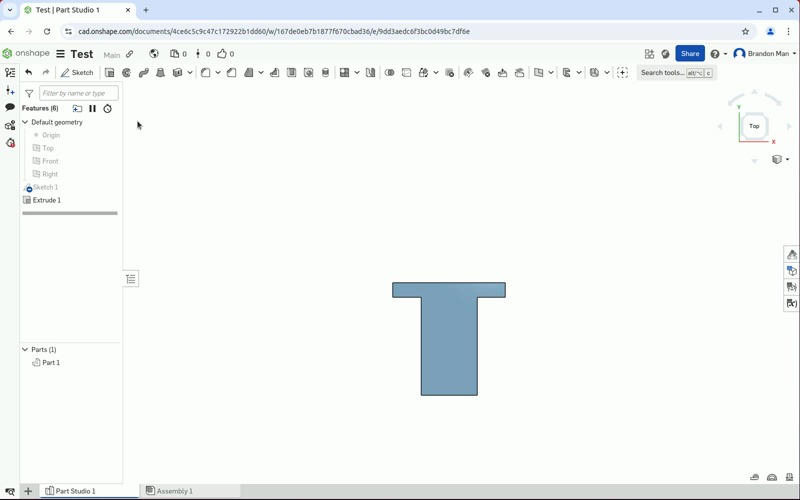
key(shift+h)
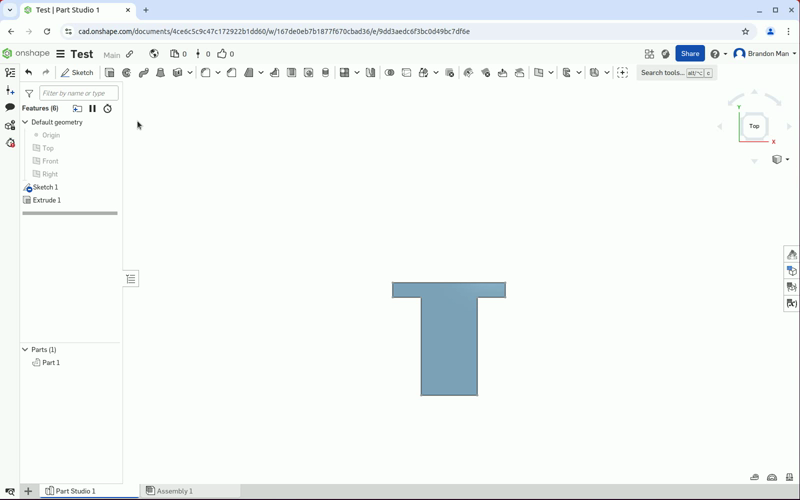
key(shift+h)
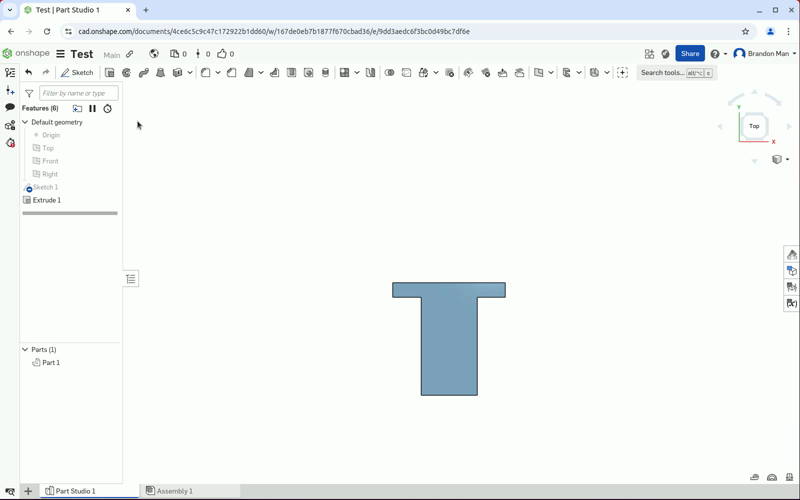
mouse_move(73, 189)
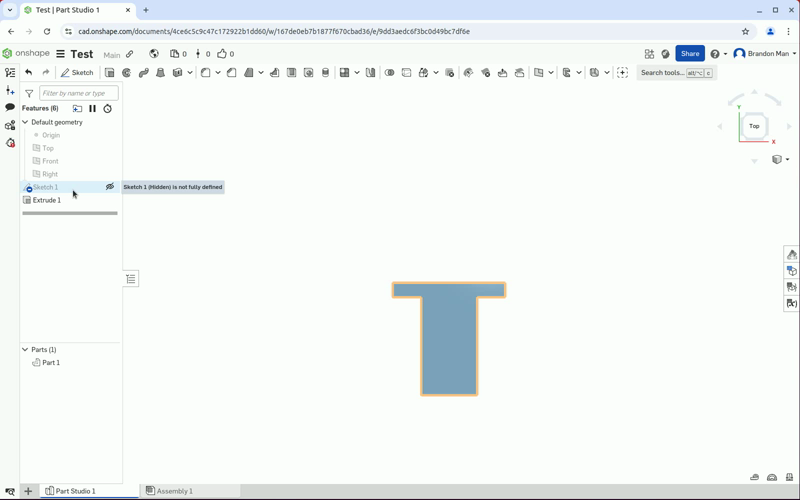
click(73, 189)
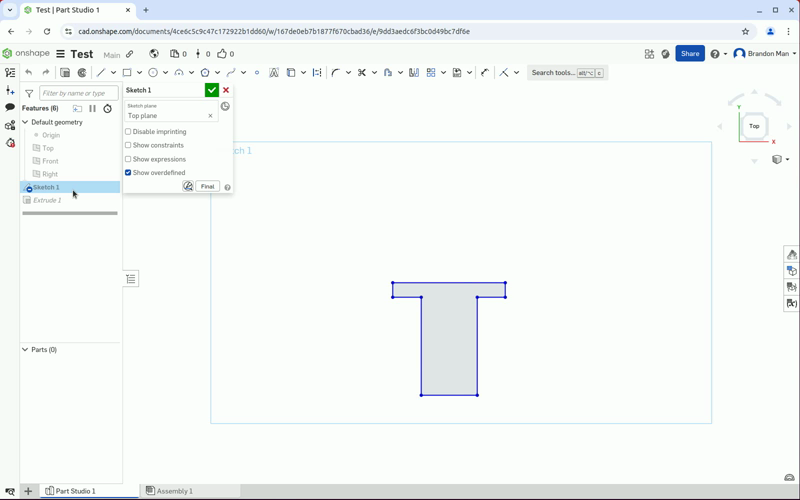
mouse_move(229, 92)
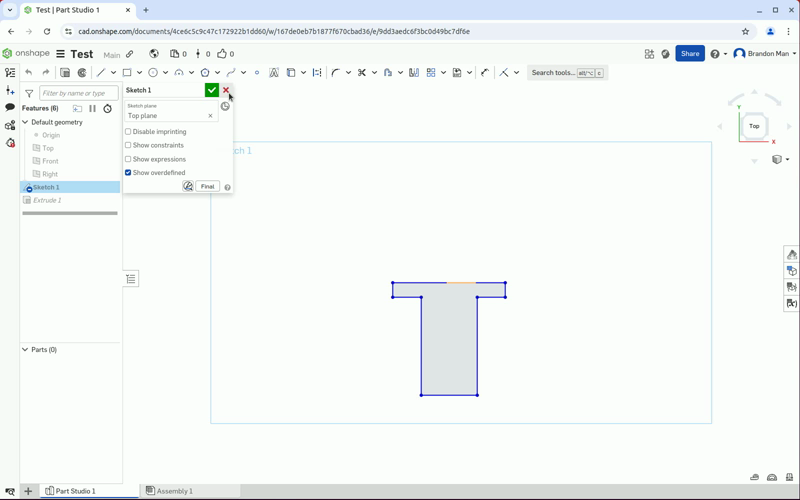
click(229, 92)
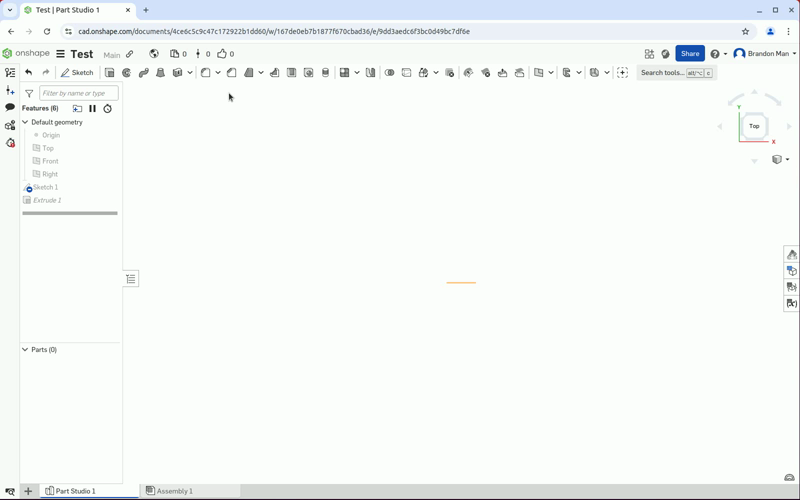
mouse_move(541, 75)
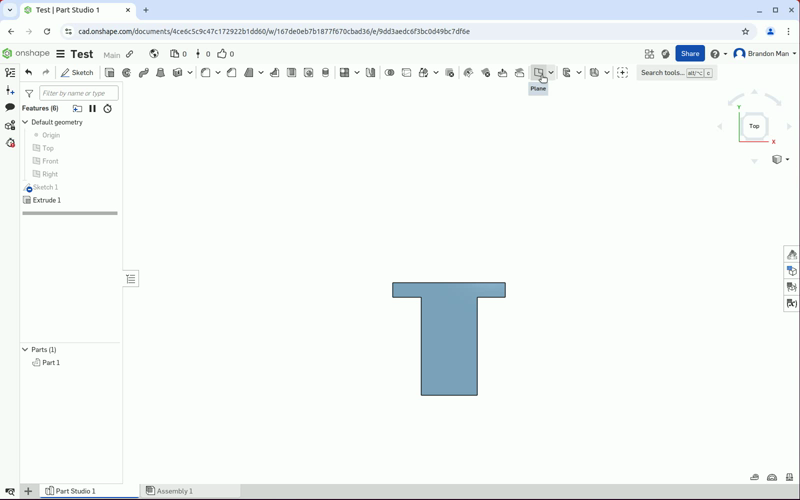
click(541, 75)
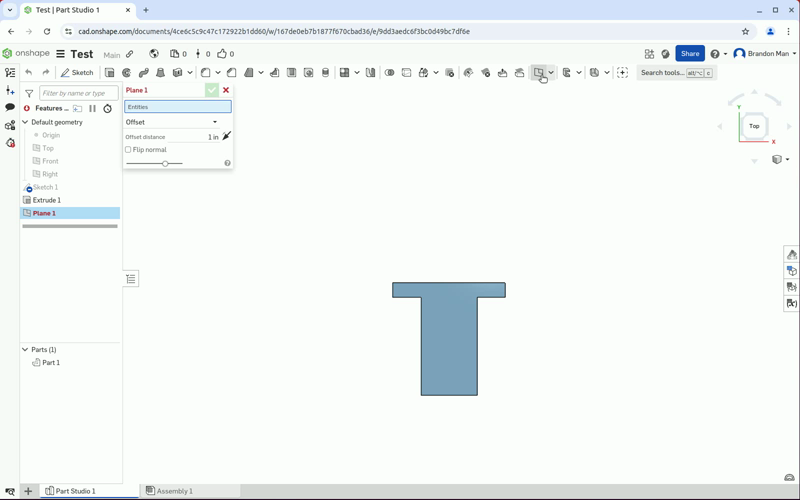
mouse_move(73, 150)
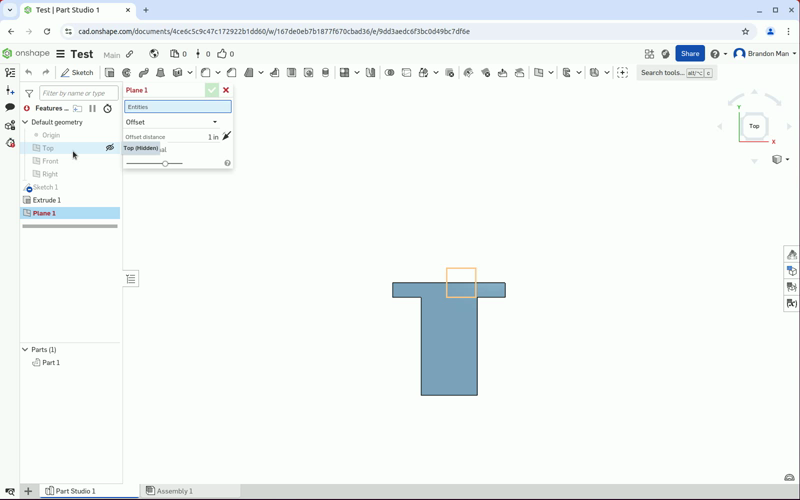
click(73, 150)
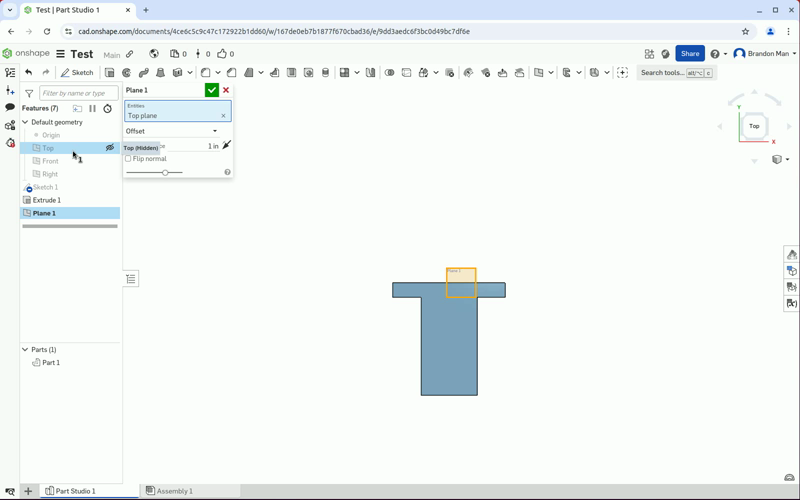
key(tab, 2)
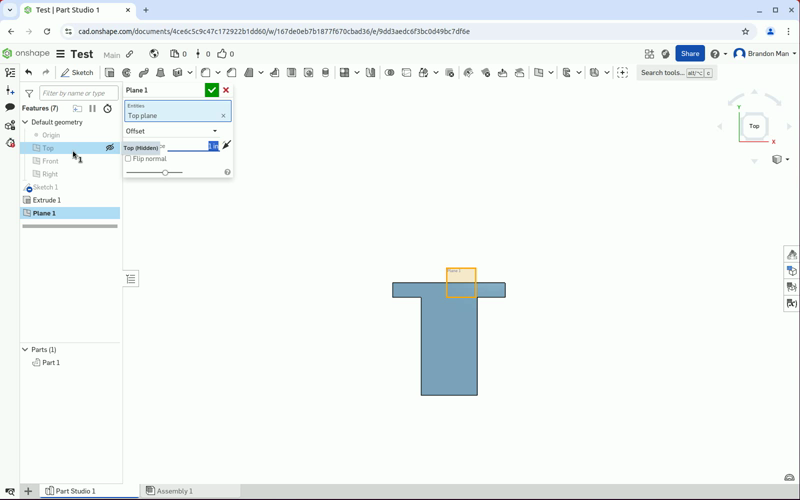
text(23.108)
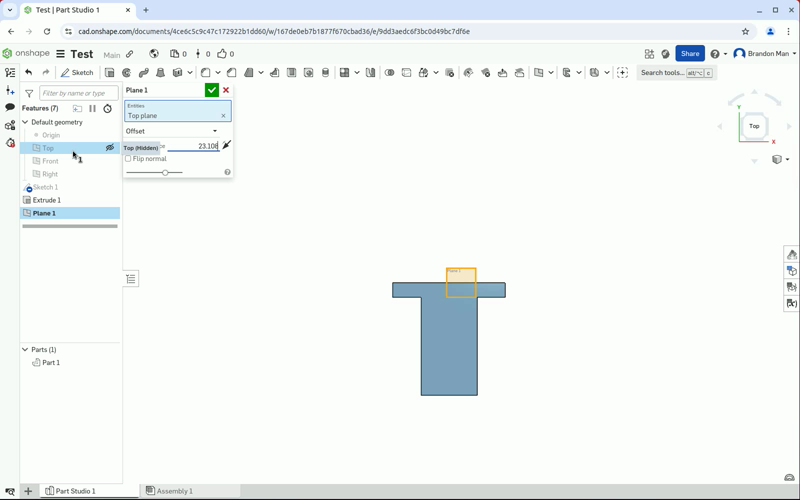
key(enter, 2)
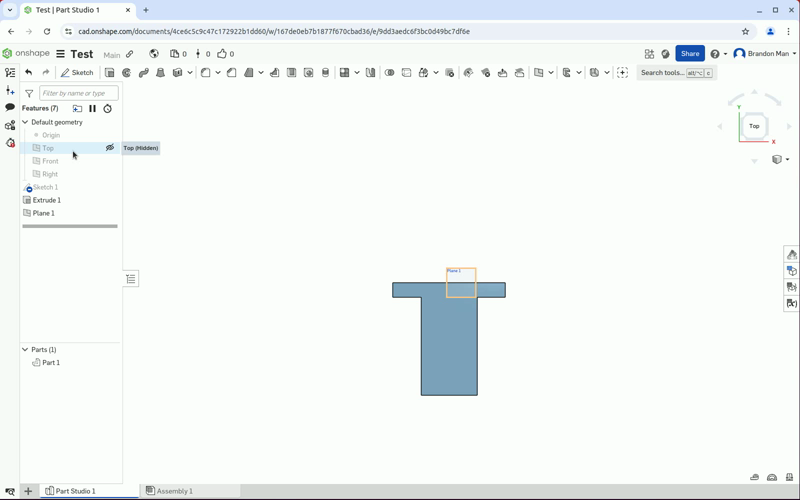
key(shift+s)
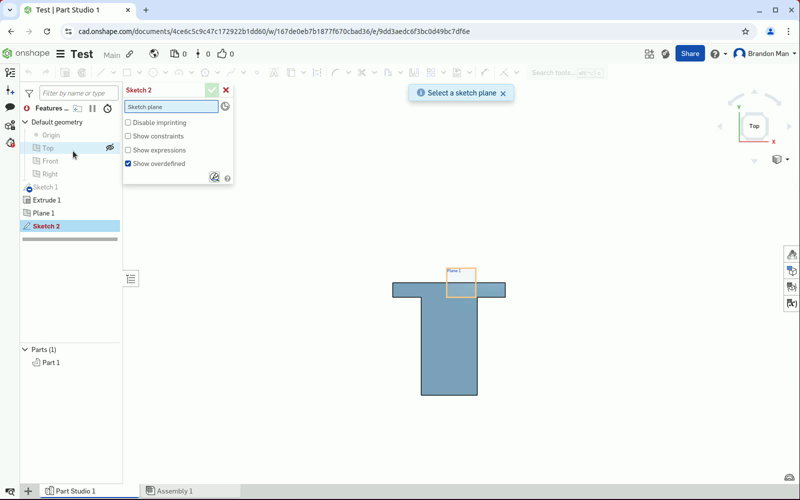
mouse_move(73, 215)
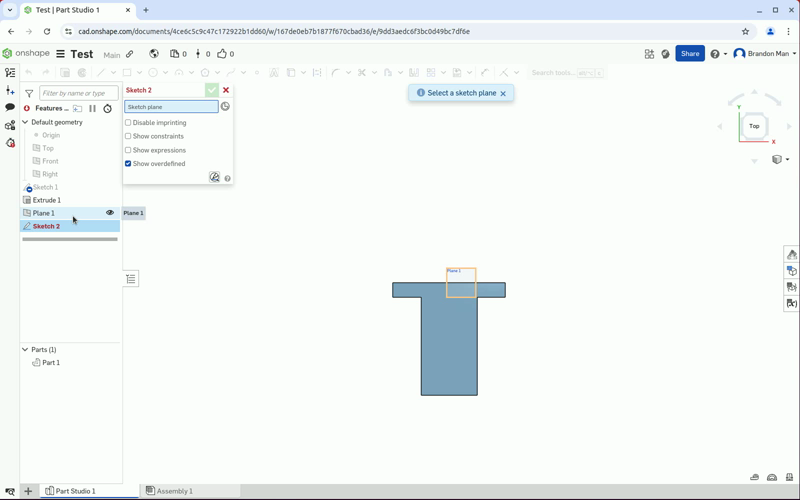
click(73, 215)
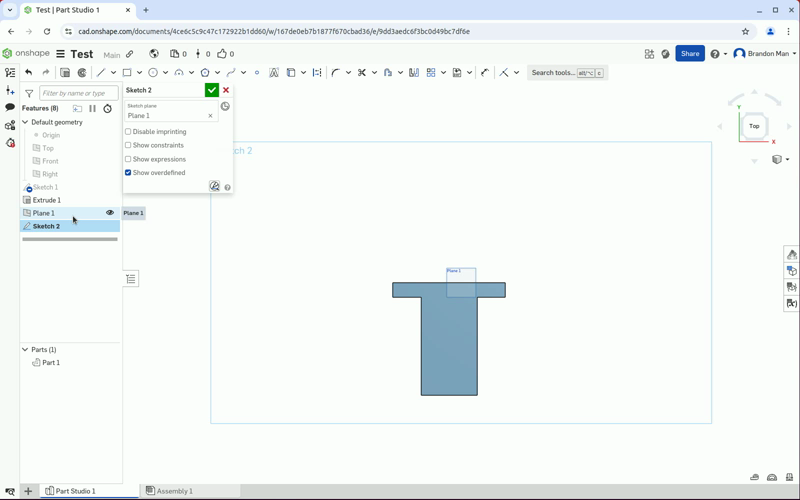
mouse_move(73, 352)
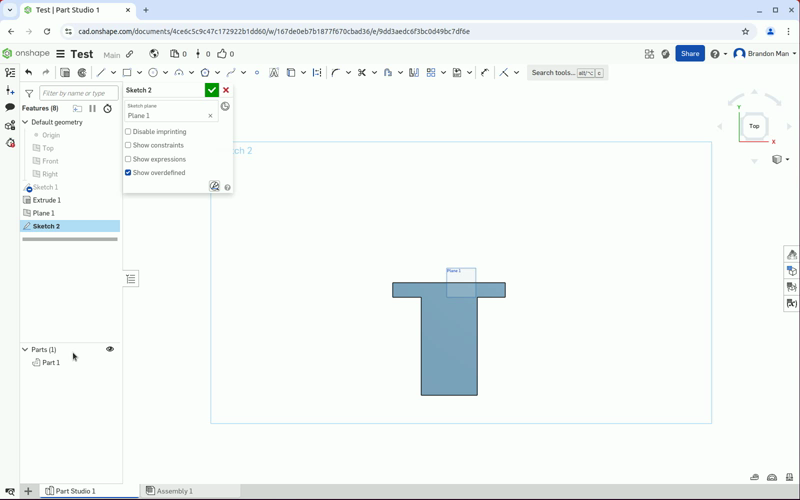
key(y)
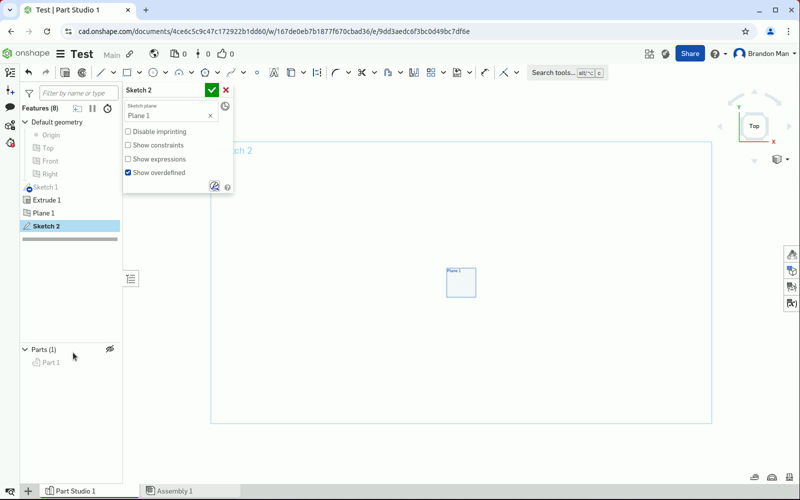
key(c)
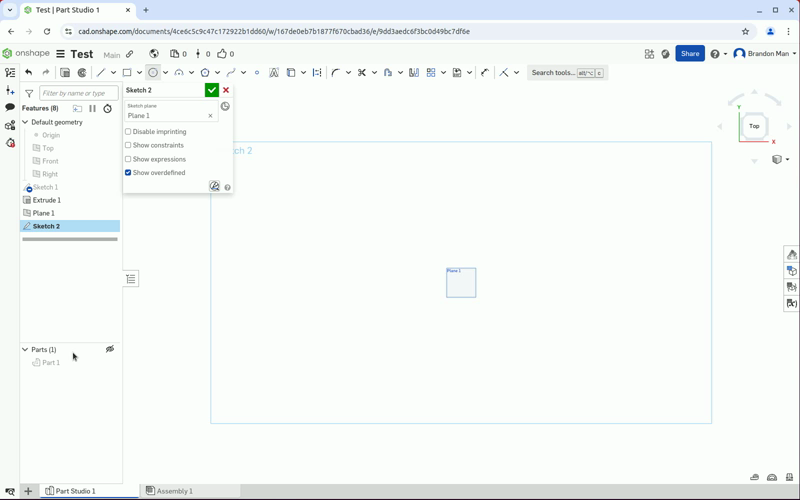
key_down(shift)
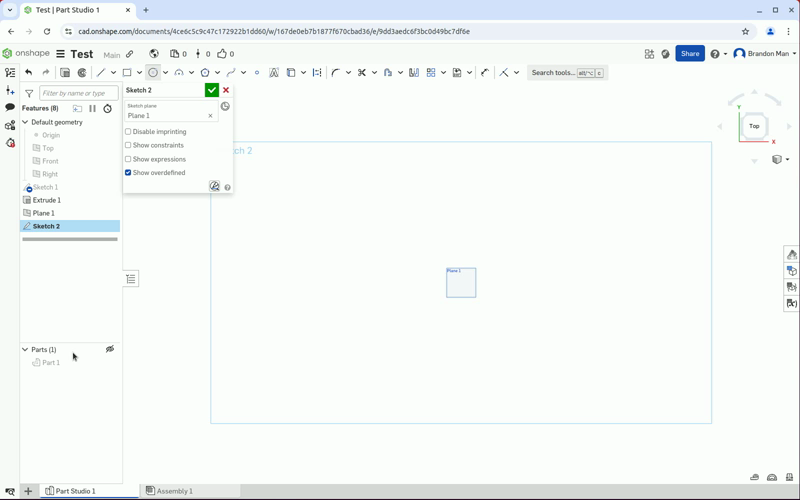
mouse_move(449, 356)
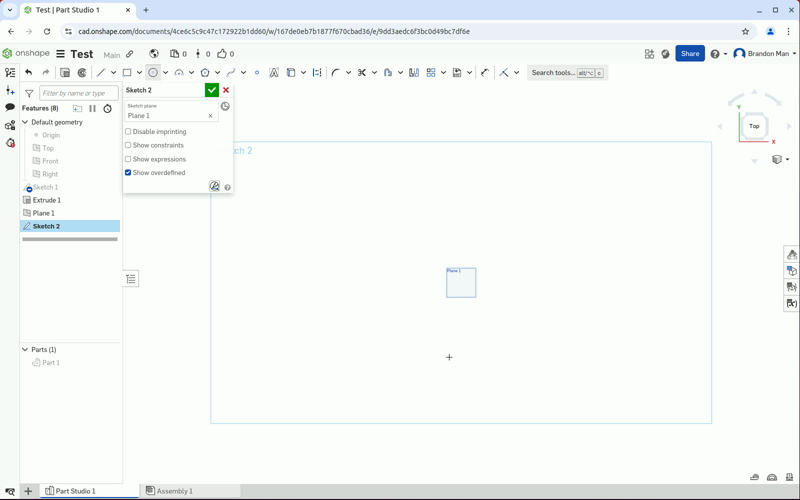
click(449, 356)
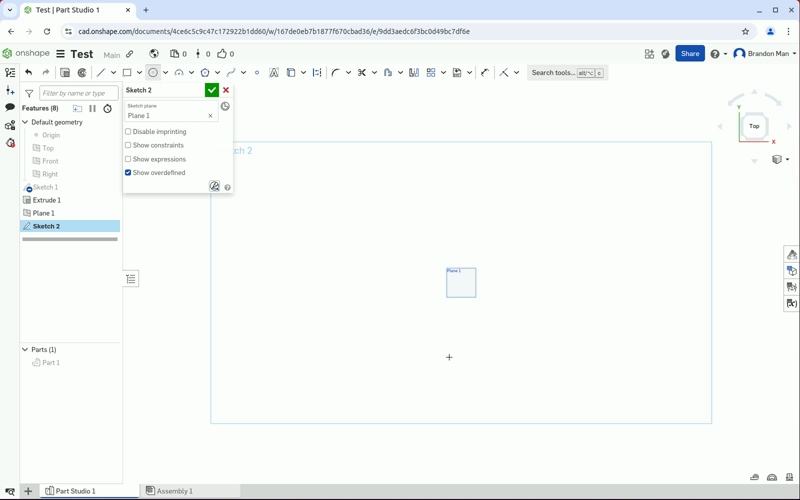
key_up(shift)
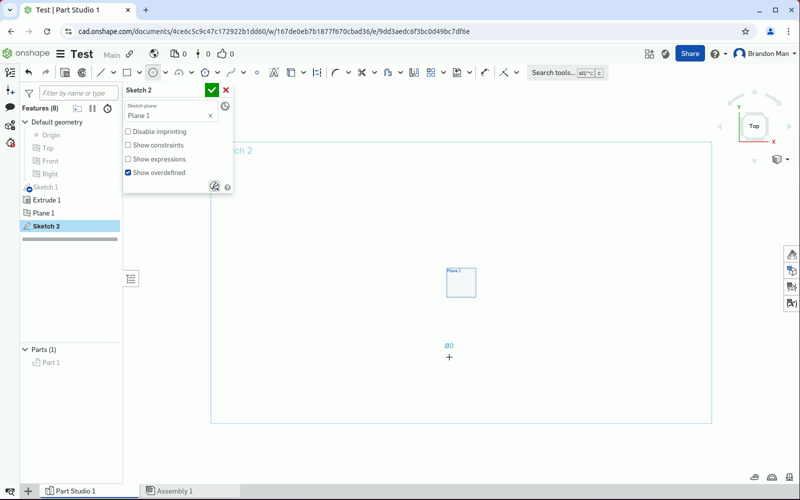
mouse_move(460, 356)
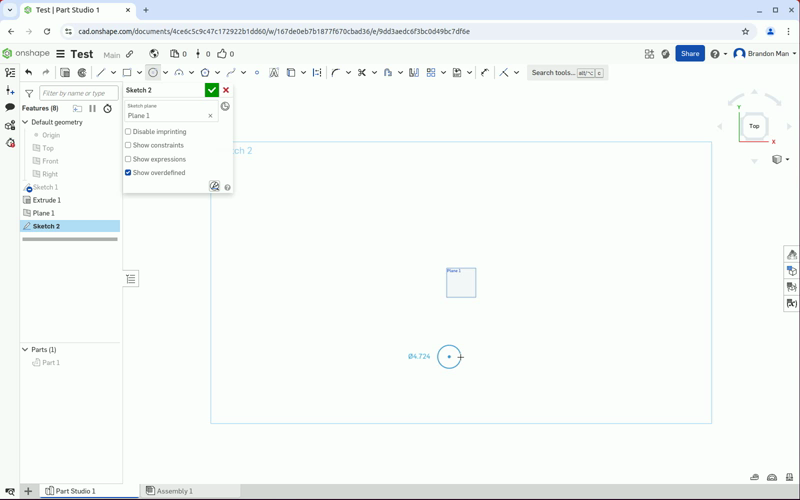
click(460, 356)
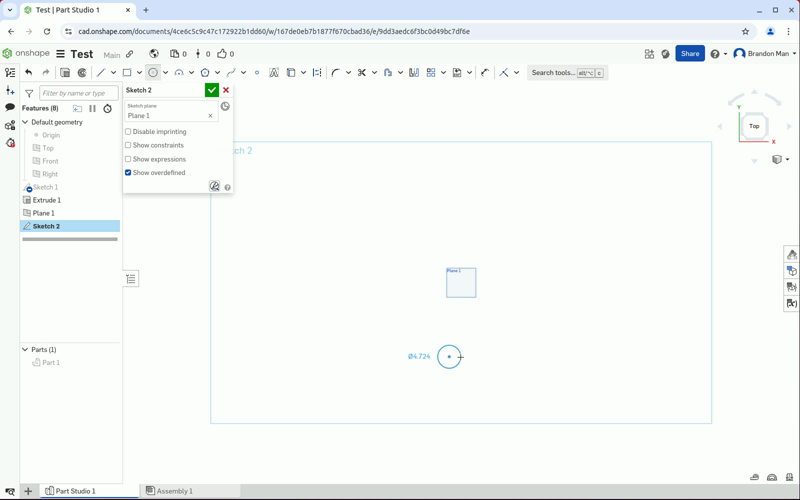
key(esc)
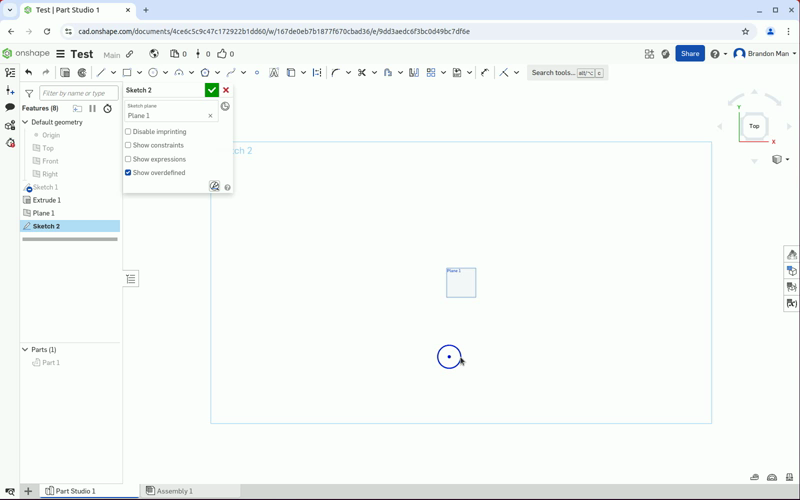
mouse_move(453, 360)
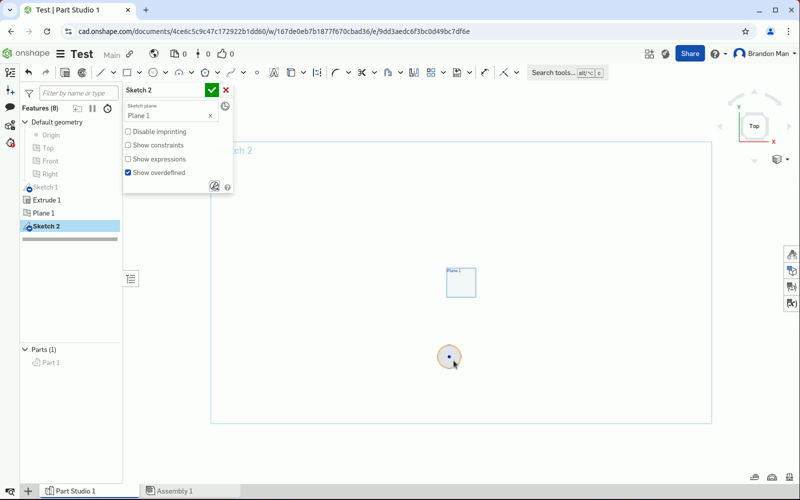
scroll(6)
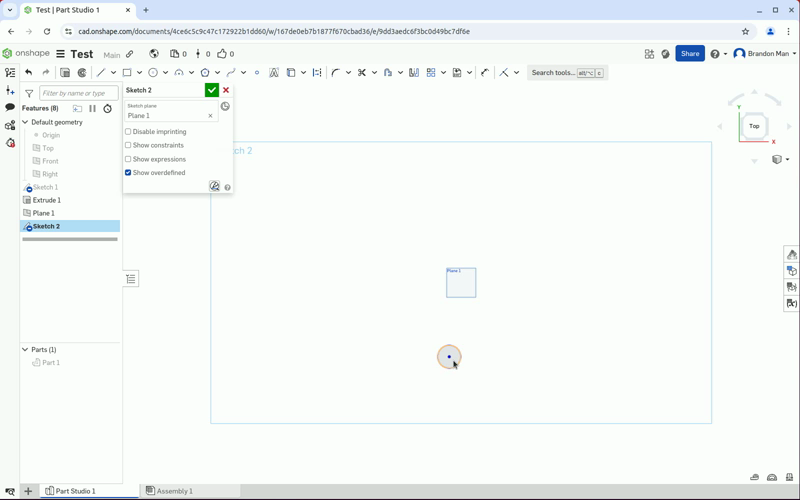
scroll(6)
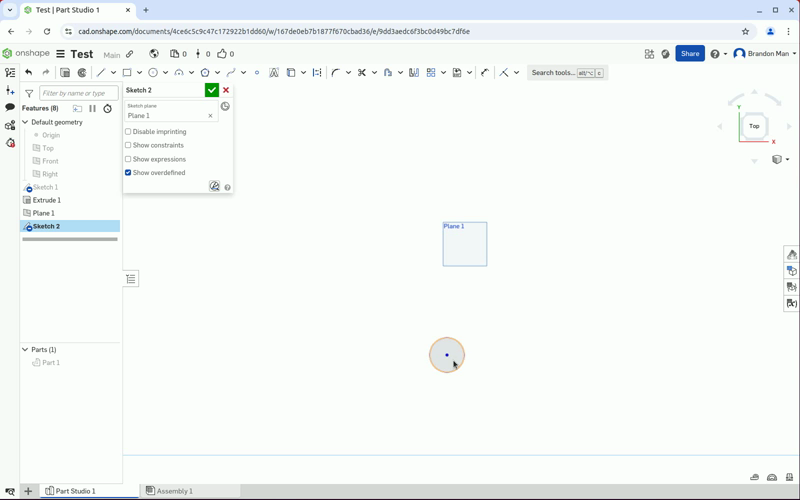
scroll(6)
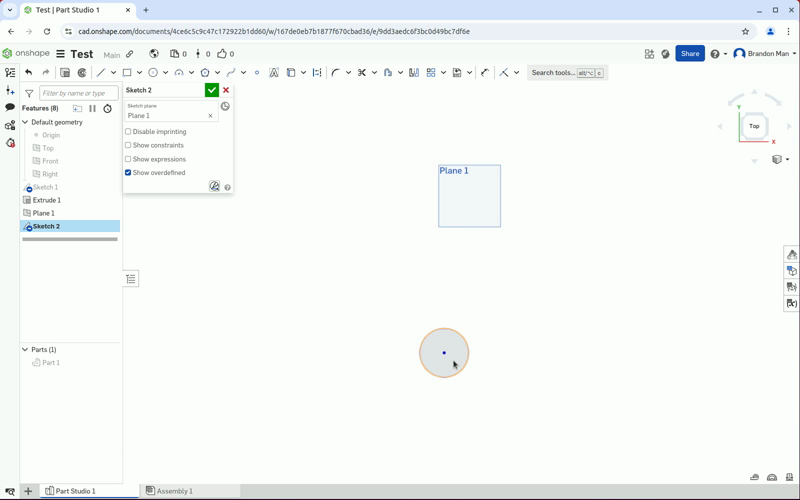
scroll(6)
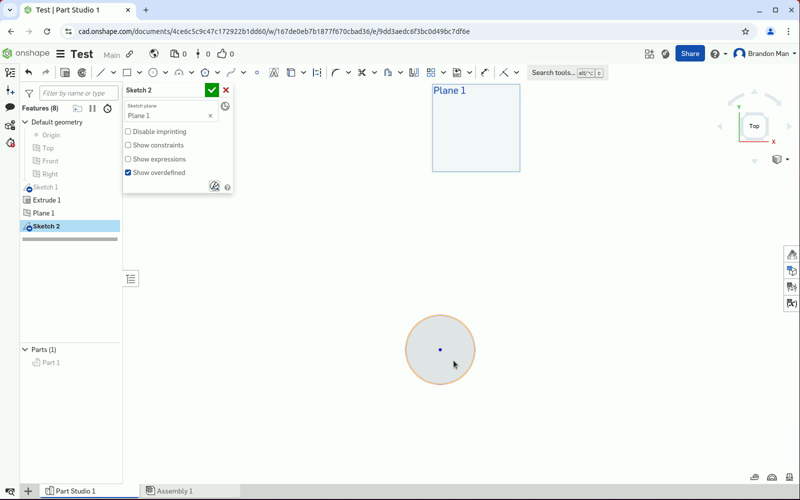
scroll(6)
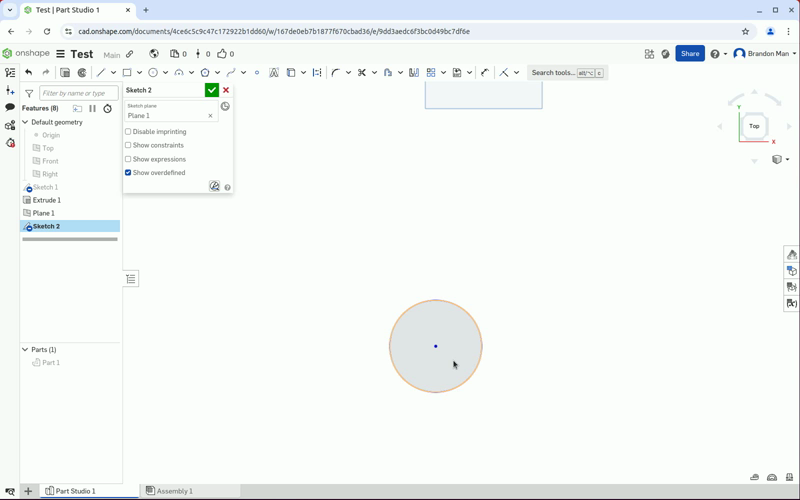
scroll(6)
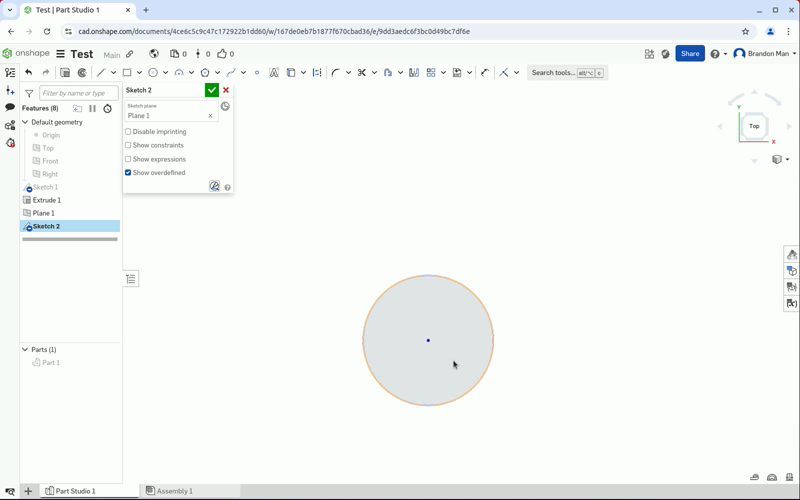
scroll(6)
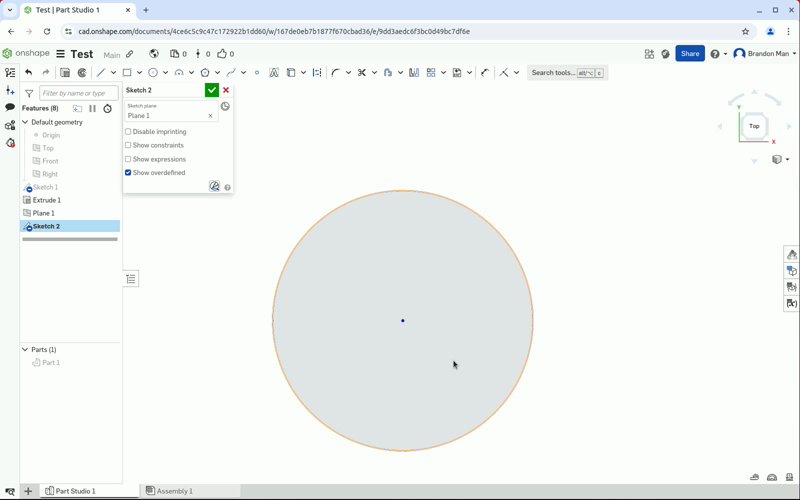
click(453, 360)
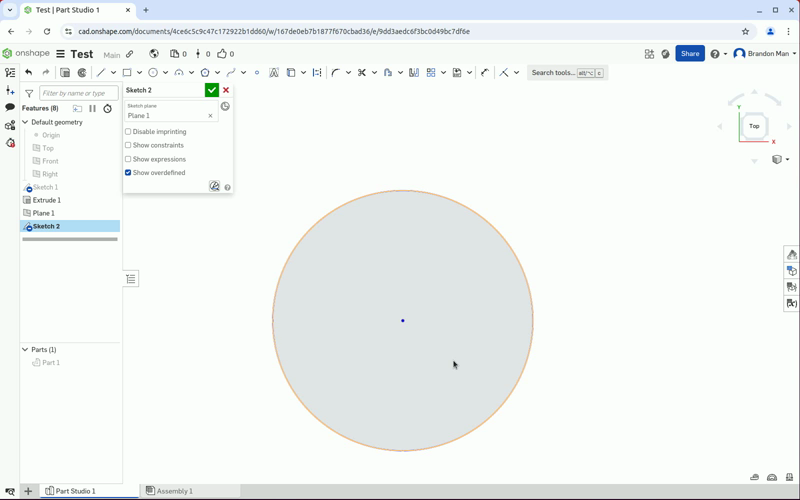
scroll(-6)
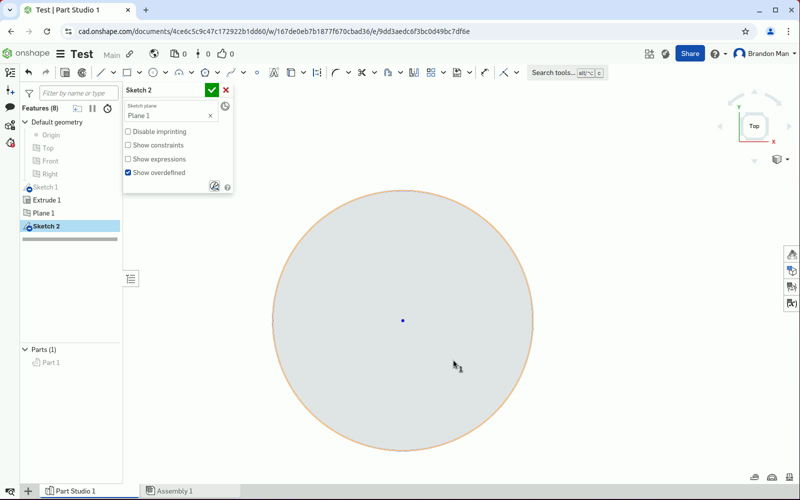
scroll(-6)
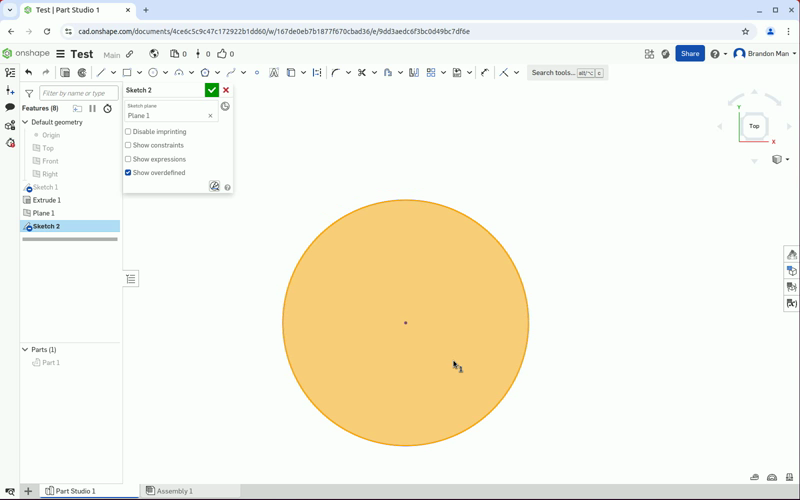
scroll(-6)
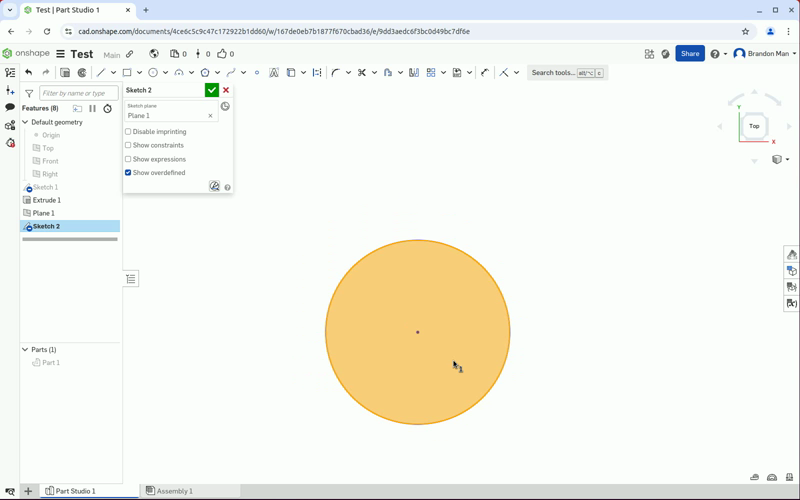
scroll(-6)
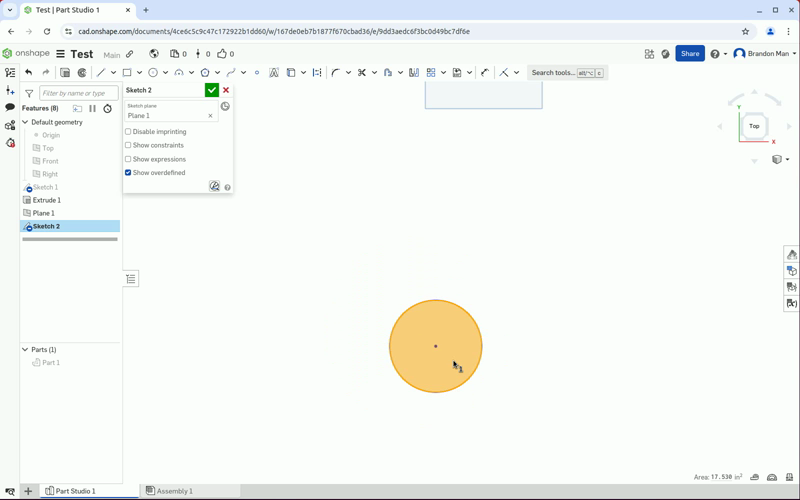
scroll(-6)
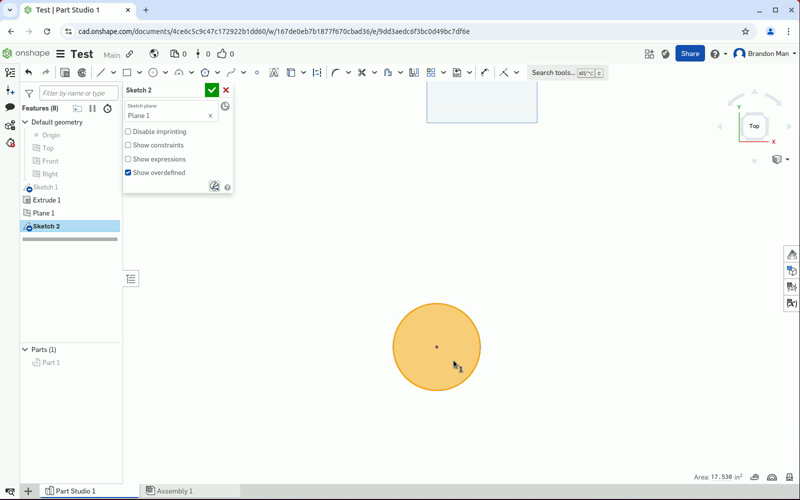
scroll(-6)
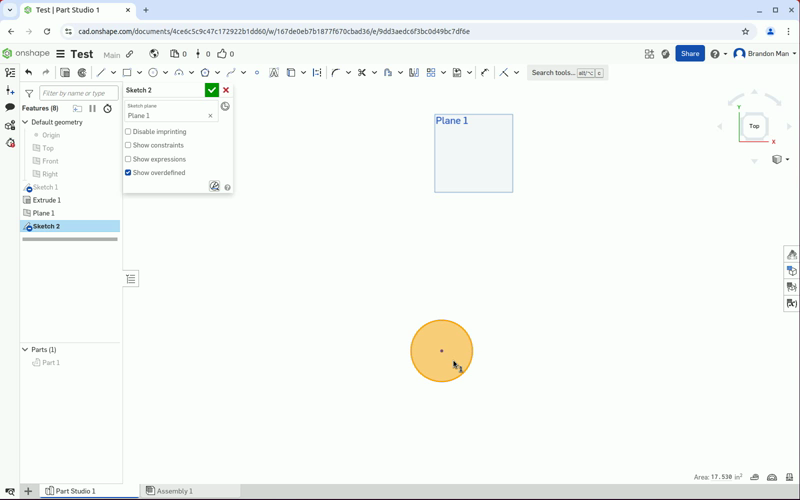
scroll(-6)
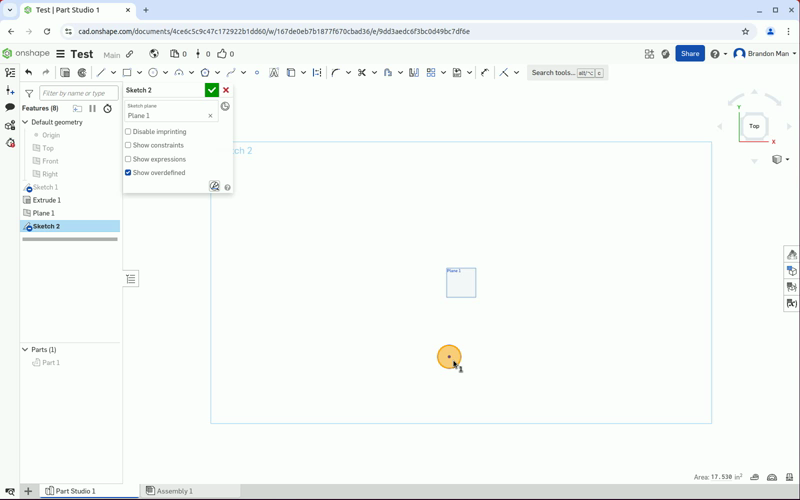
mouse_move(73, 352)
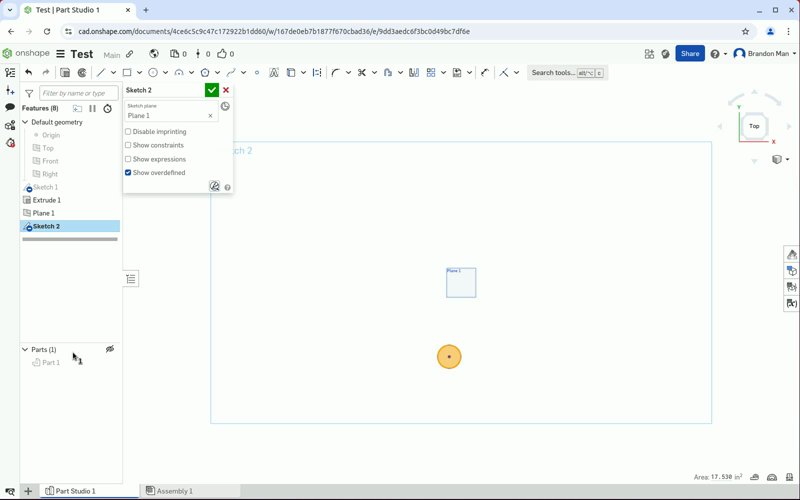
key(shift+y)
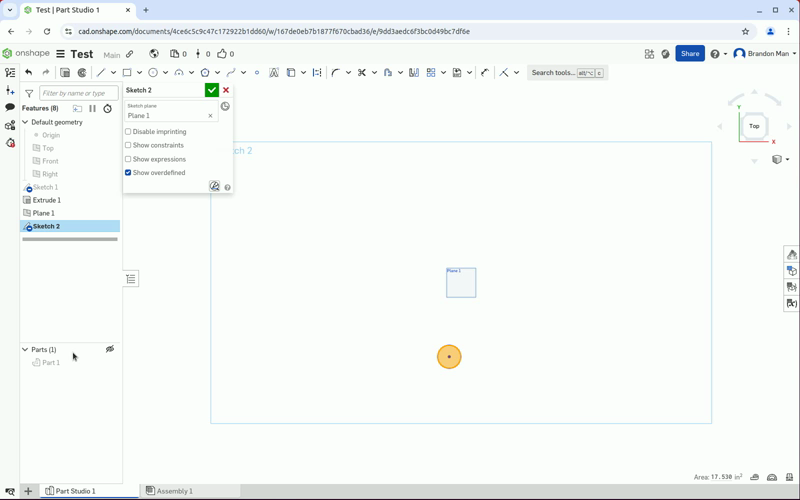
key(shift+e)
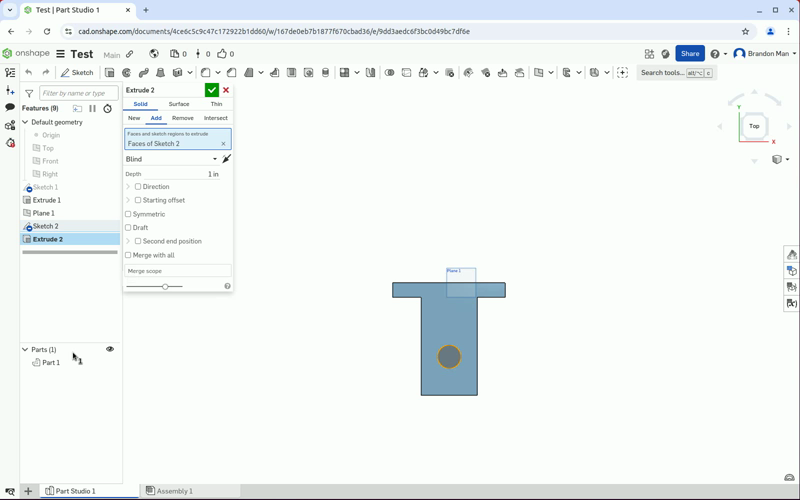
mouse_move(143, 106)
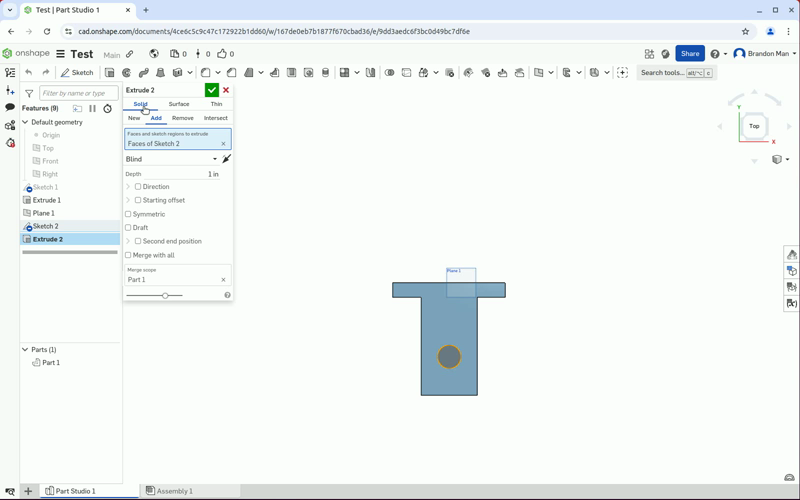
click(143, 106)
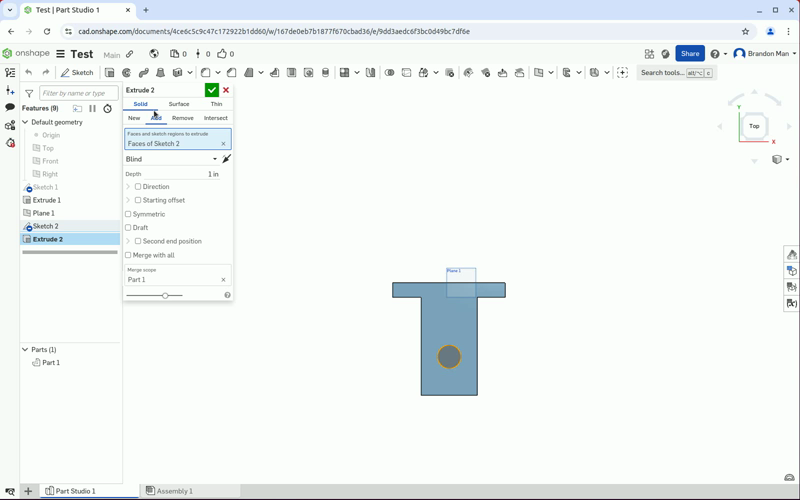
mouse_move(186, 120)
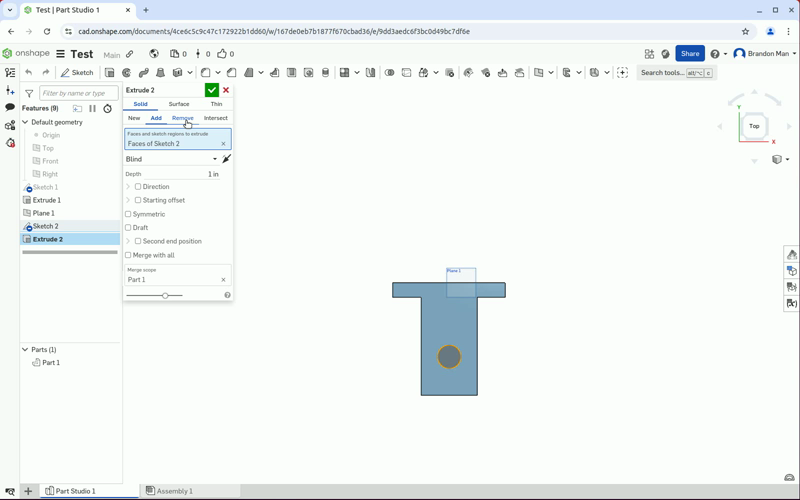
click(186, 120)
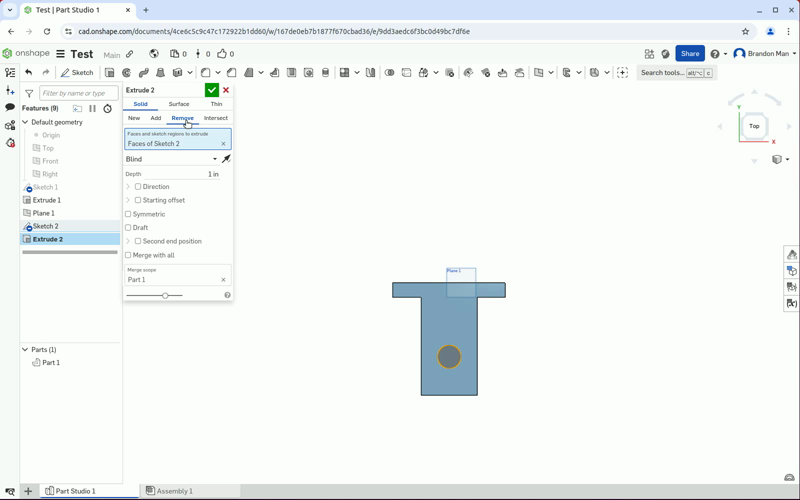
key(tab, 4)
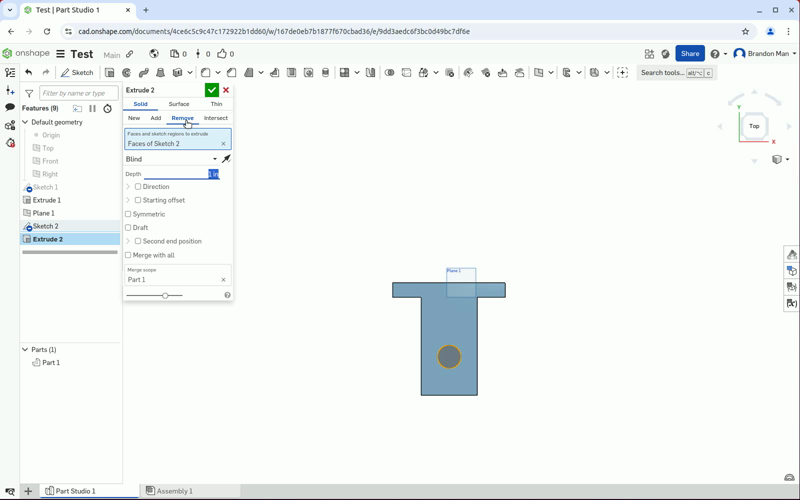
text(17.331)
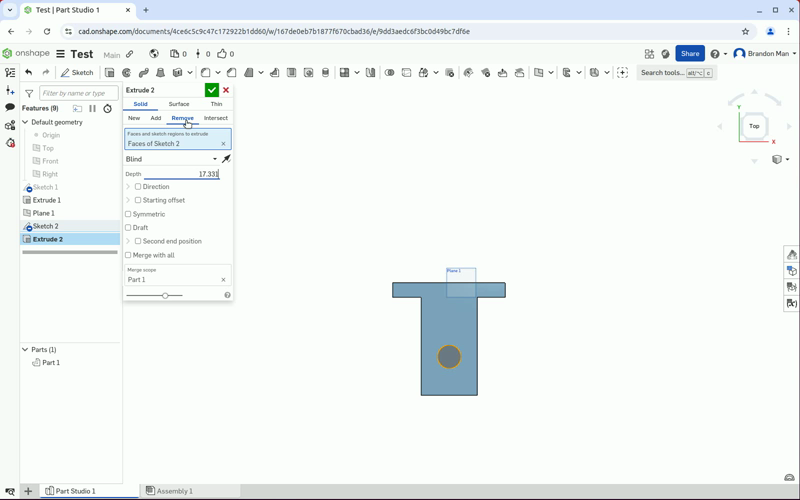
key(tab, 6)
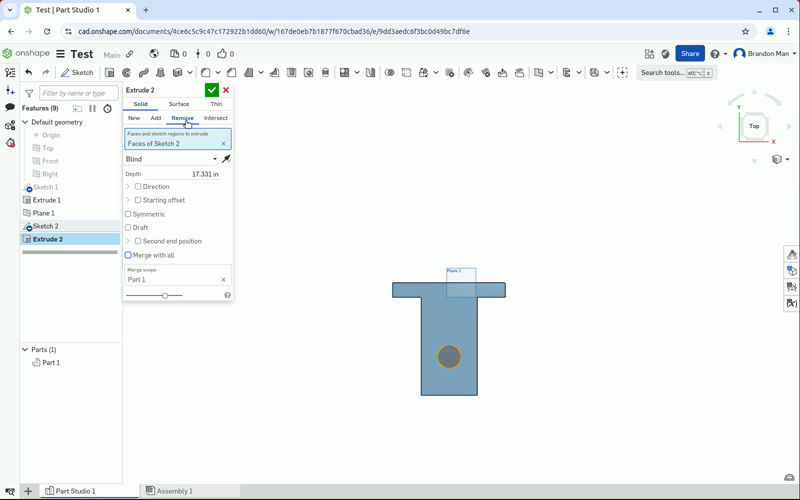
key(space)
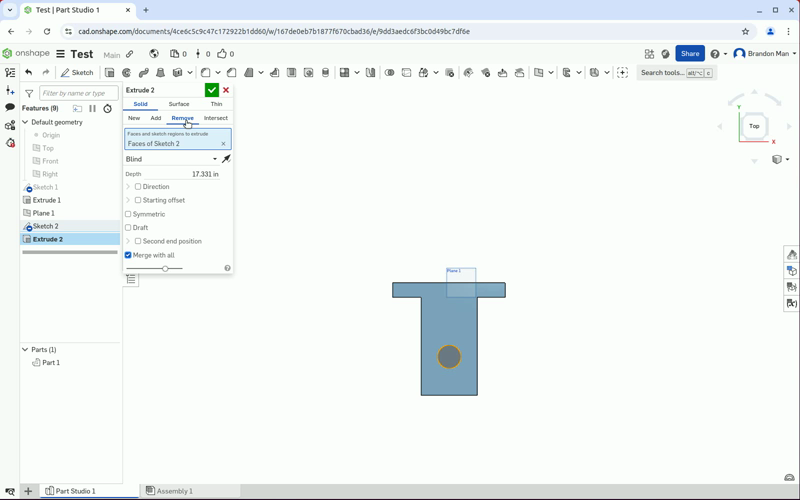
key(enter)
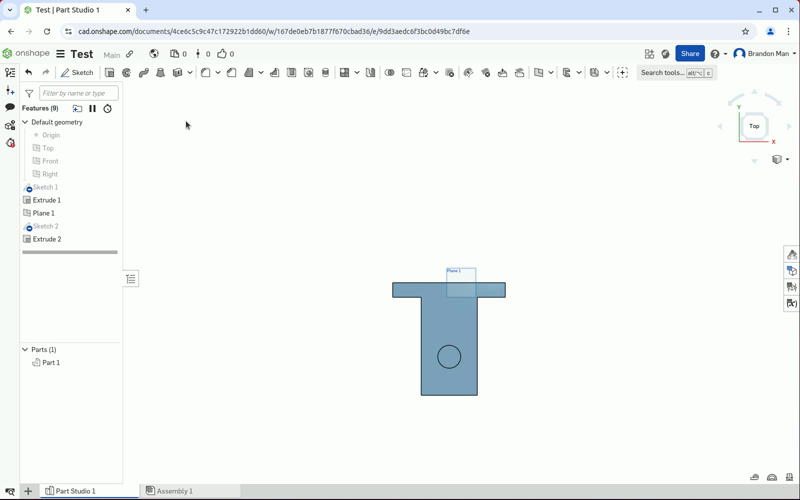
key(shift+h)
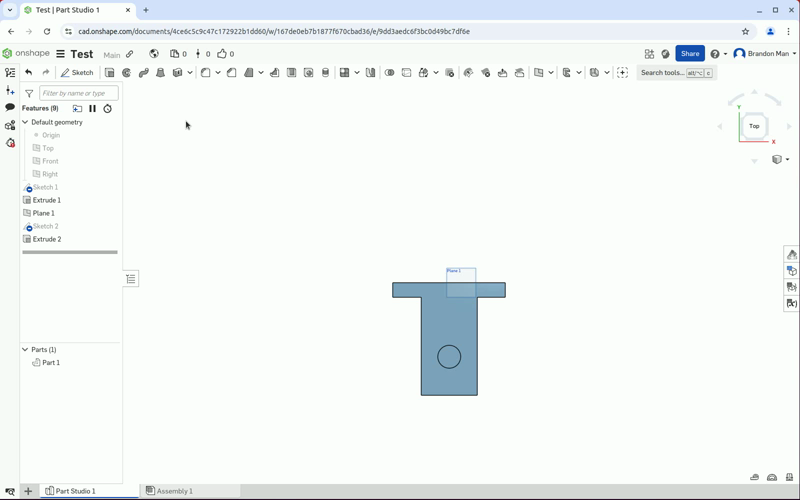
key(shift+h)
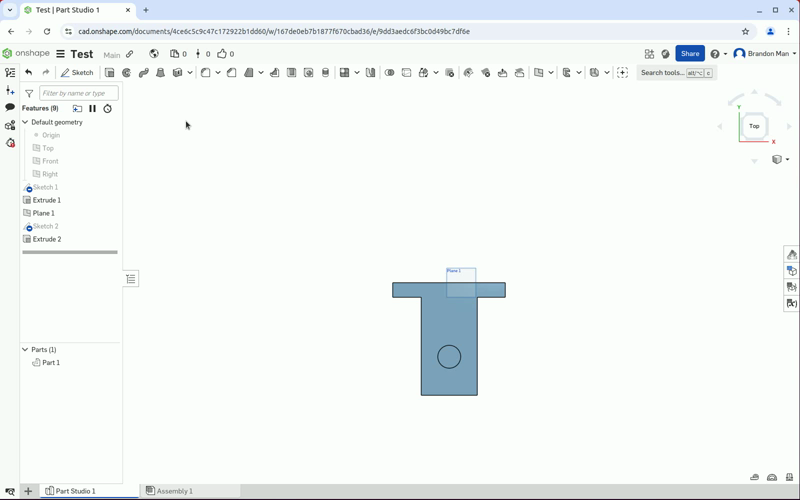
mouse_move(73, 189)
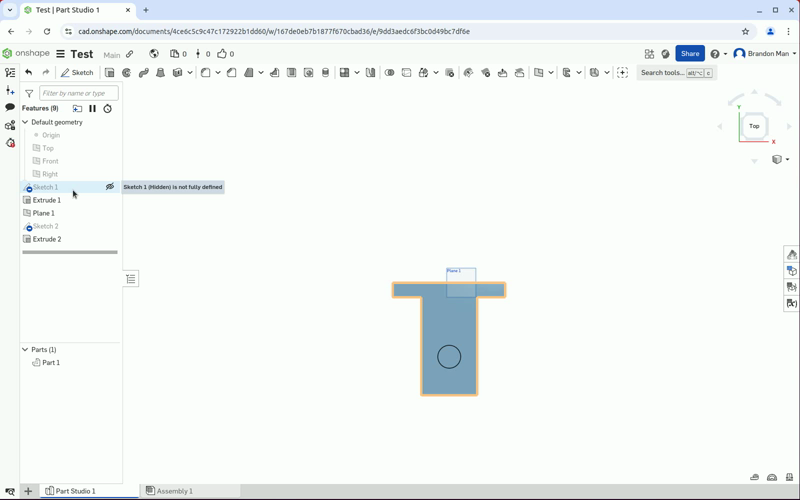
click(73, 189)
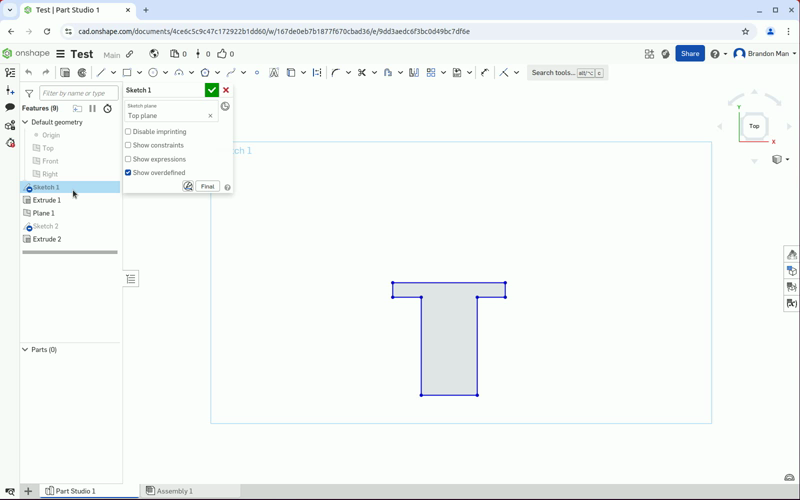
mouse_move(229, 92)
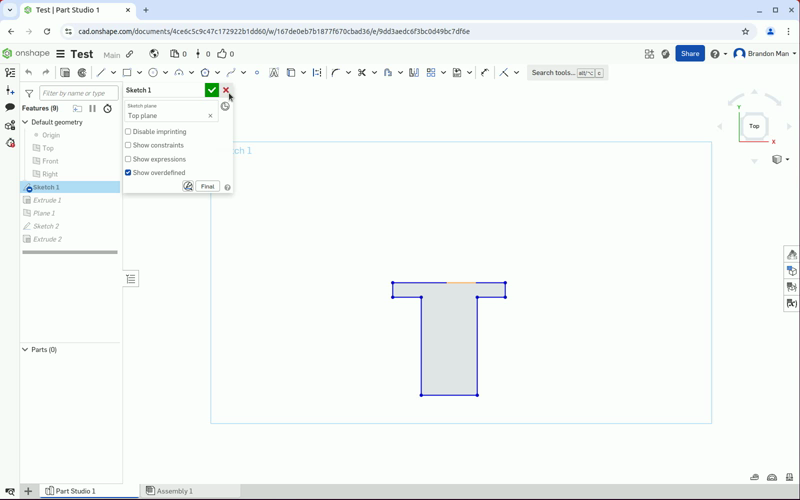
click(229, 92)
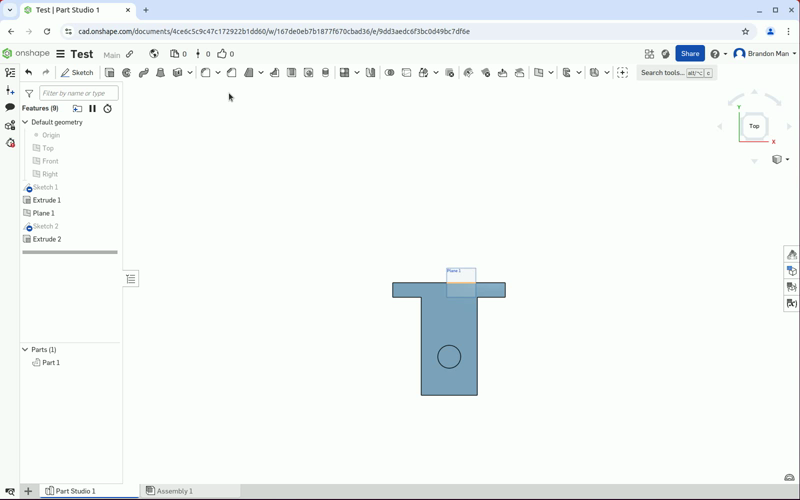
mouse_move(73, 352)
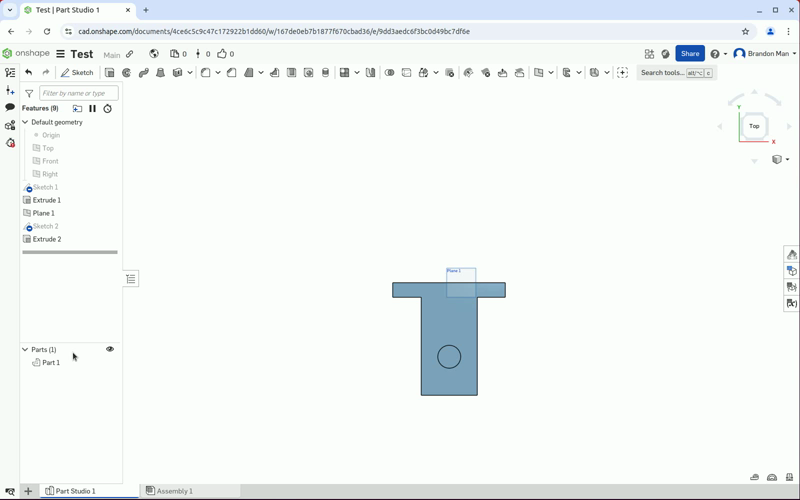
key(y)
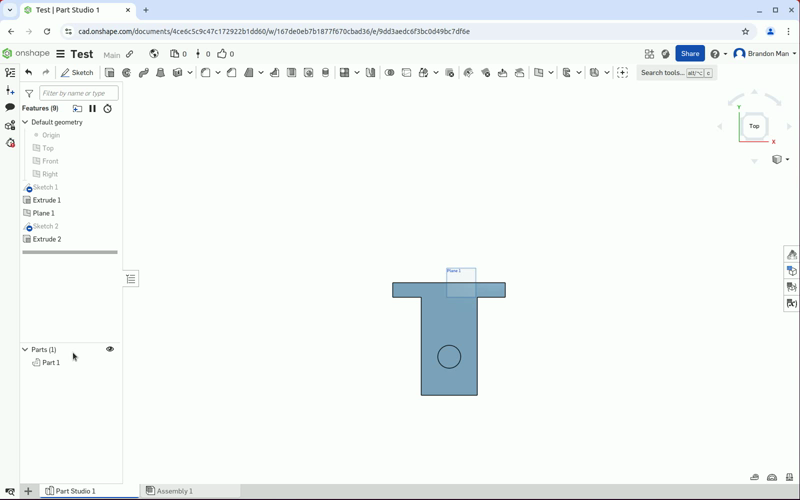
key(shift+p)
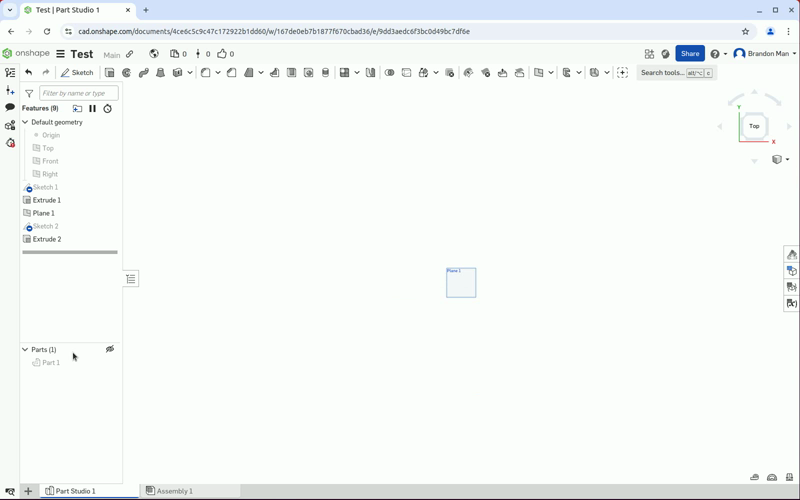
key(space)
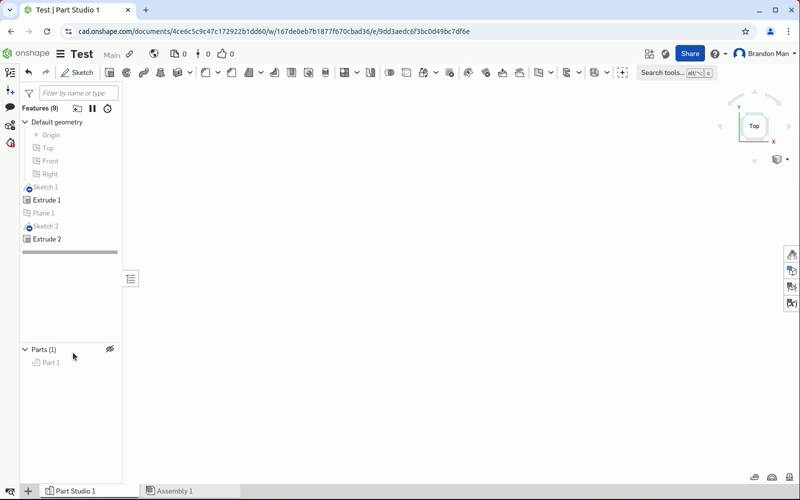
key_down(shift)
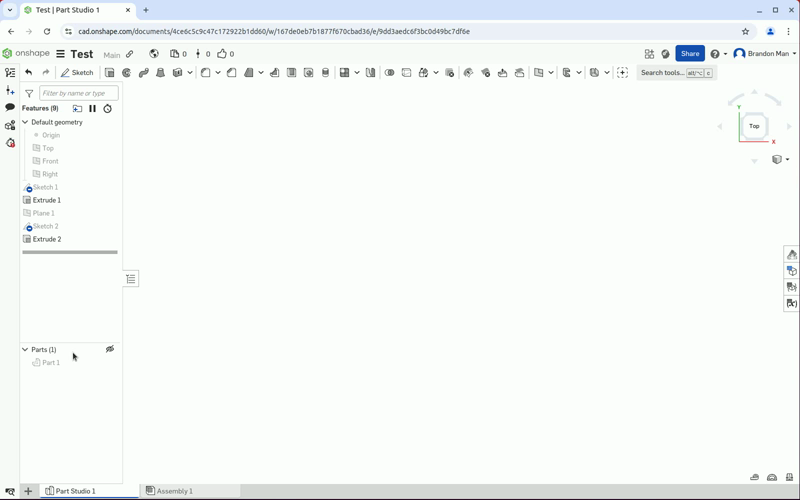
key(up)
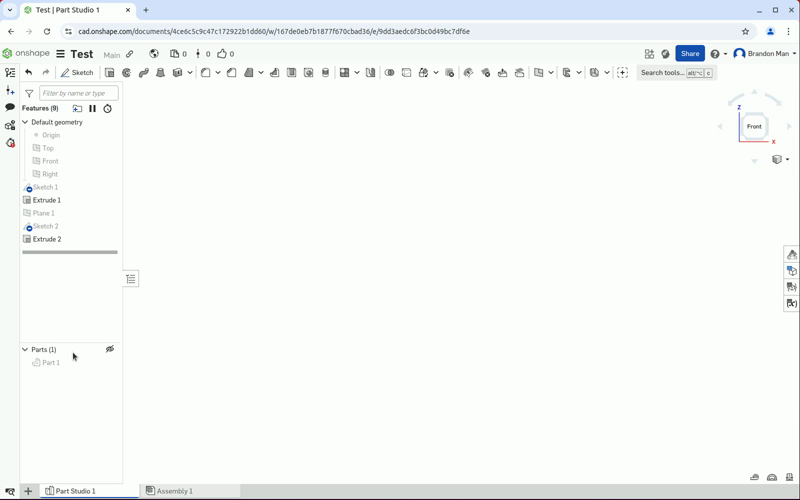
key_up(shift)
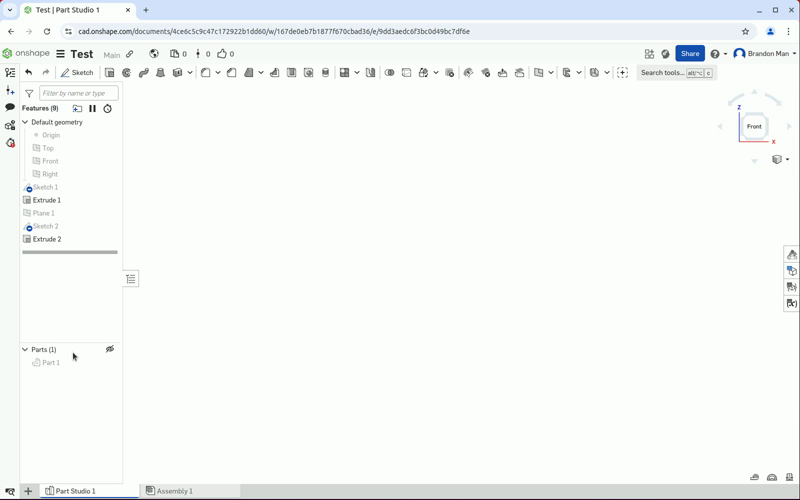
mouse_move(73, 352)
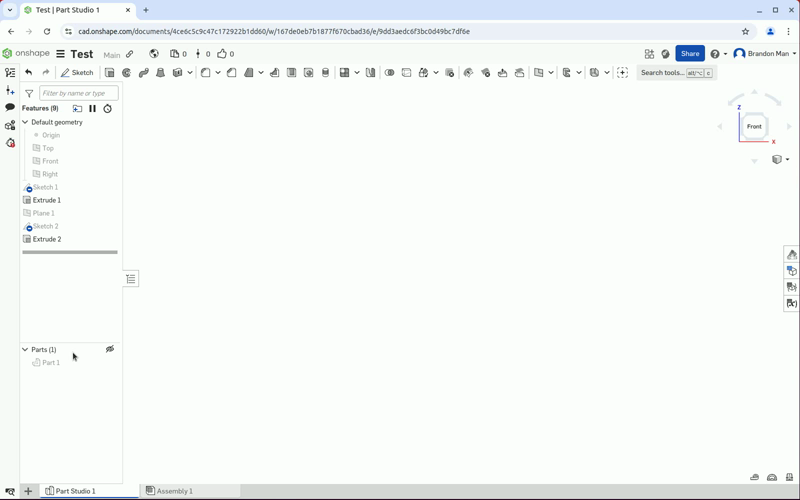
key(shift+y)
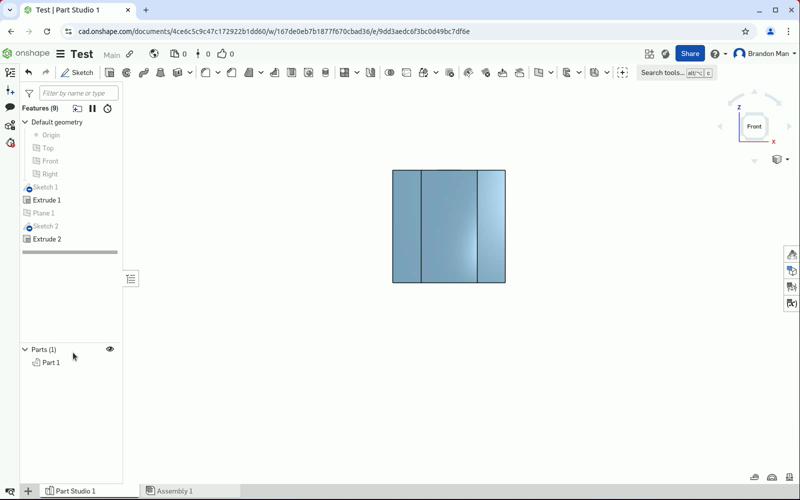
mouse_move(541, 75)
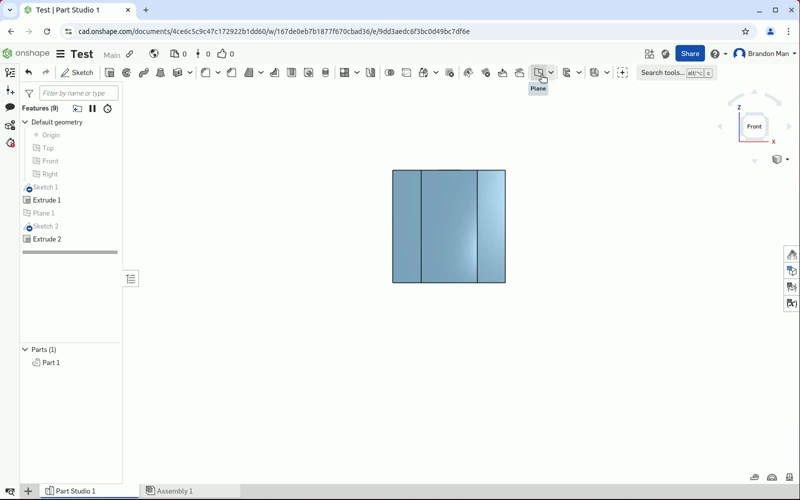
click(541, 75)
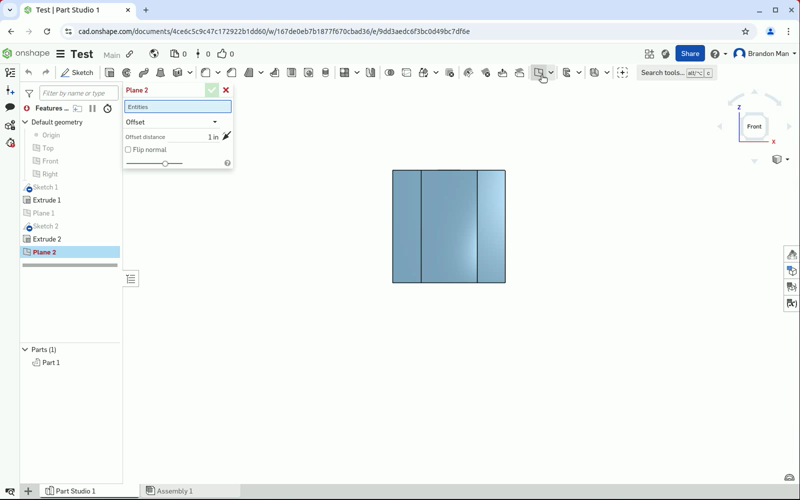
mouse_move(73, 163)
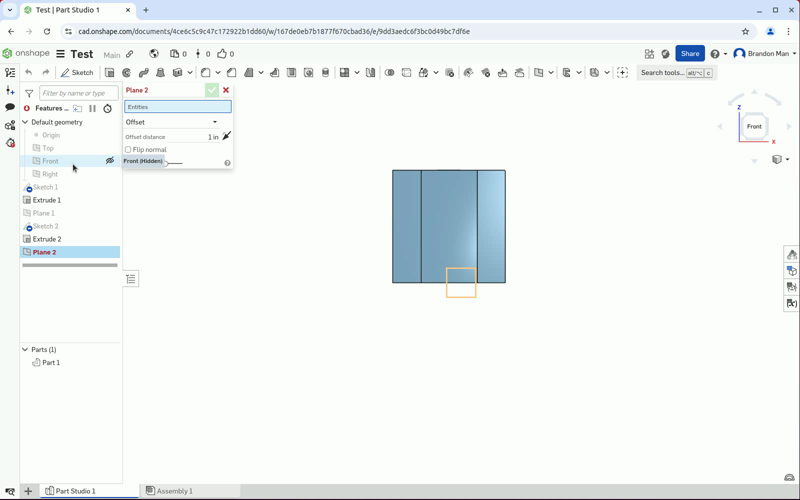
click(73, 163)
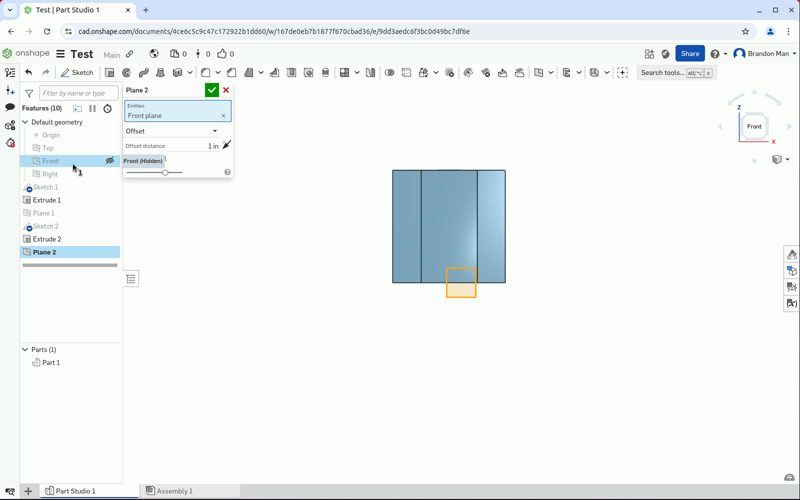
key(tab, 2)
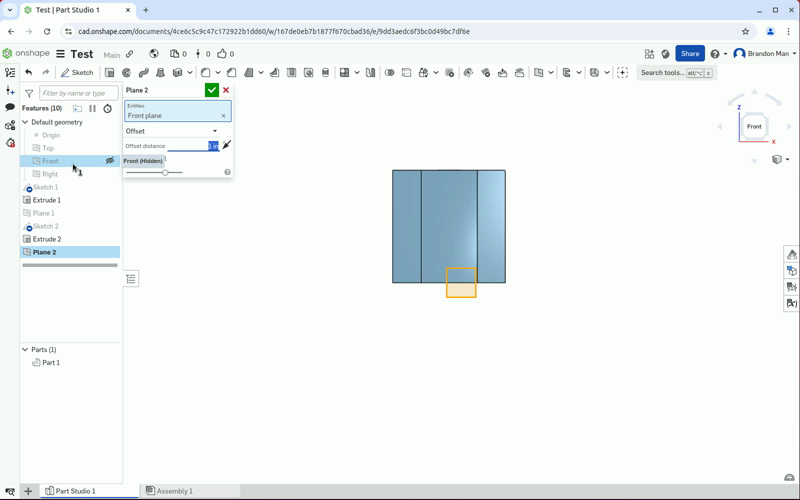
text(2.896)
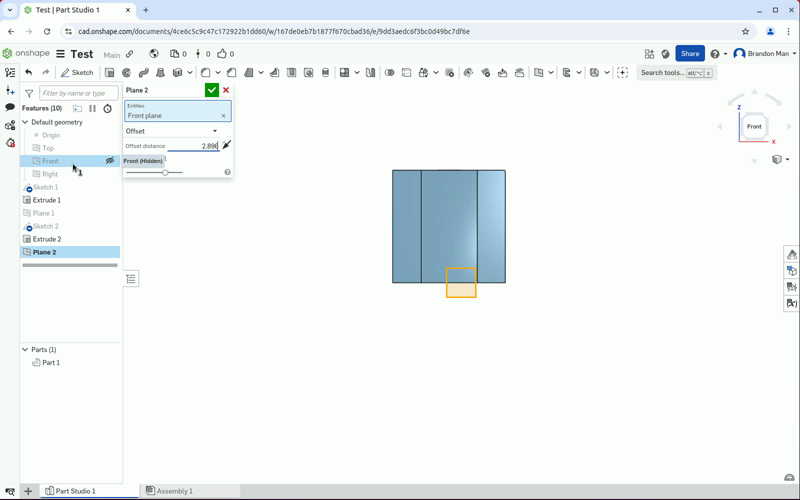
key(enter, 2)
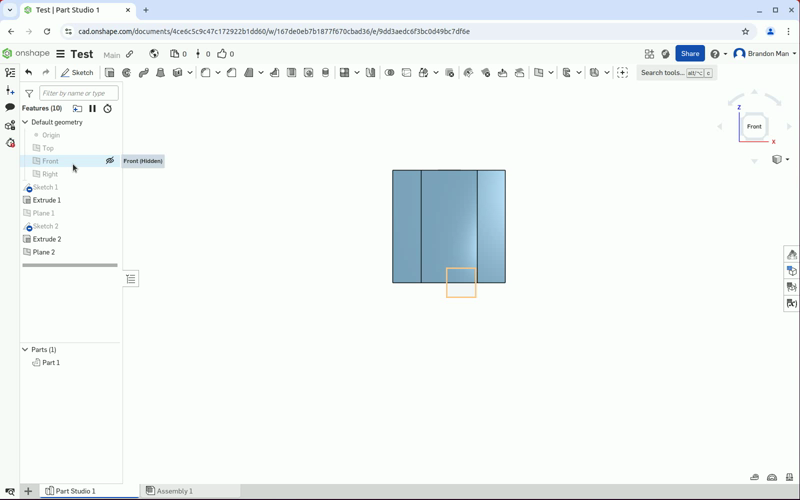
key(shift+s)
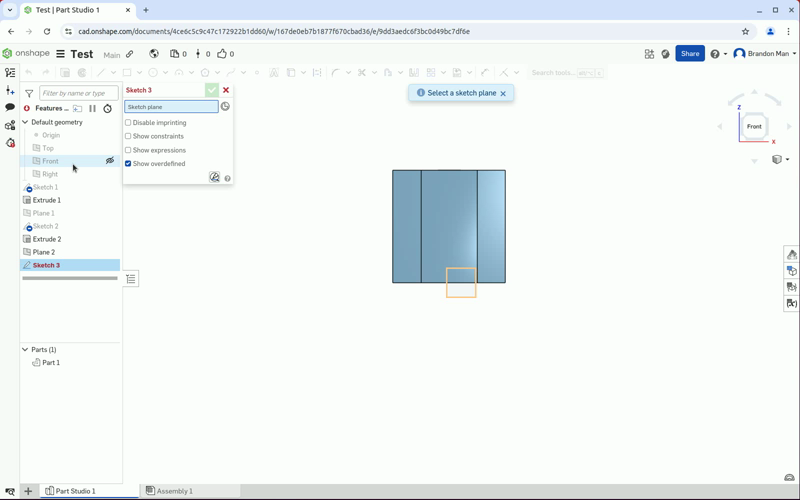
mouse_move(73, 254)
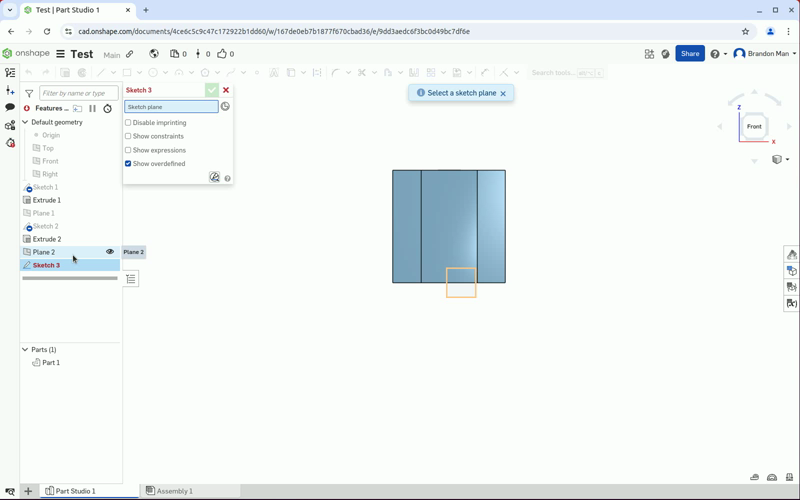
click(73, 254)
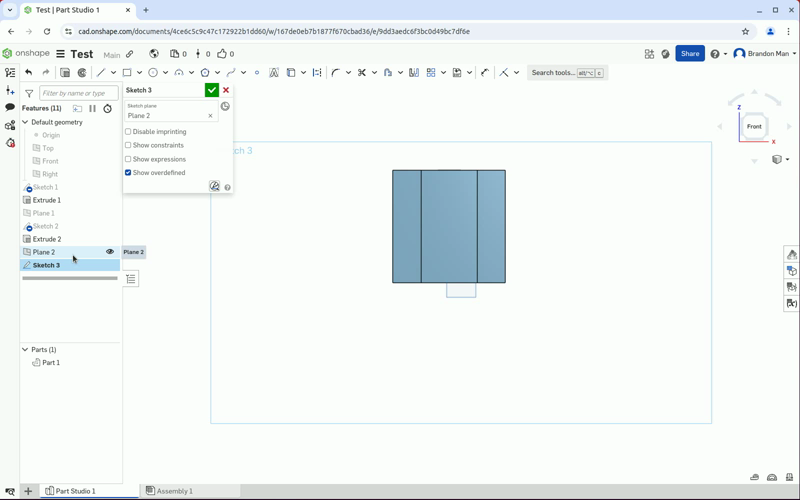
mouse_move(73, 352)
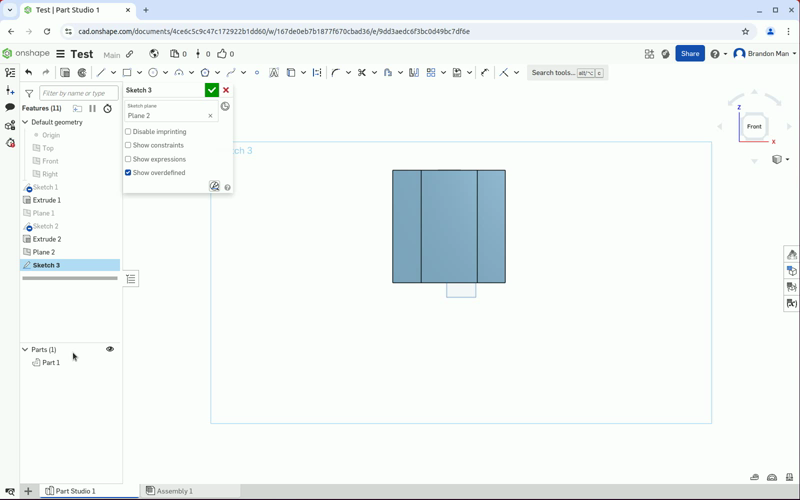
key(y)
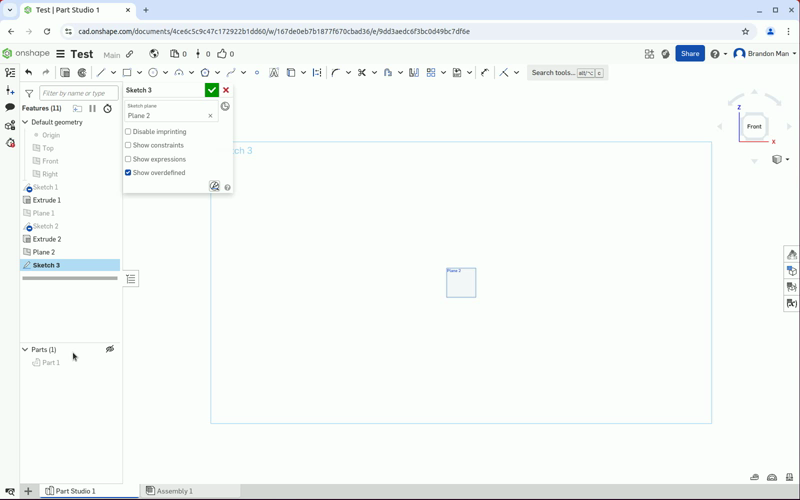
key(c)
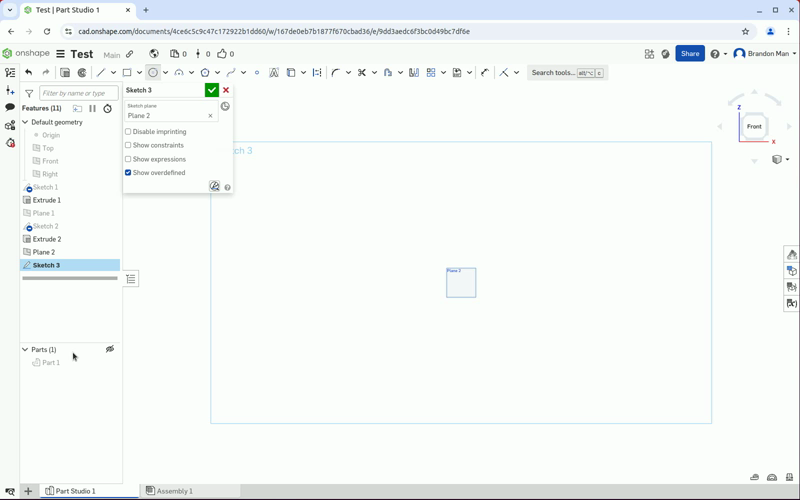
key_down(shift)
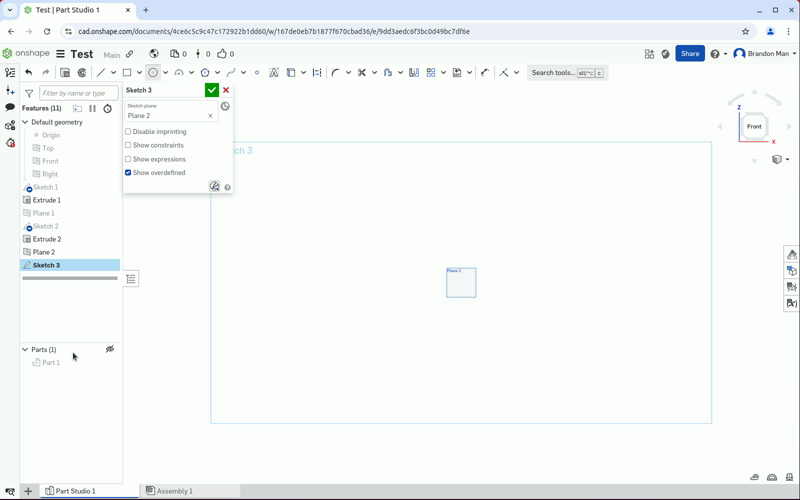
mouse_move(407, 198)
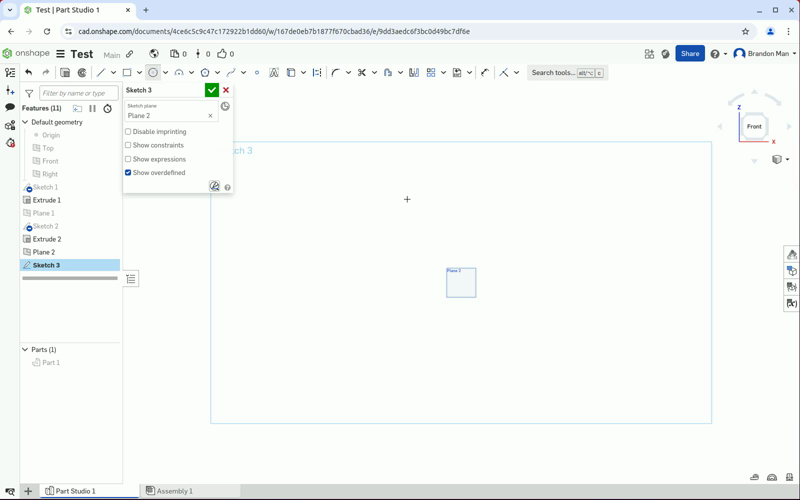
click(407, 198)
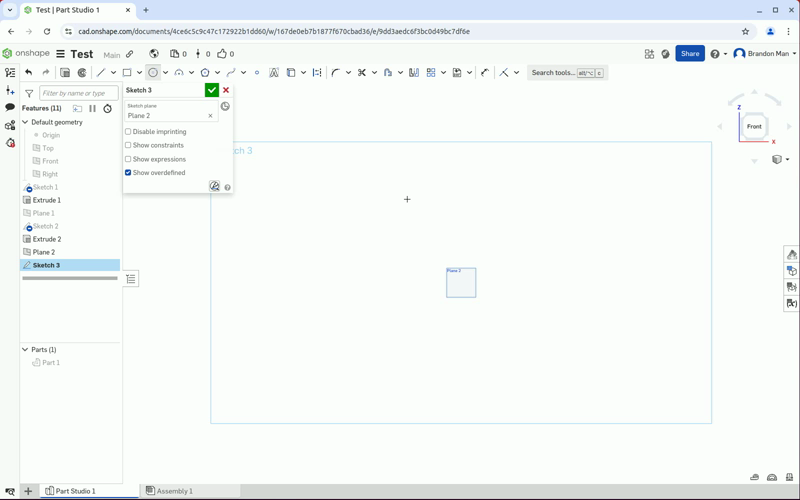
key_up(shift)
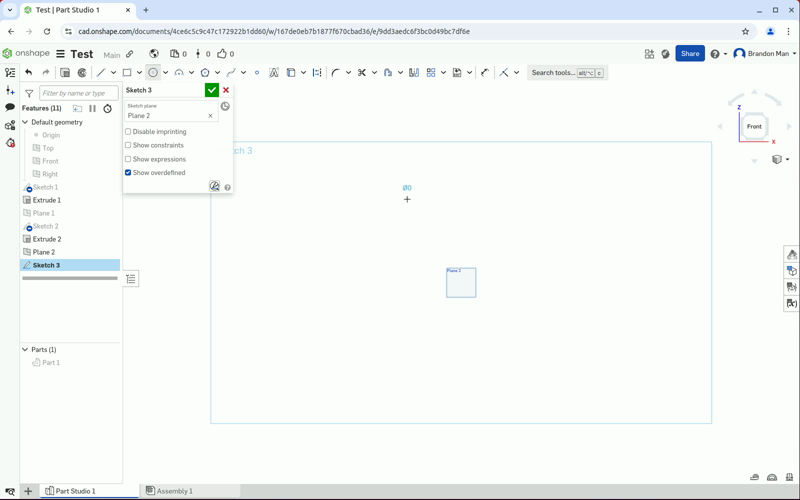
mouse_move(414, 198)
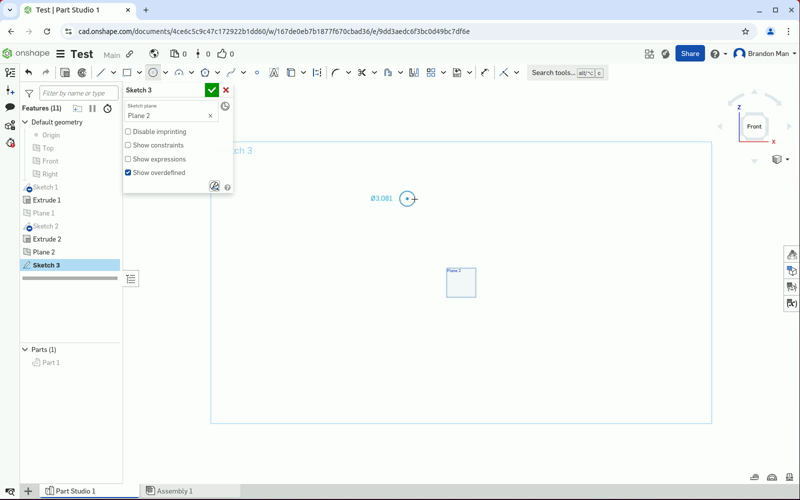
click(414, 198)
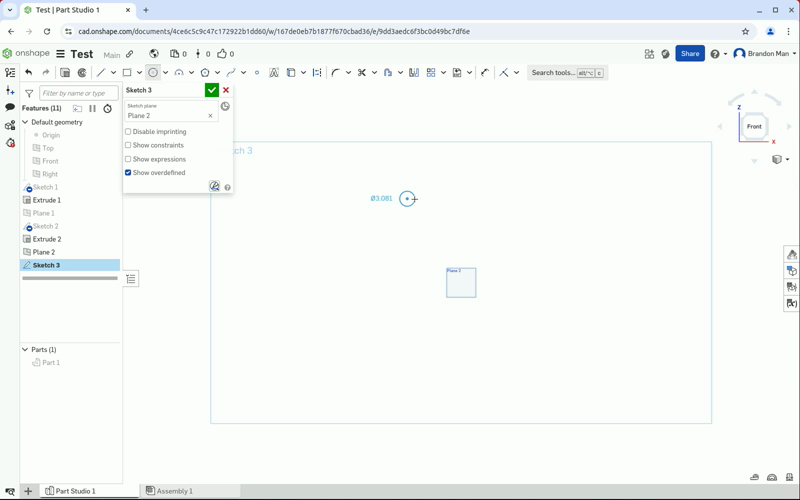
key(esc)
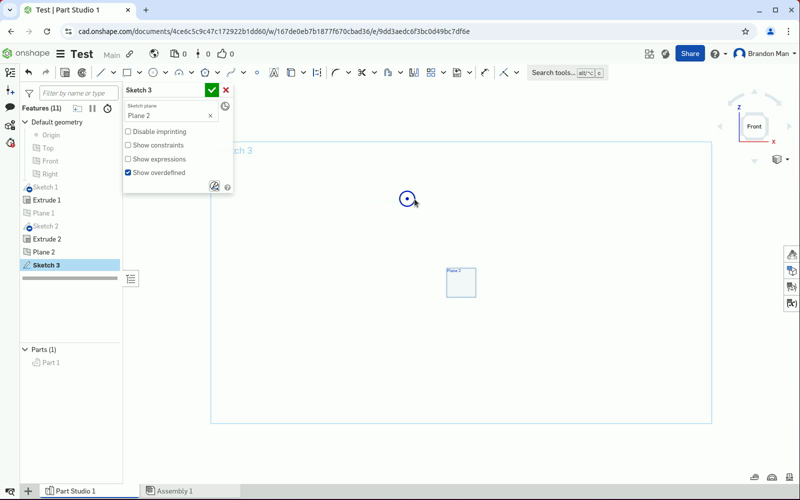
mouse_move(404, 194)
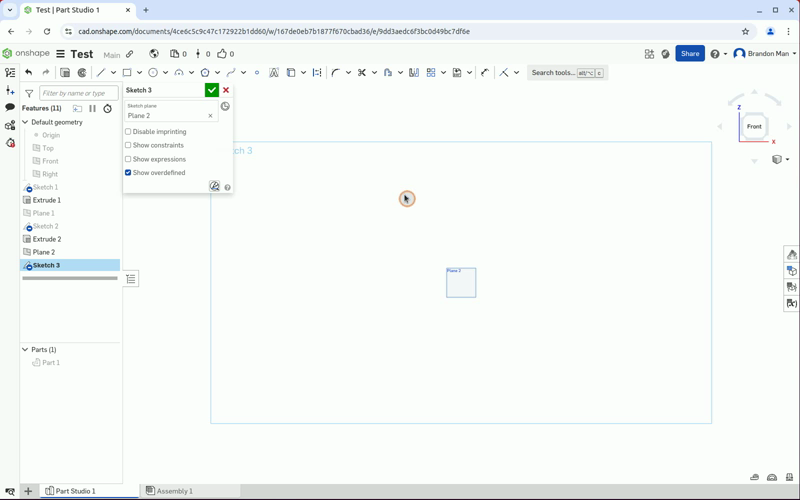
scroll(6)
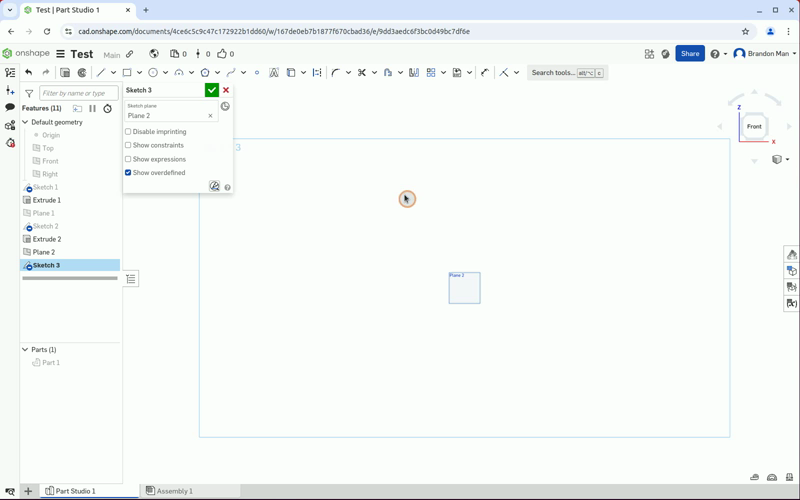
scroll(6)
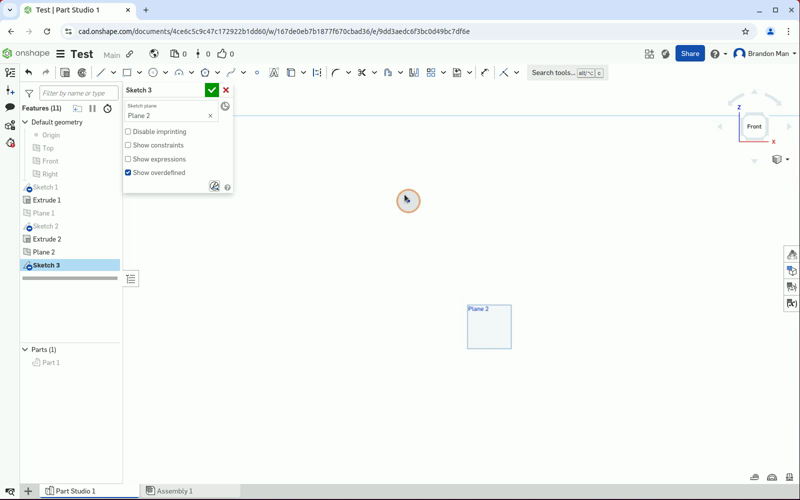
scroll(6)
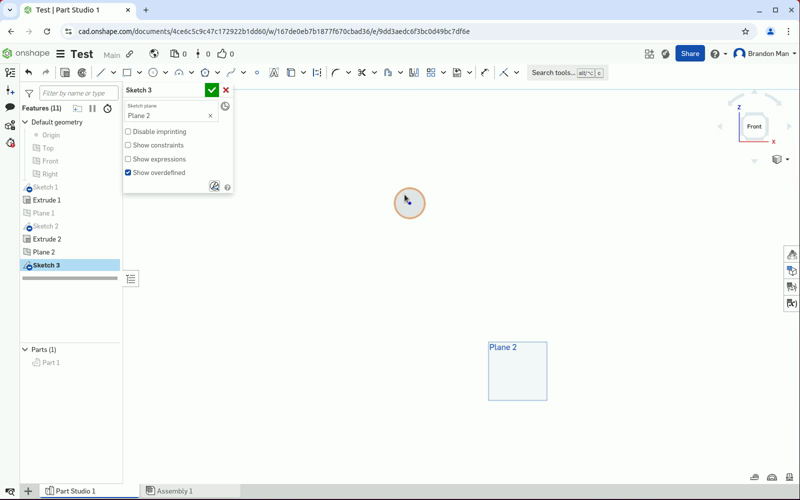
scroll(6)
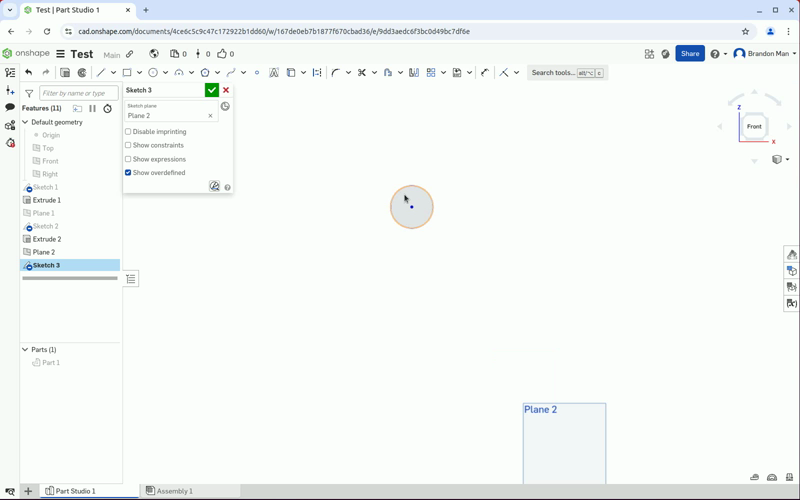
scroll(6)
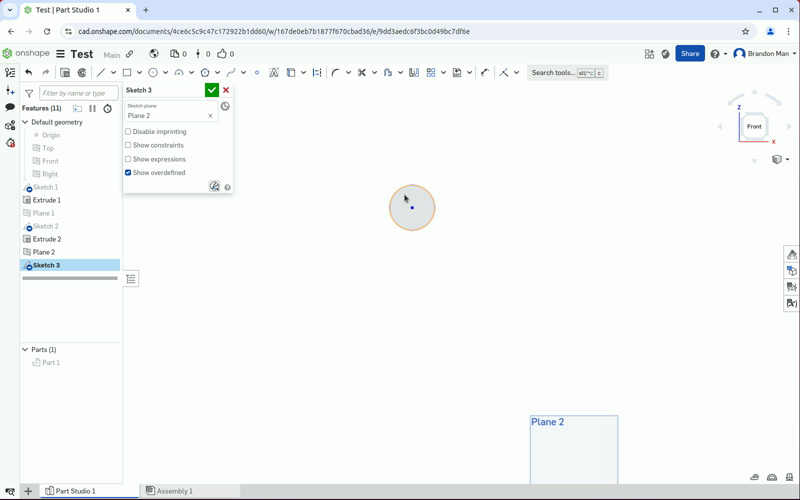
scroll(6)
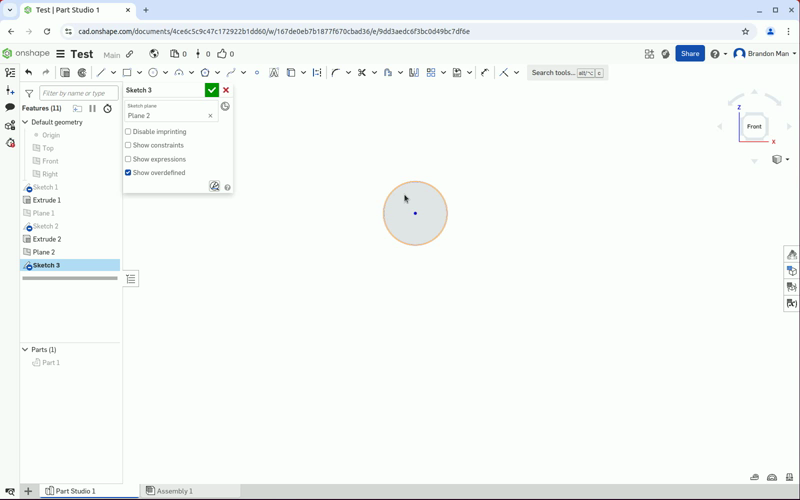
scroll(6)
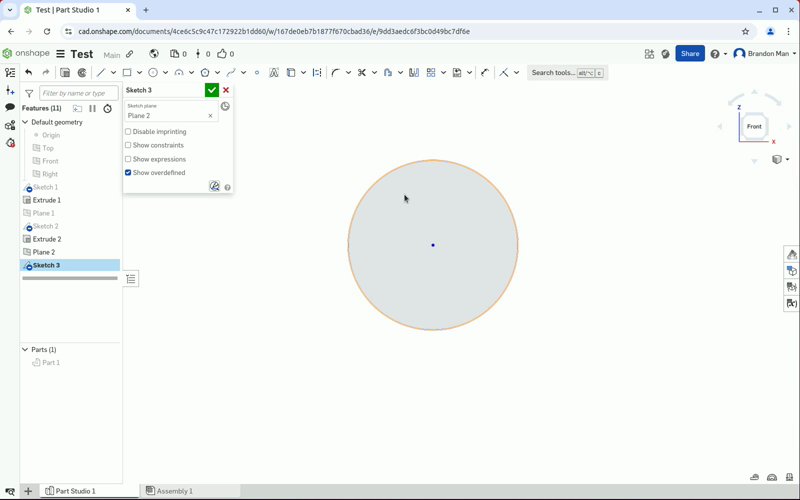
click(404, 194)
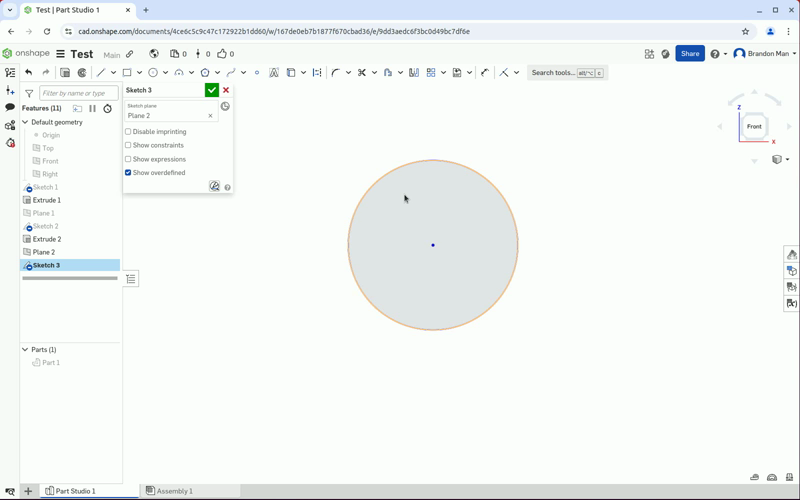
scroll(-6)
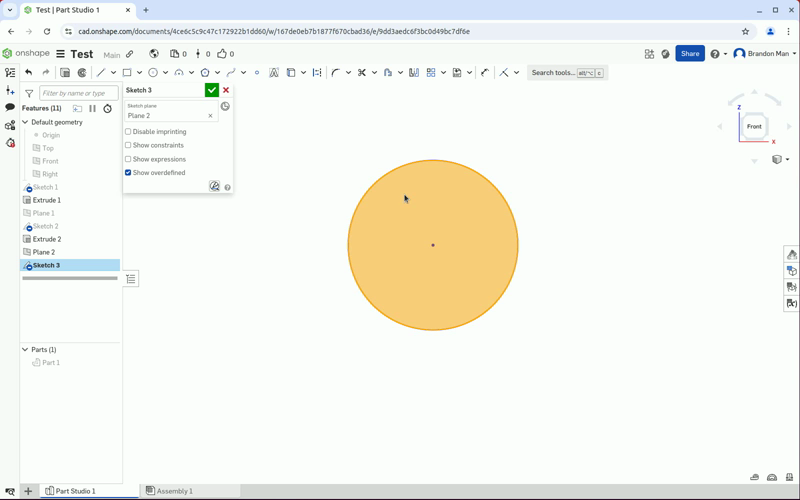
scroll(-6)
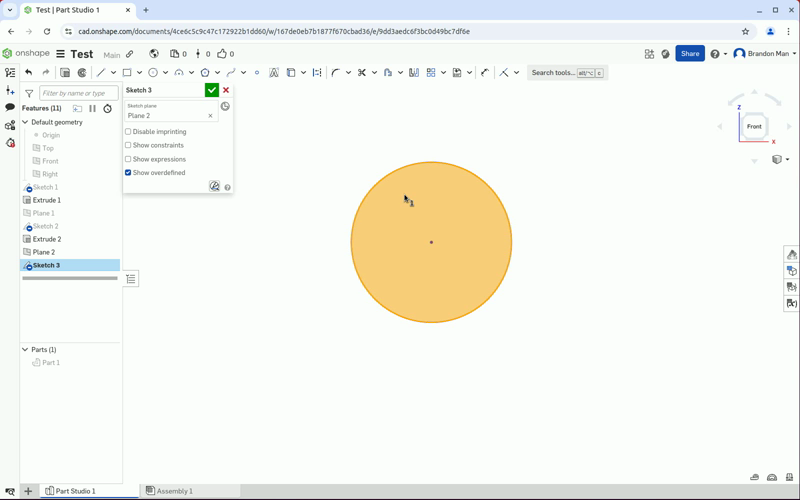
scroll(-6)
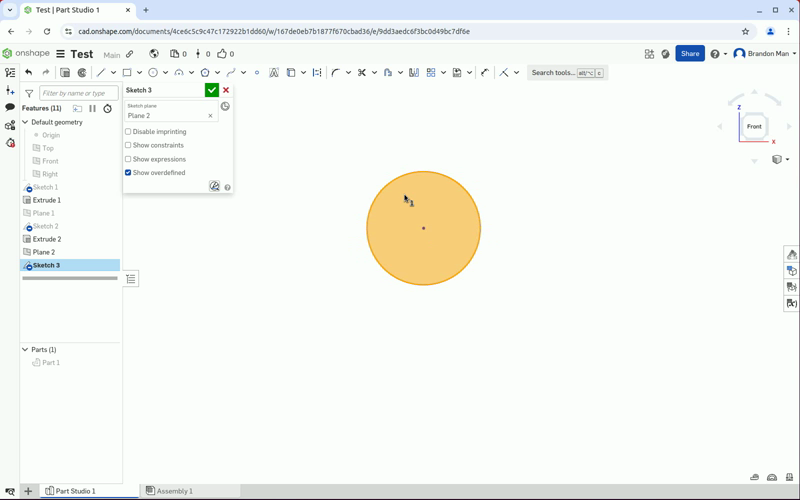
scroll(-6)
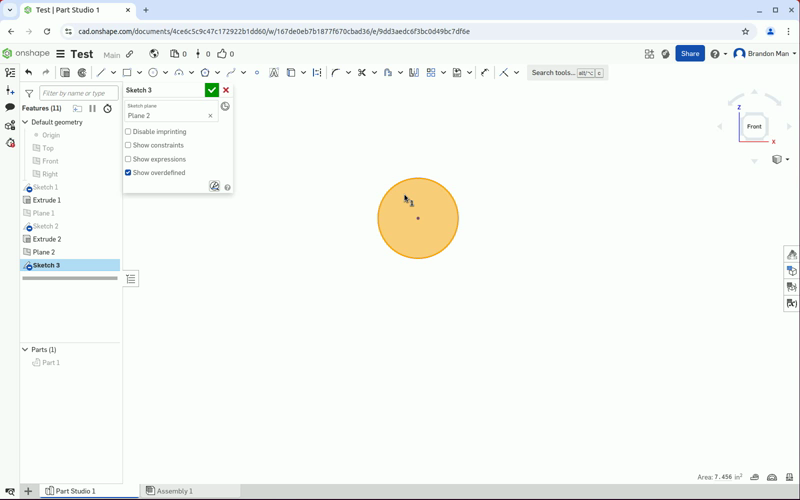
scroll(-6)
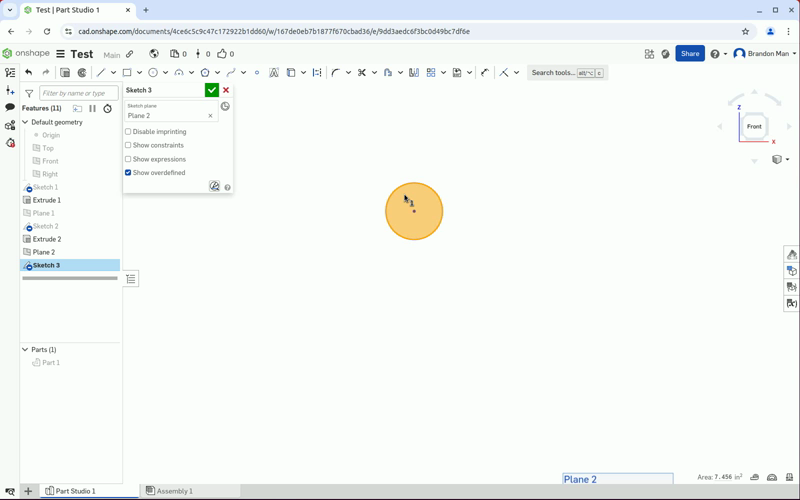
scroll(-6)
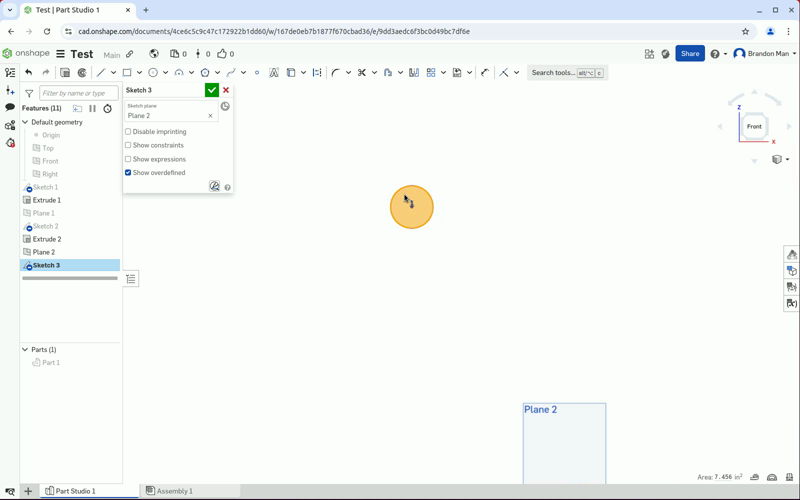
scroll(-6)
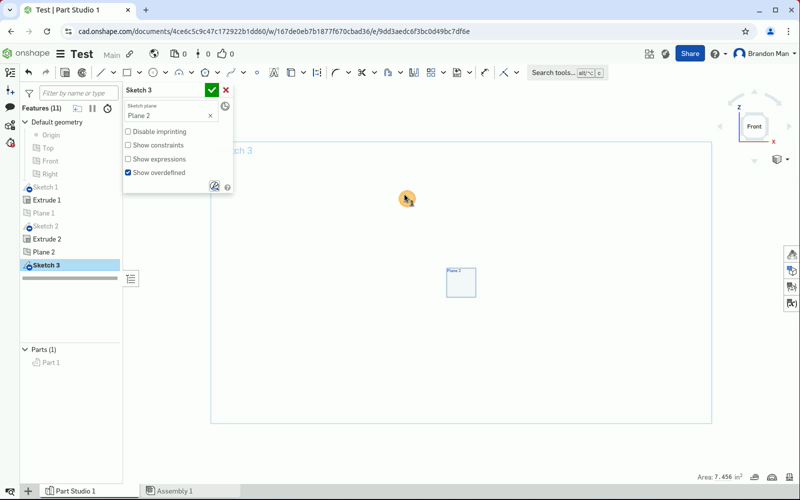
mouse_move(73, 352)
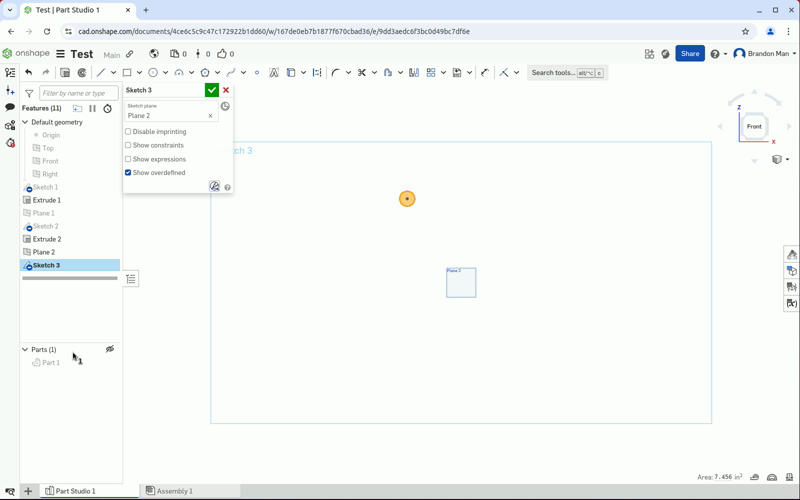
key(shift+y)
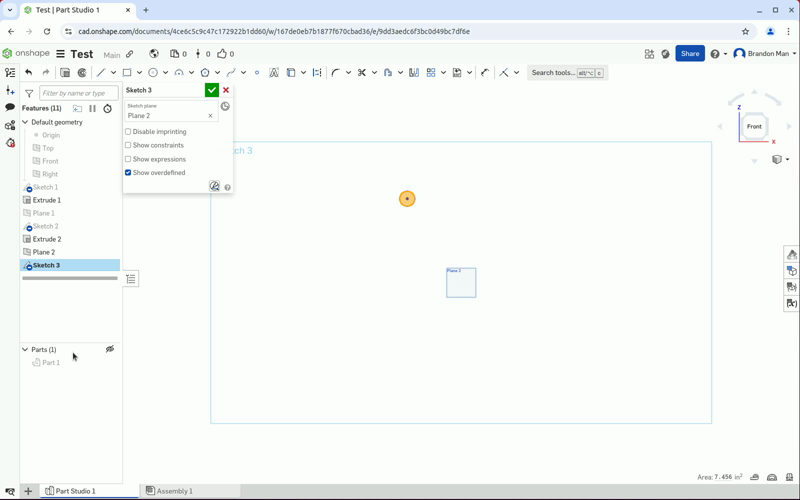
key(shift+e)
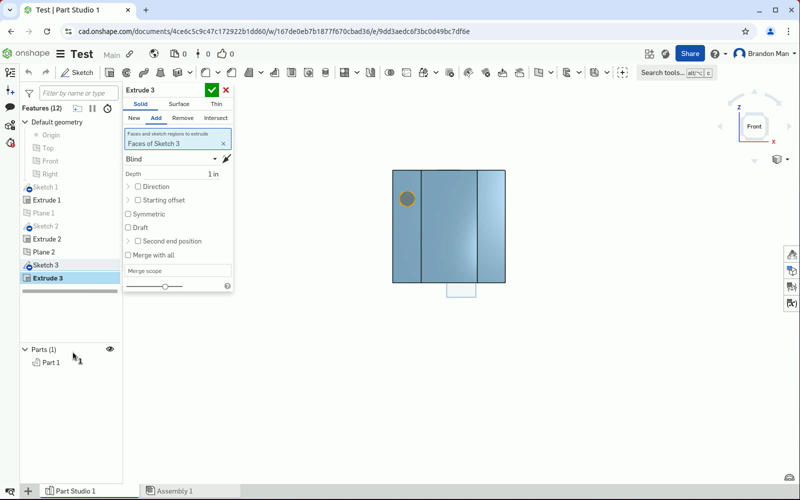
mouse_move(143, 106)
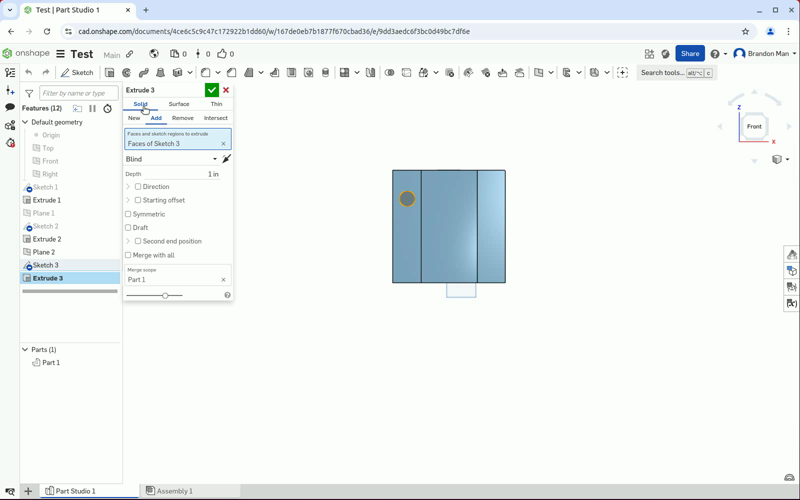
click(143, 106)
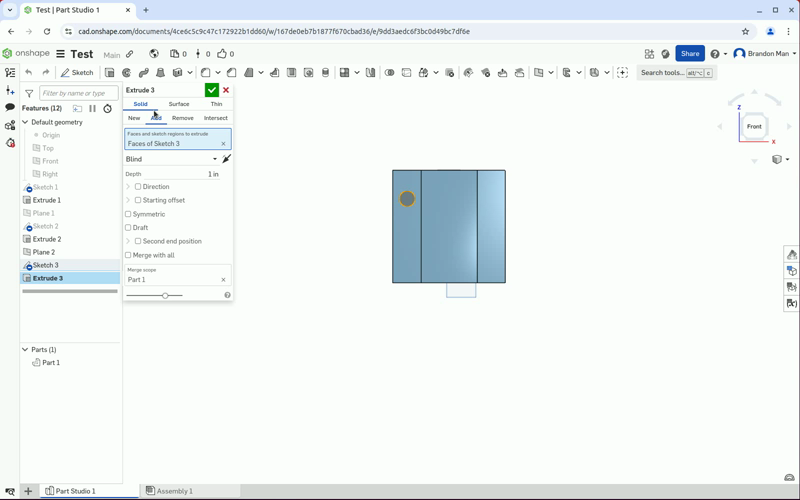
mouse_move(186, 120)
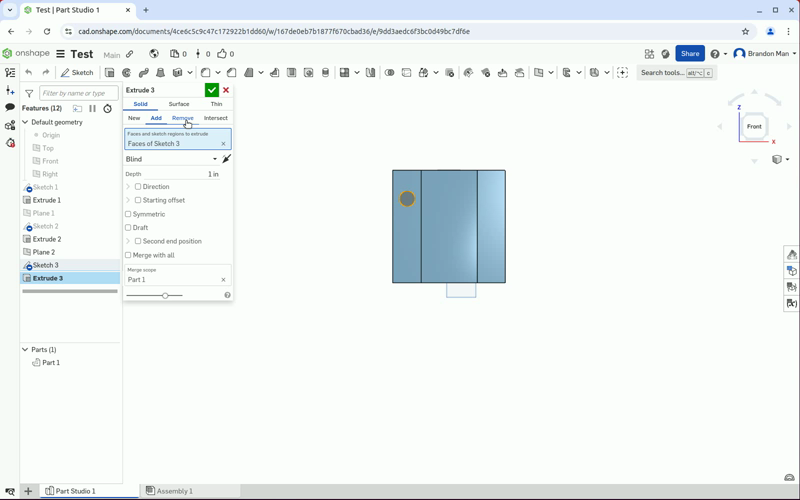
click(186, 120)
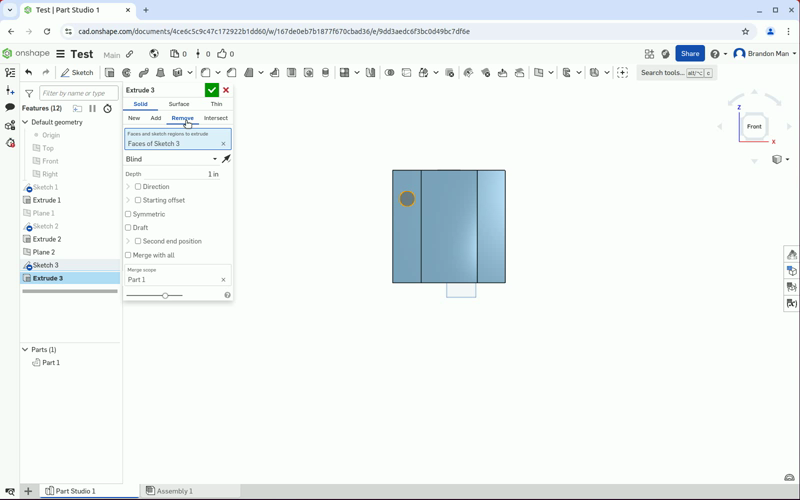
key(tab, 4)
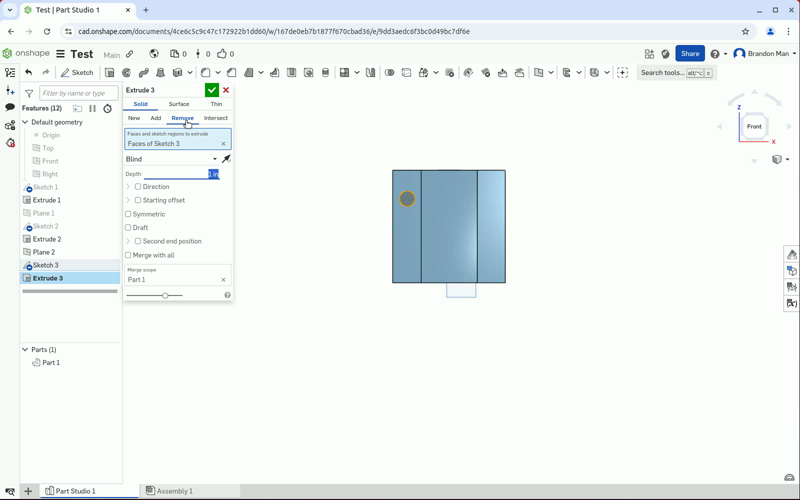
text(11.554)
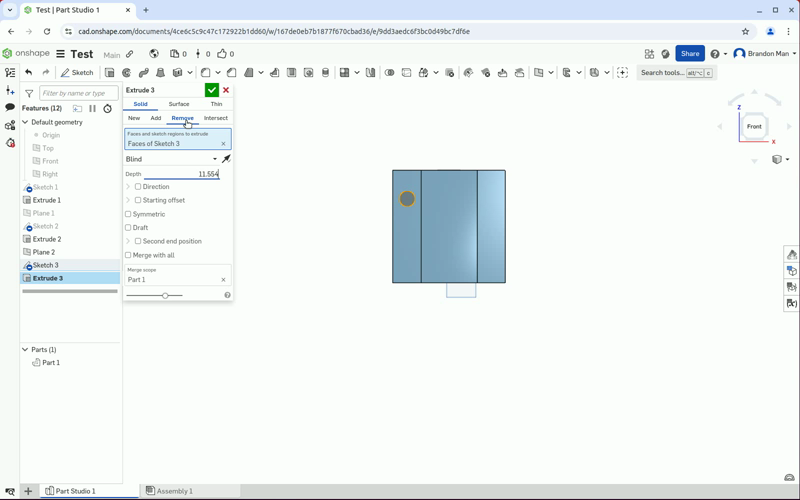
key(tab, 6)
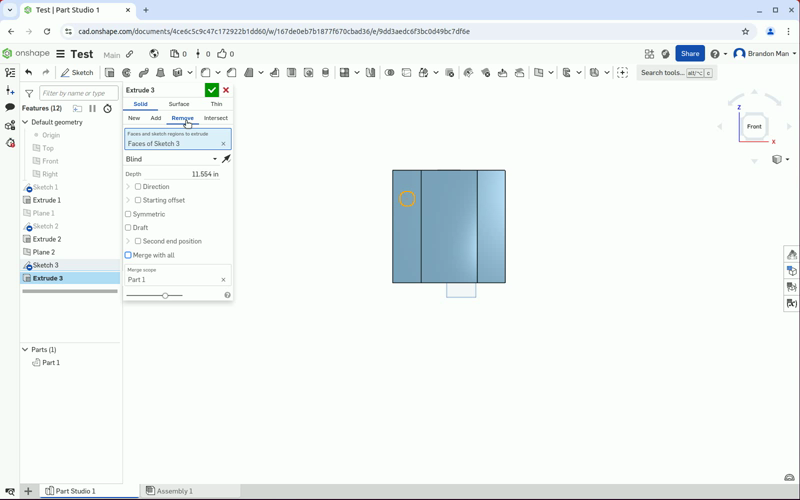
key(space)
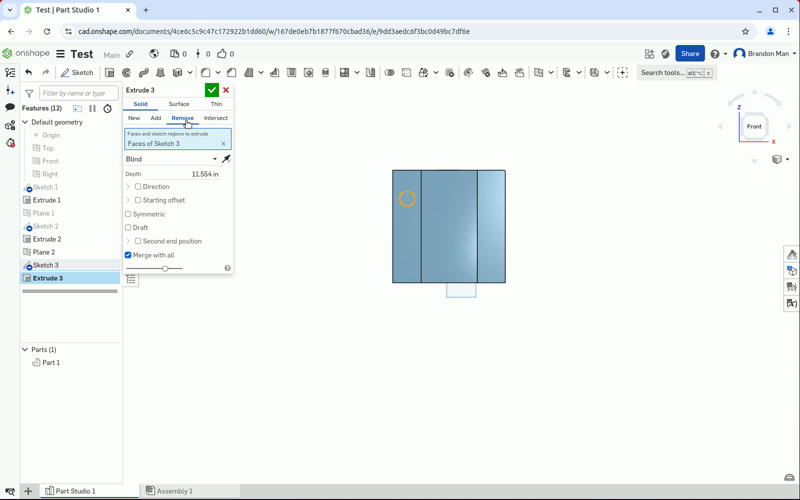
key(enter)
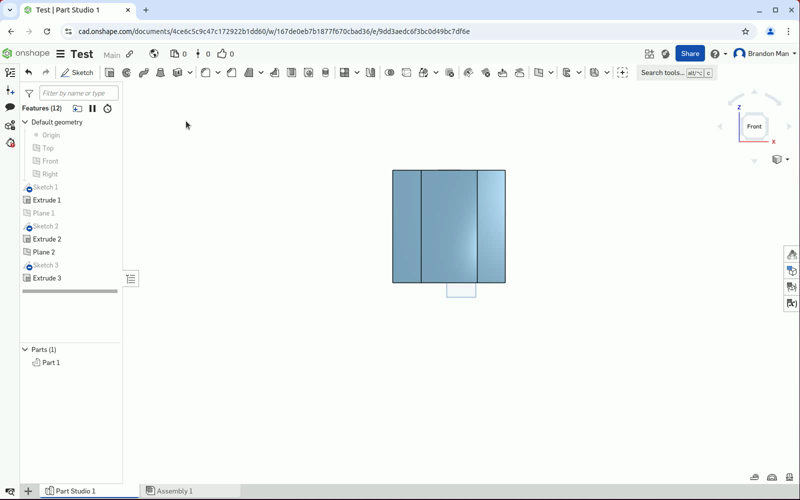
key(shift+h)
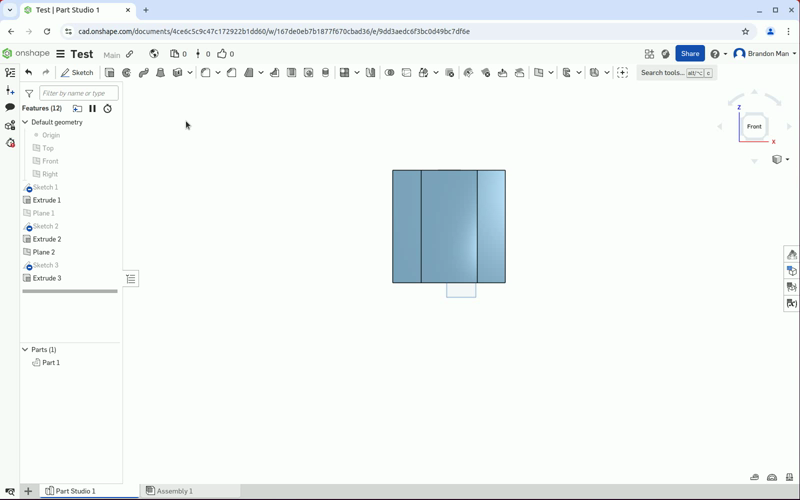
key(shift+h)
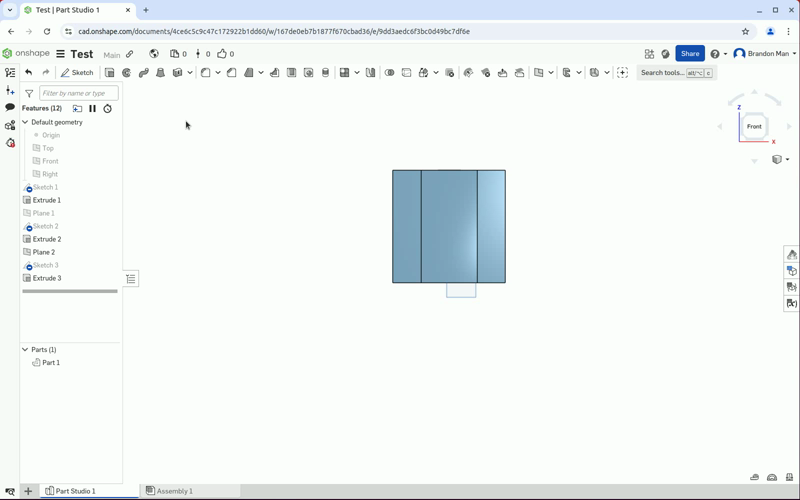
mouse_move(73, 189)
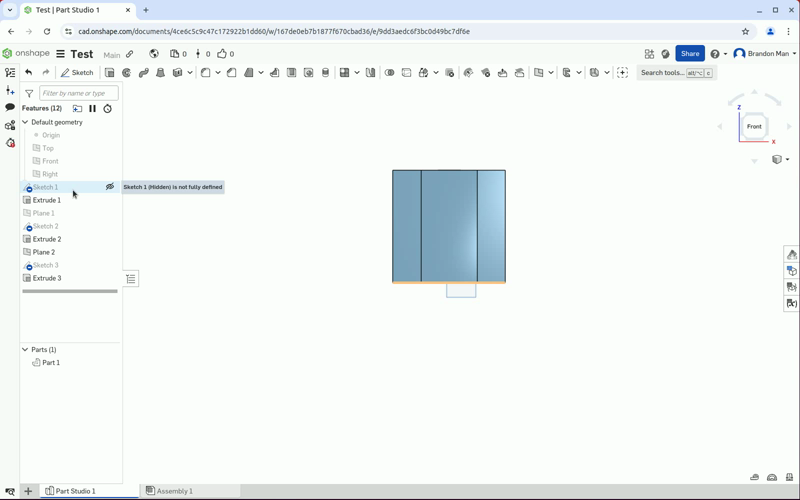
click(73, 189)
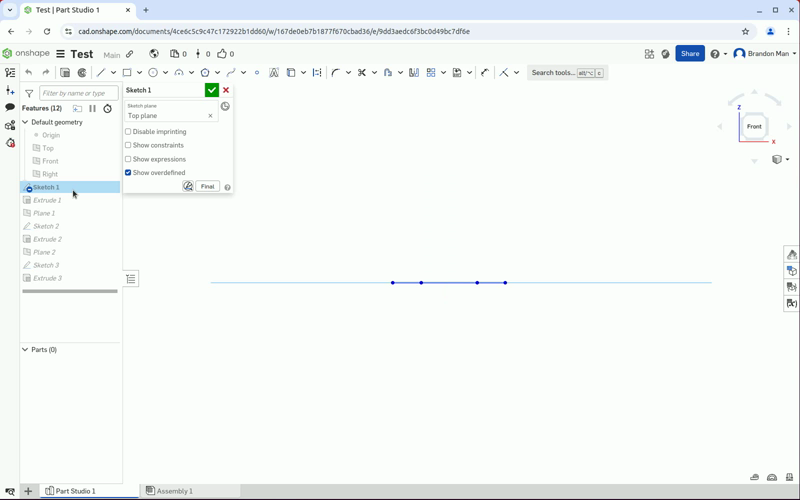
mouse_move(229, 92)
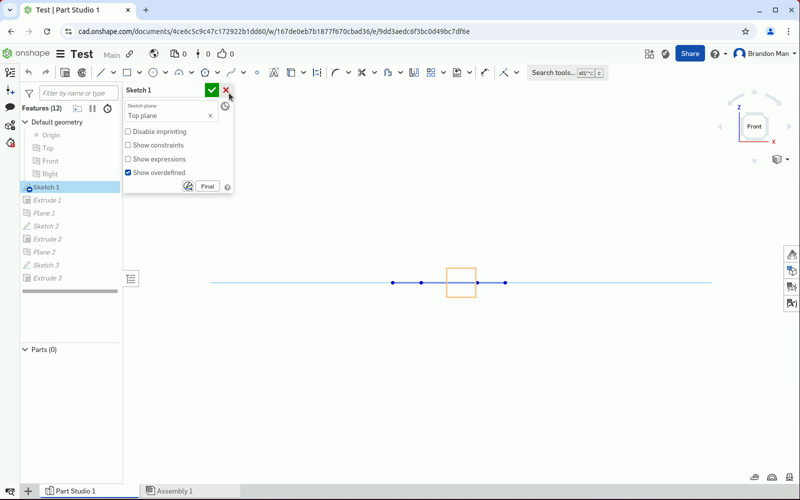
click(229, 92)
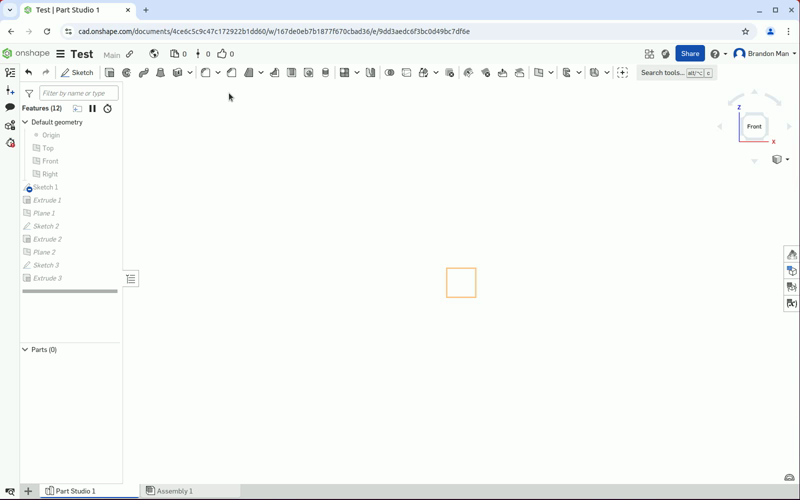
key(shift+s)
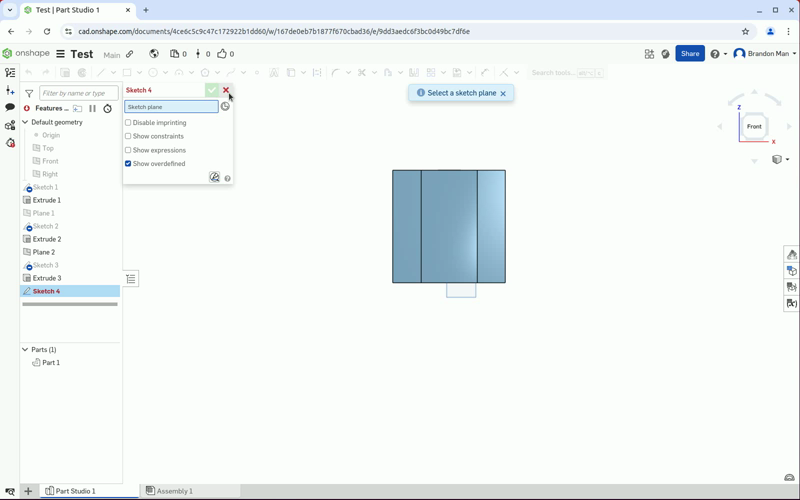
mouse_move(73, 254)
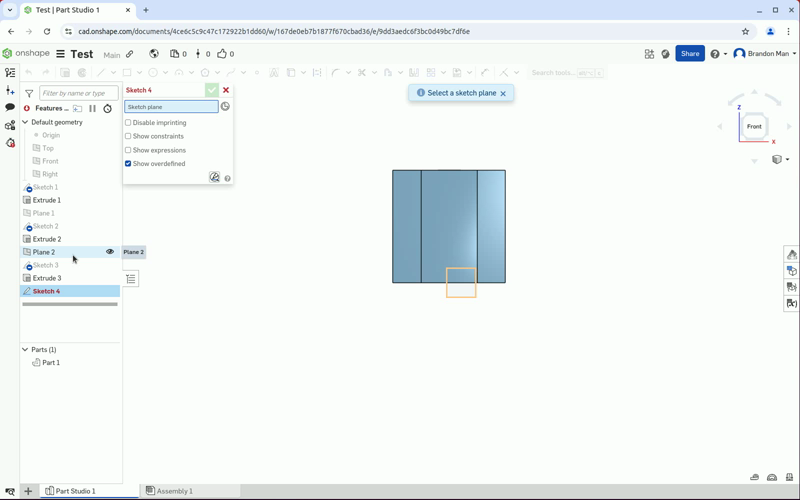
click(73, 254)
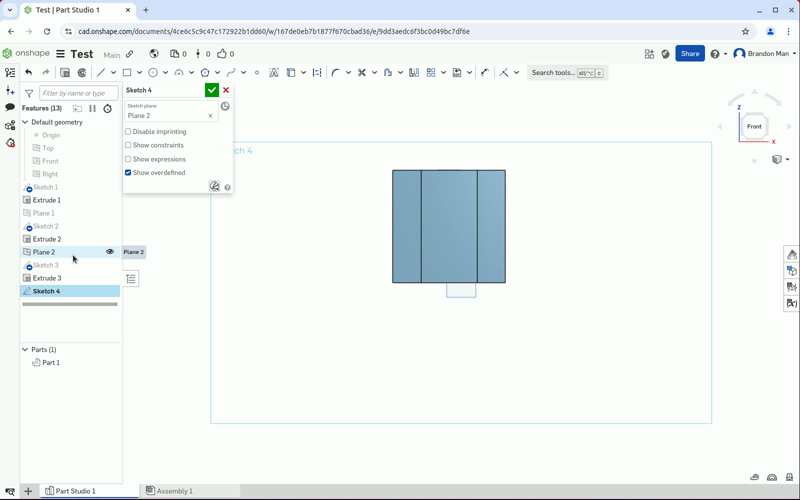
mouse_move(73, 352)
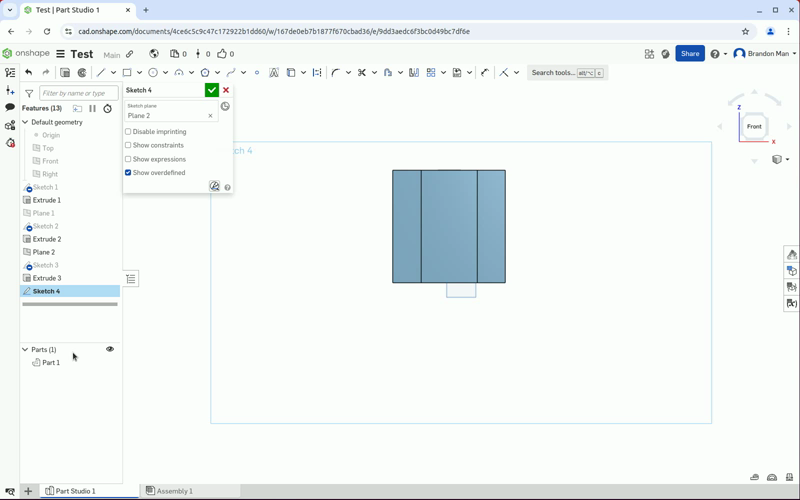
key(y)
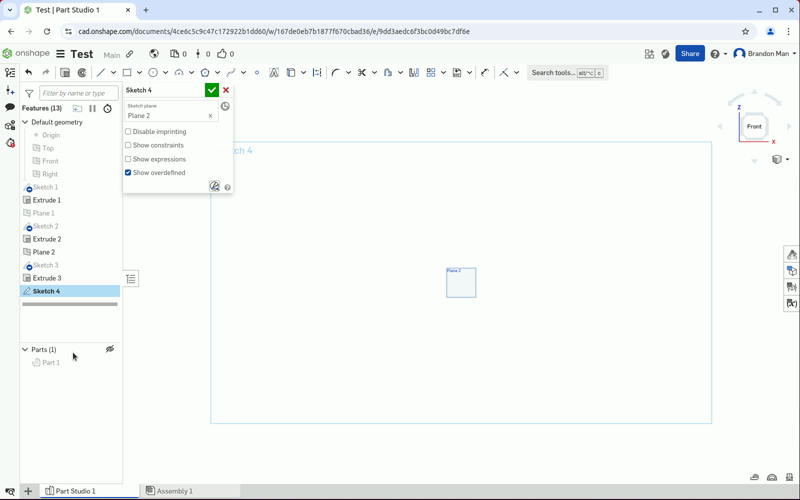
key(c)
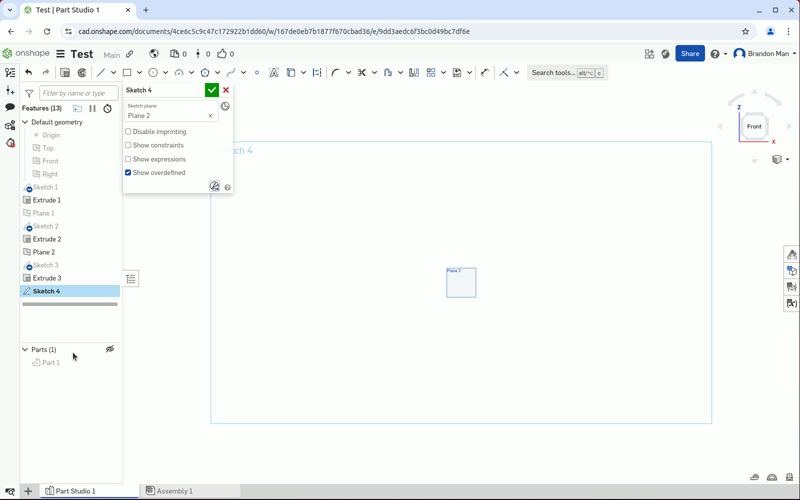
key_down(shift)
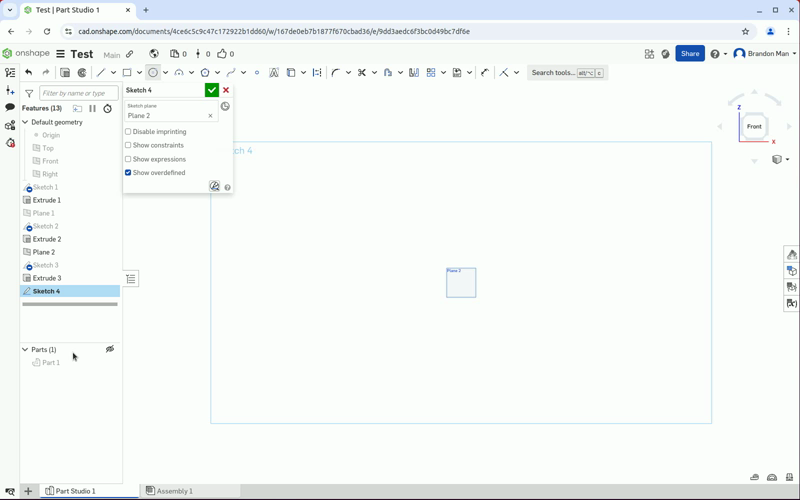
mouse_move(407, 254)
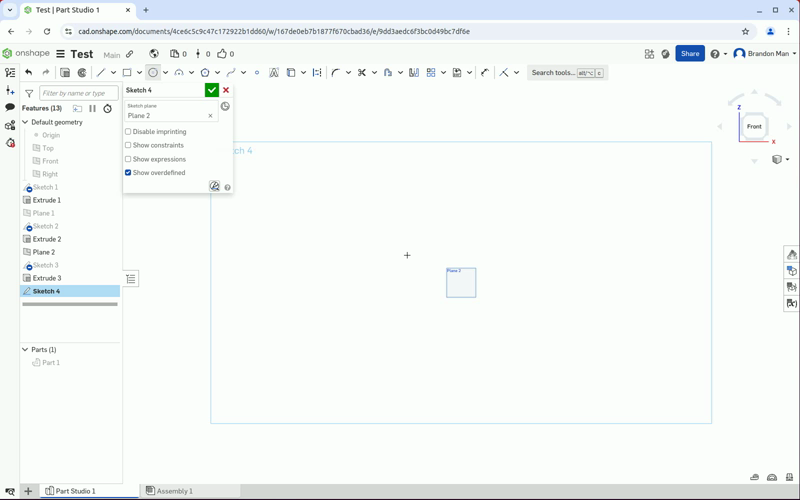
click(407, 254)
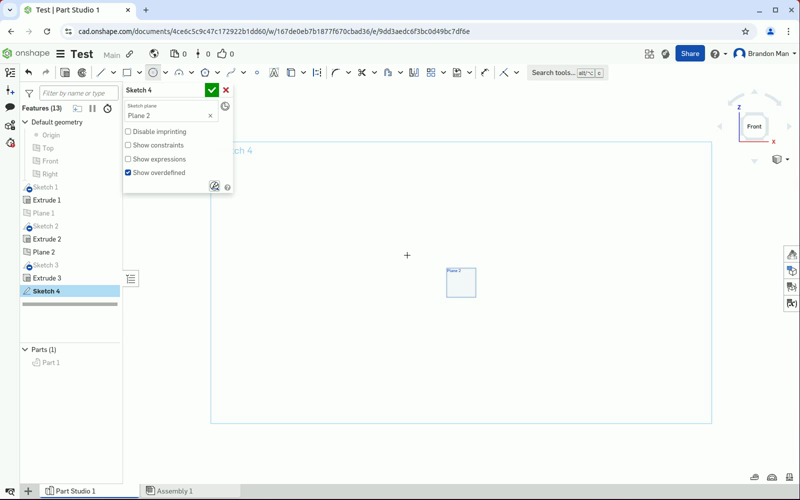
key_up(shift)
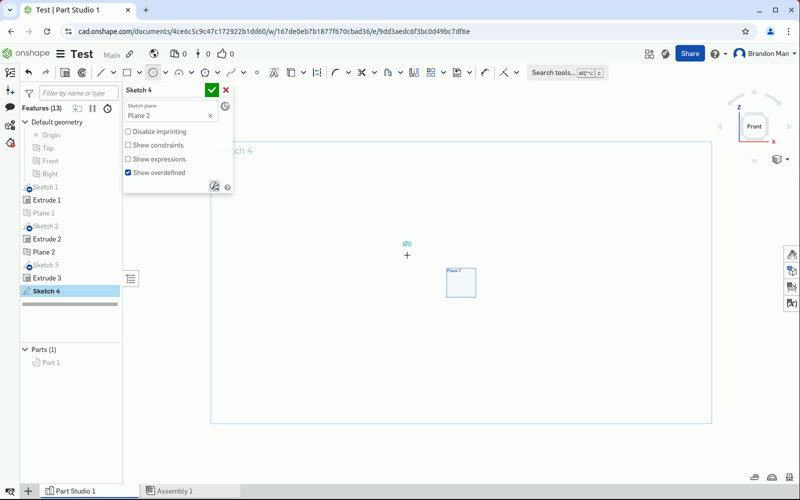
mouse_move(414, 254)
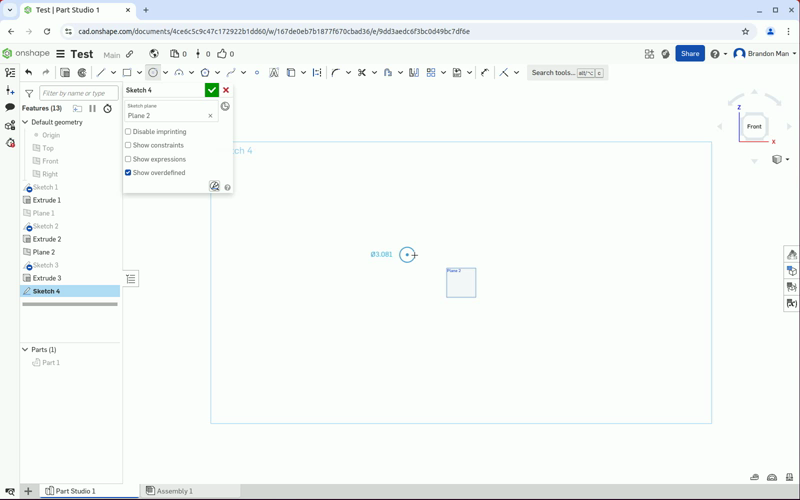
click(414, 254)
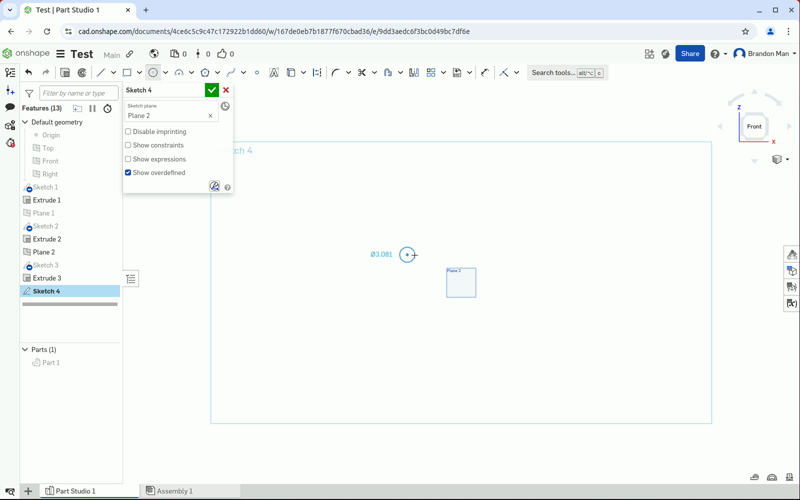
key(esc)
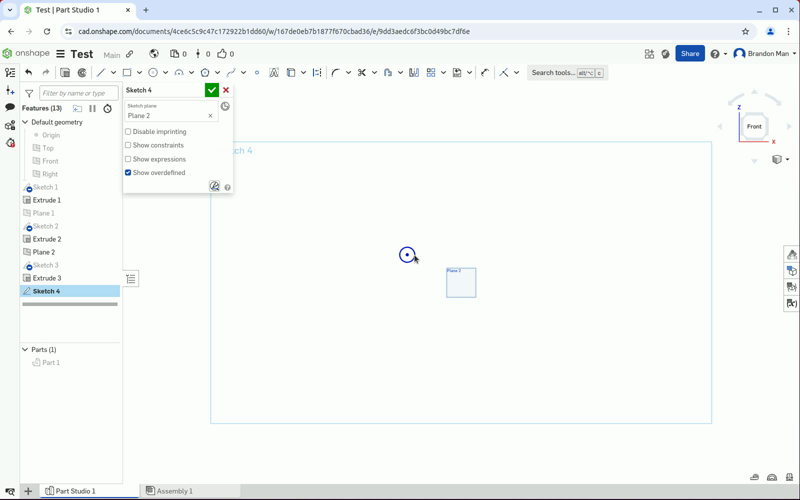
mouse_move(409, 248)
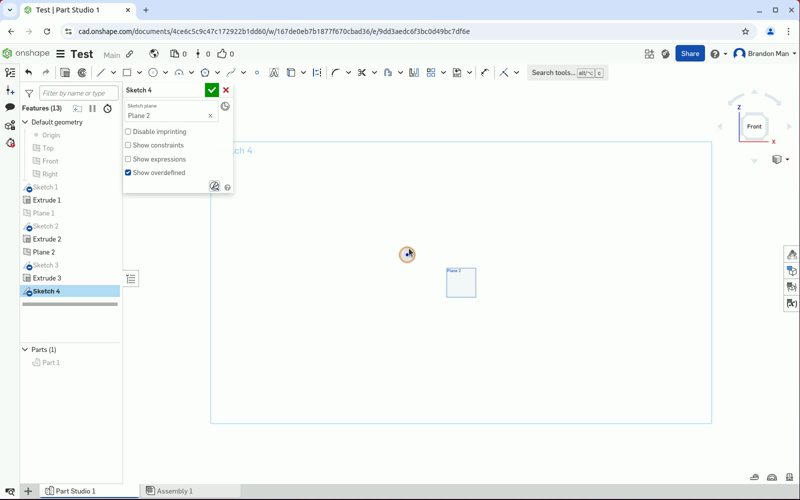
scroll(6)
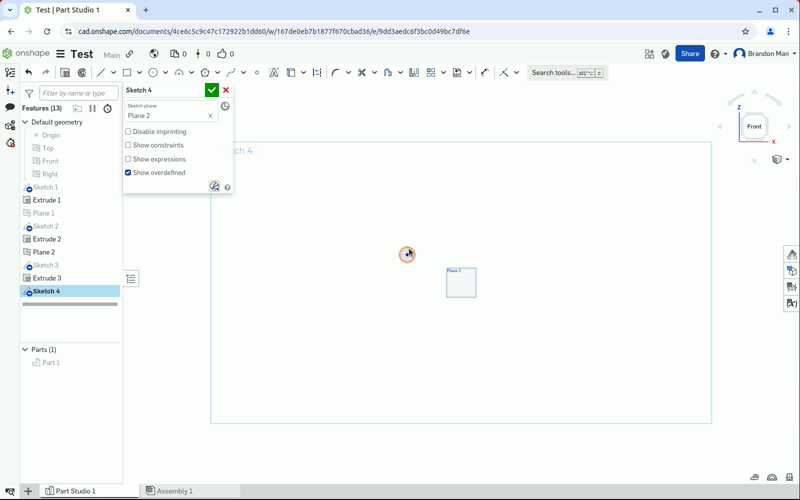
scroll(6)
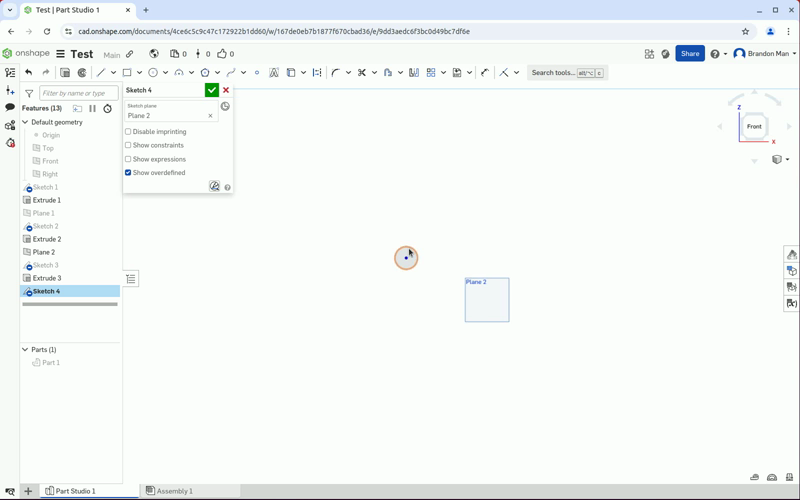
scroll(6)
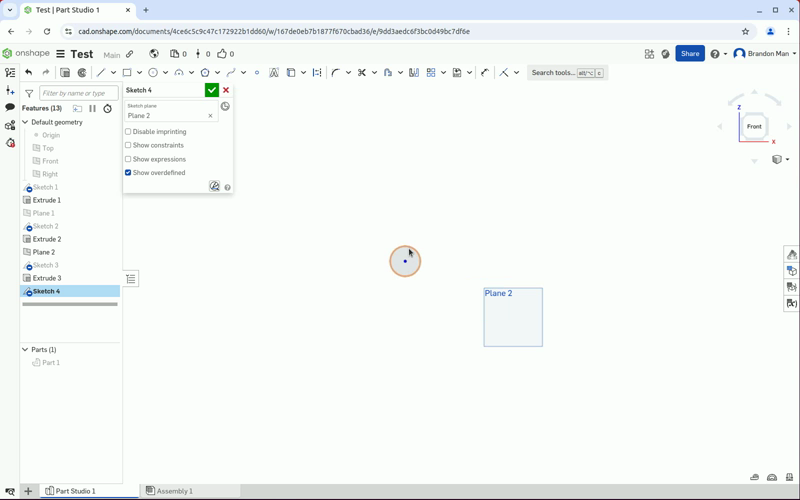
scroll(6)
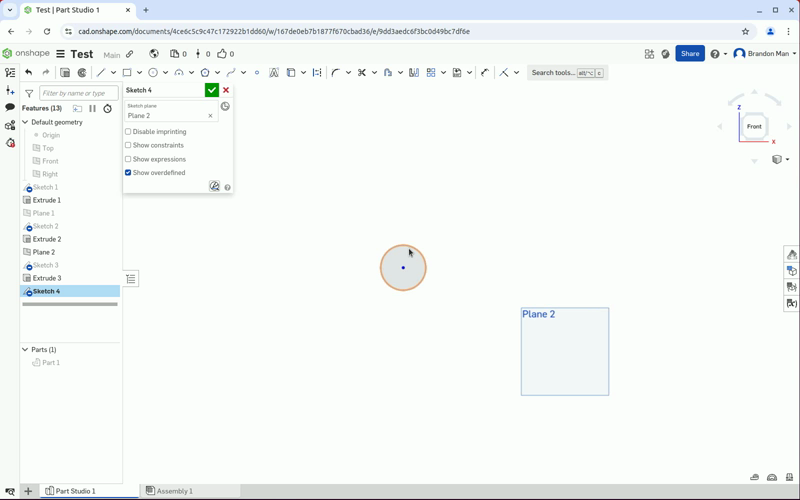
scroll(6)
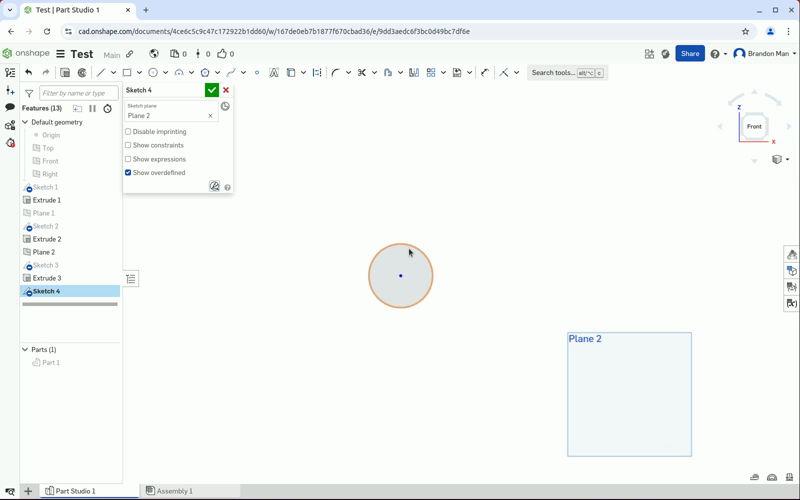
scroll(6)
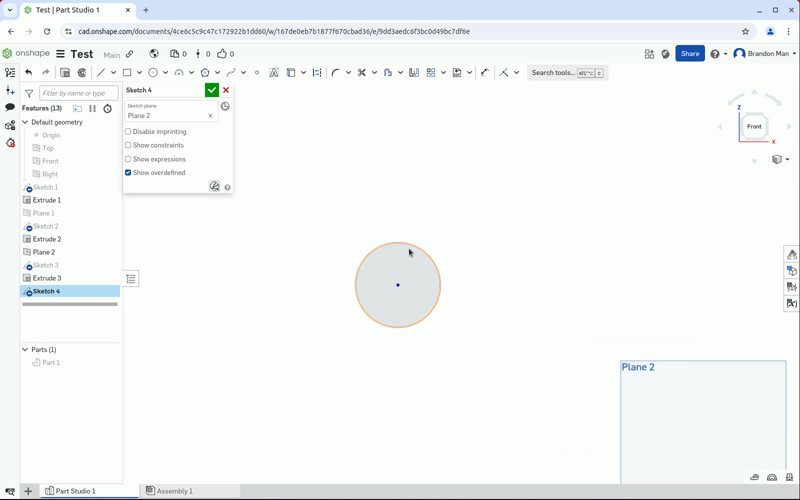
scroll(6)
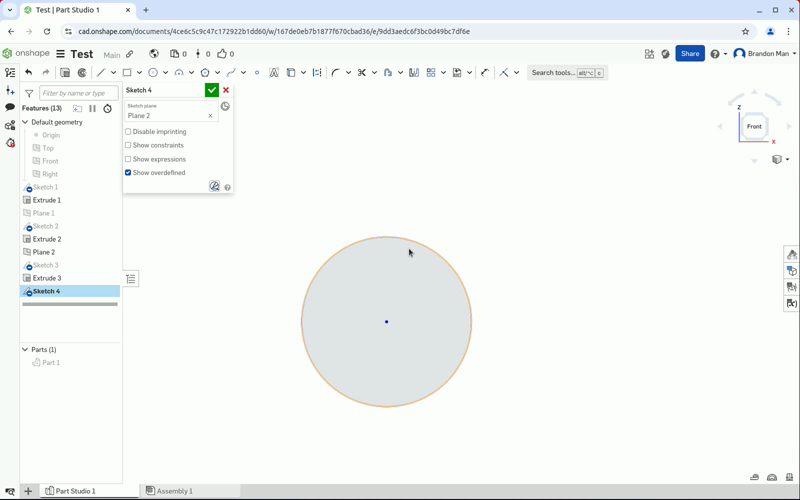
click(409, 248)
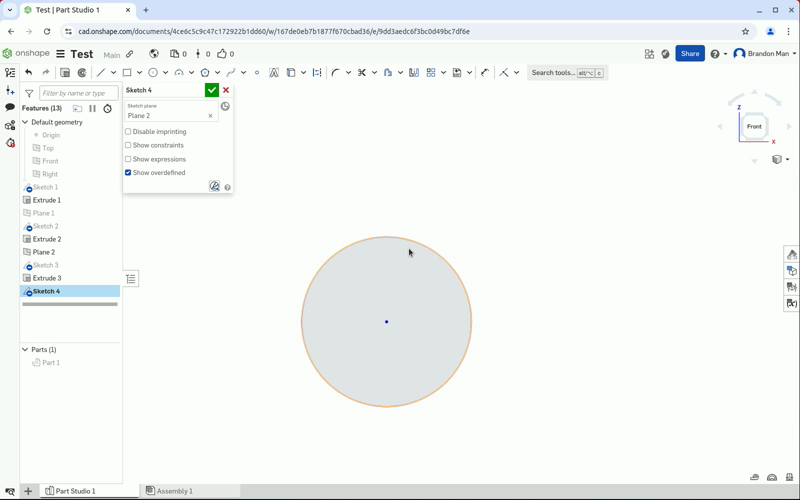
scroll(-6)
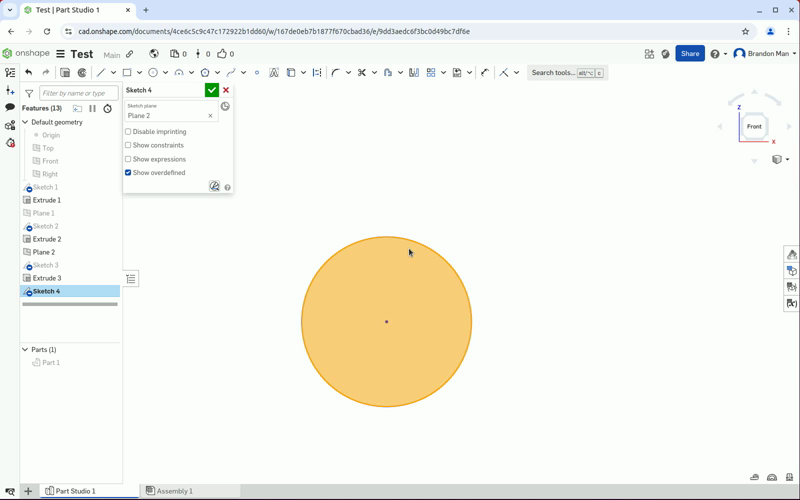
scroll(-6)
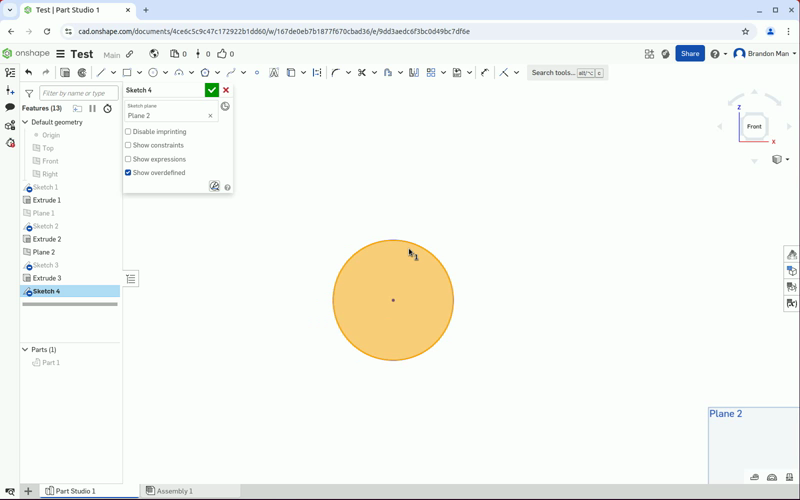
scroll(-6)
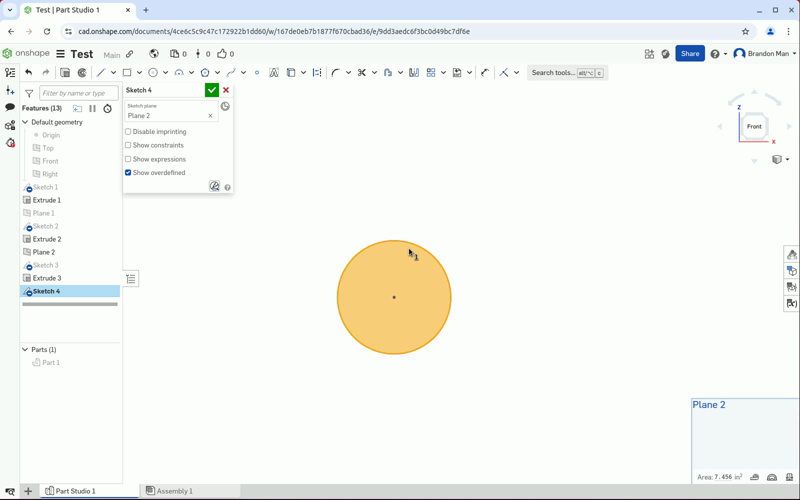
scroll(-6)
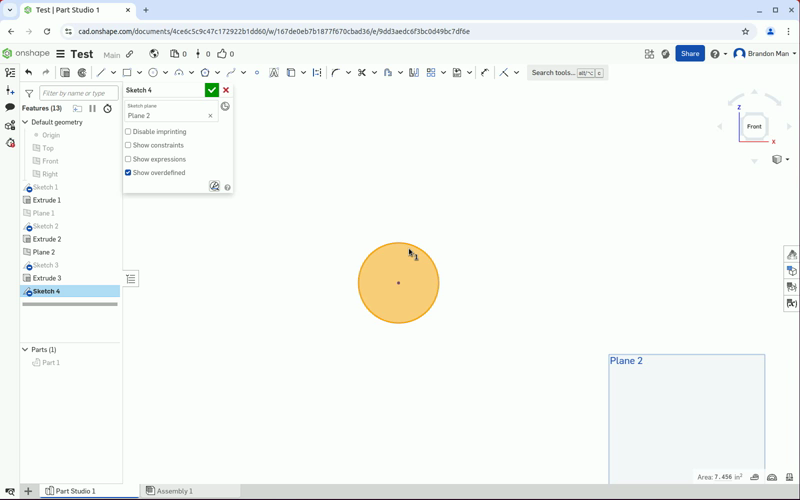
scroll(-6)
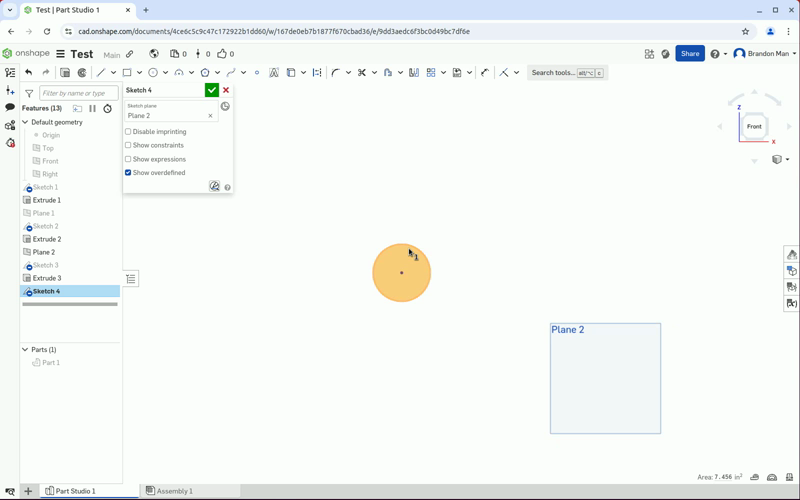
scroll(-6)
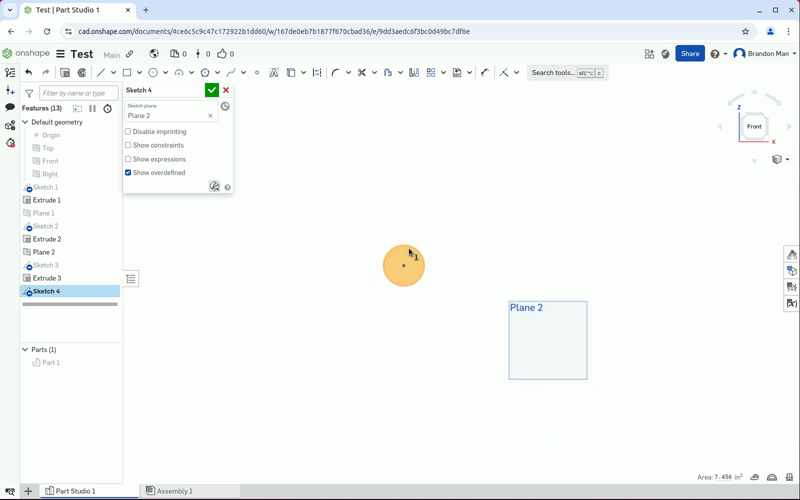
scroll(-6)
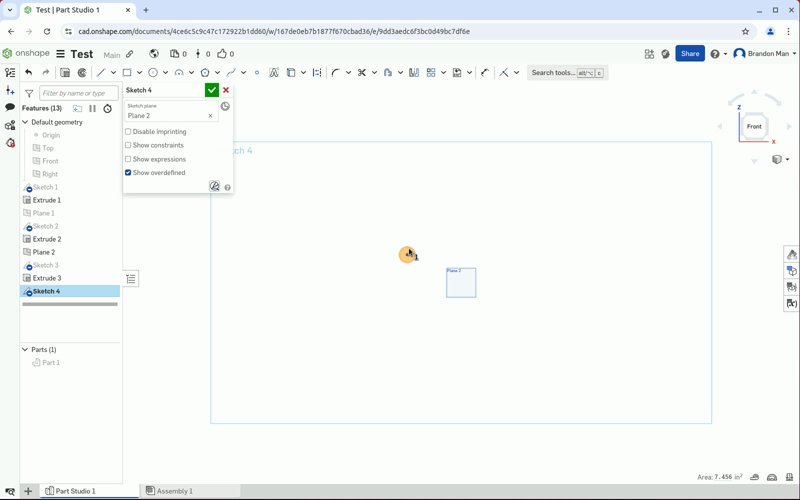
mouse_move(73, 352)
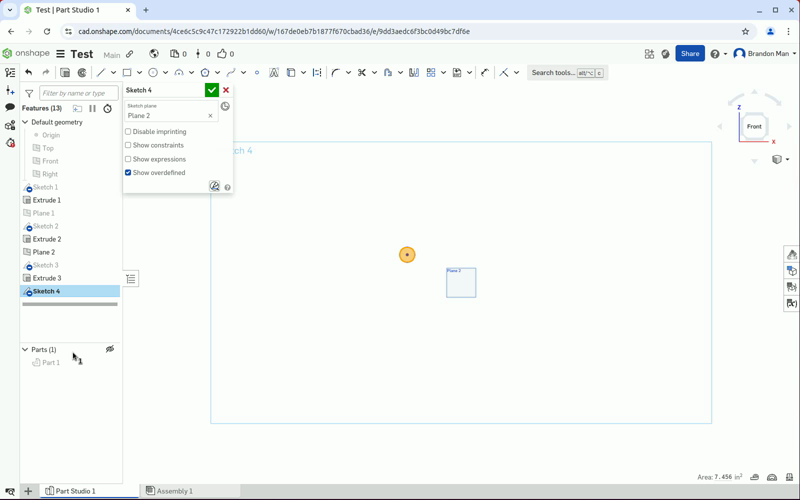
key(shift+y)
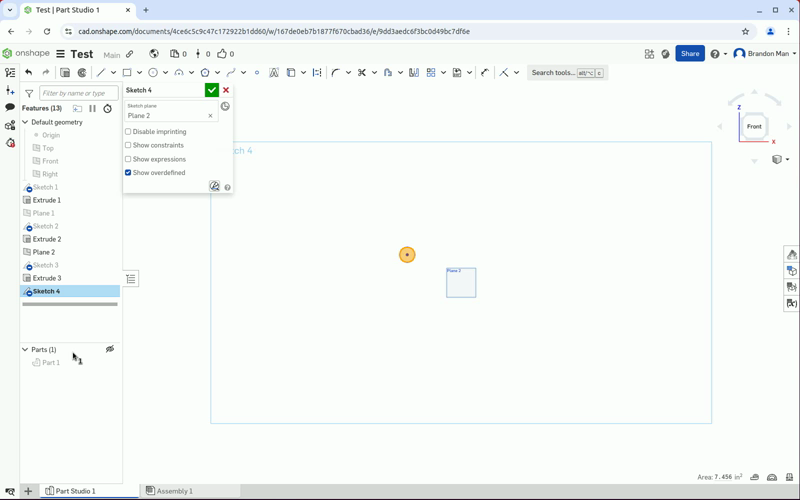
key(shift+e)
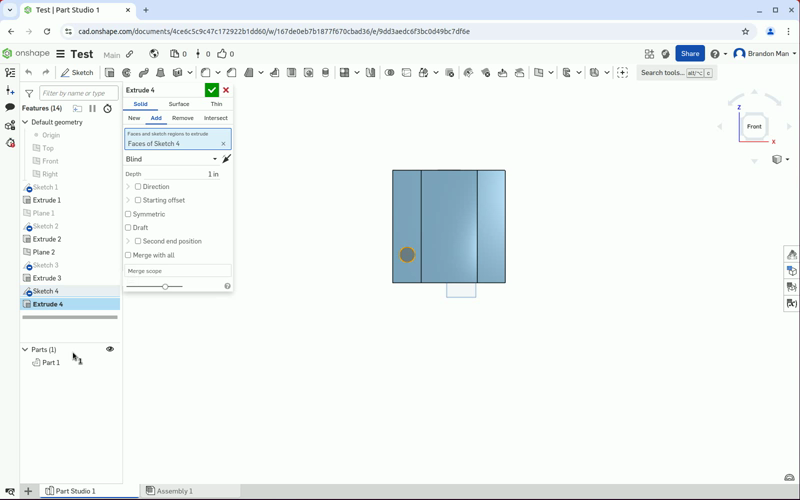
mouse_move(143, 106)
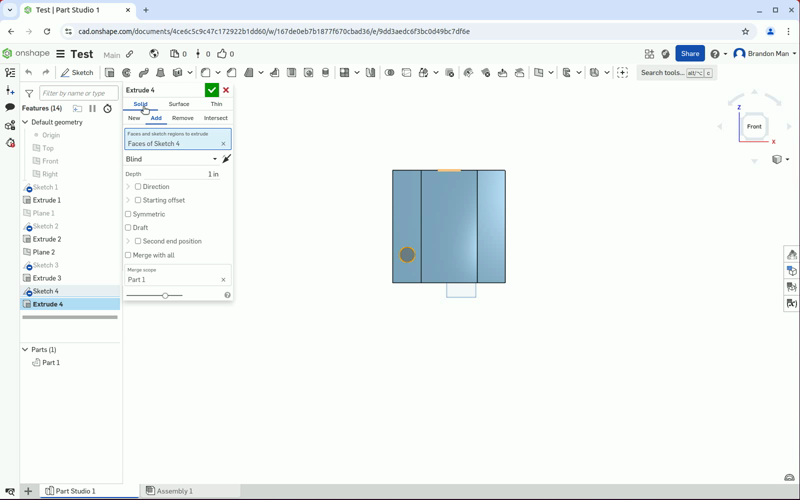
click(143, 106)
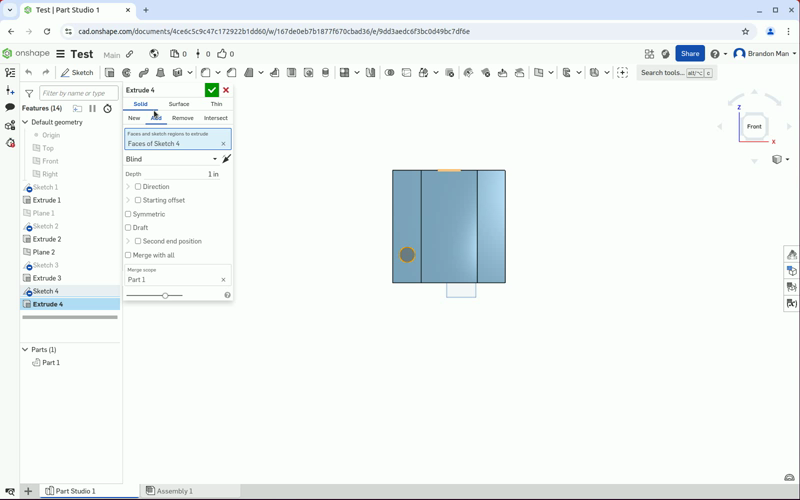
mouse_move(186, 120)
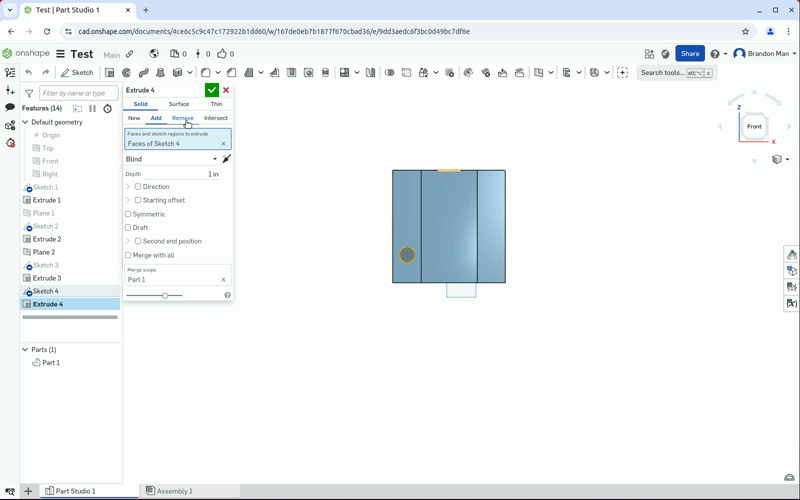
click(186, 120)
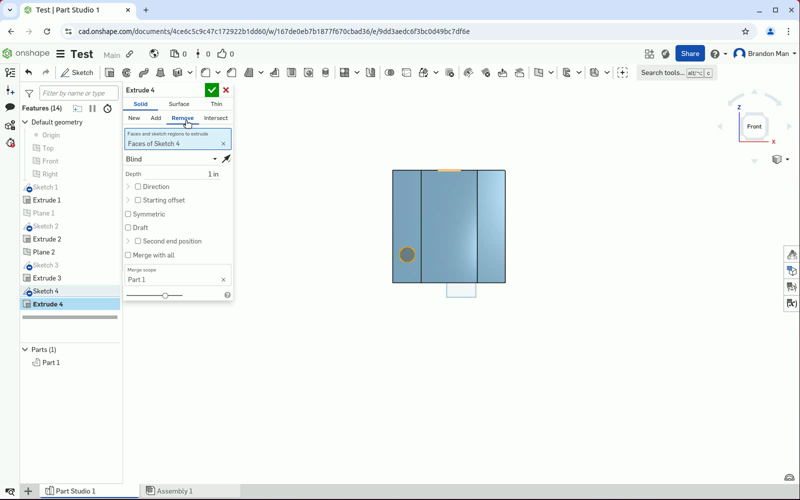
key(tab, 4)
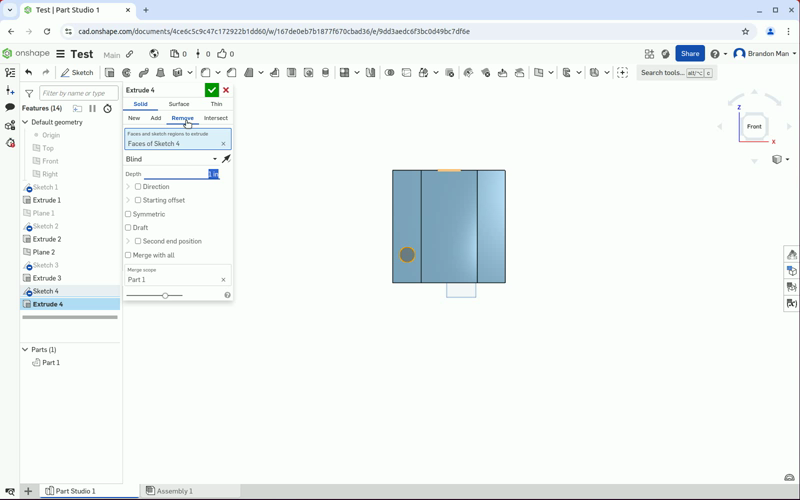
text(11.554)
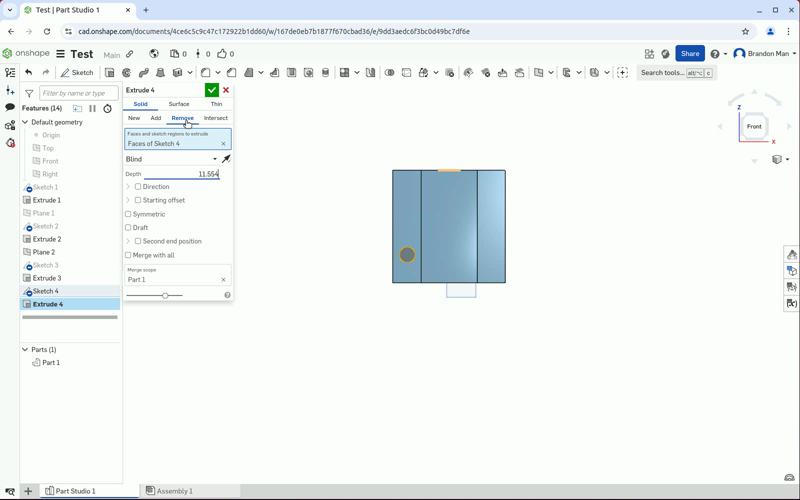
key(tab, 6)
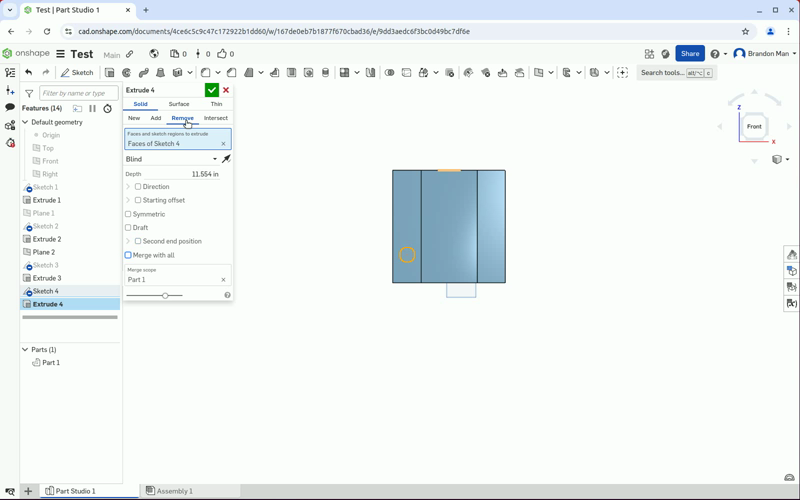
key(space)
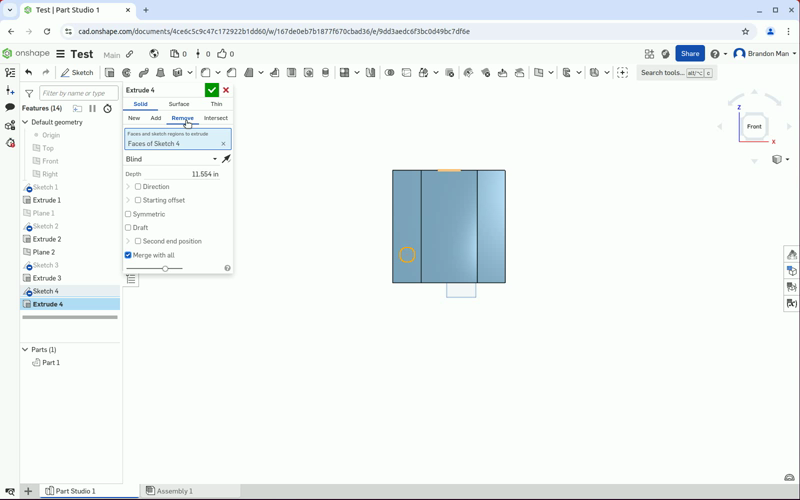
key(enter)
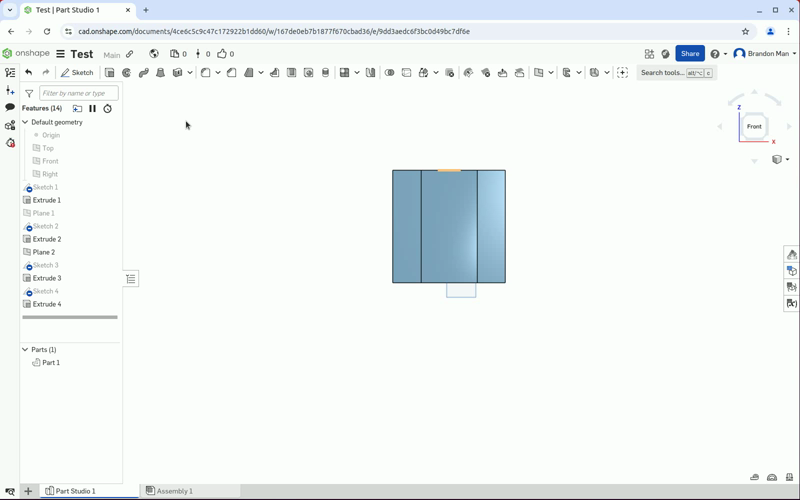
key(shift+h)
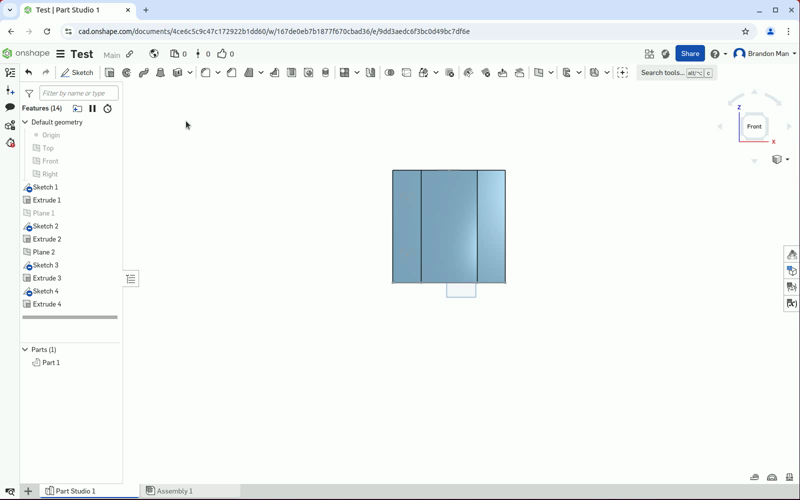
key(shift+h)
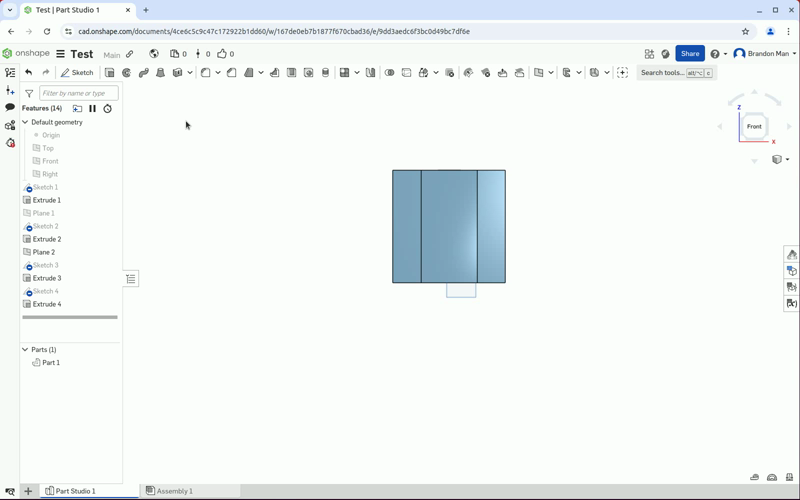
mouse_move(73, 189)
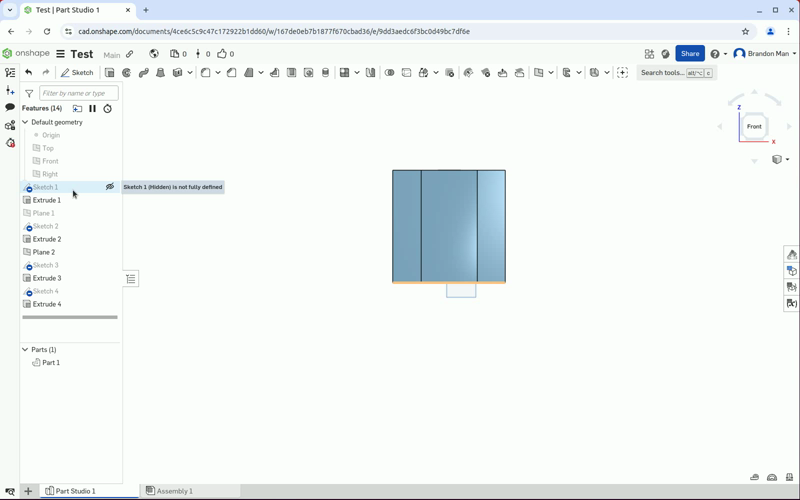
click(73, 189)
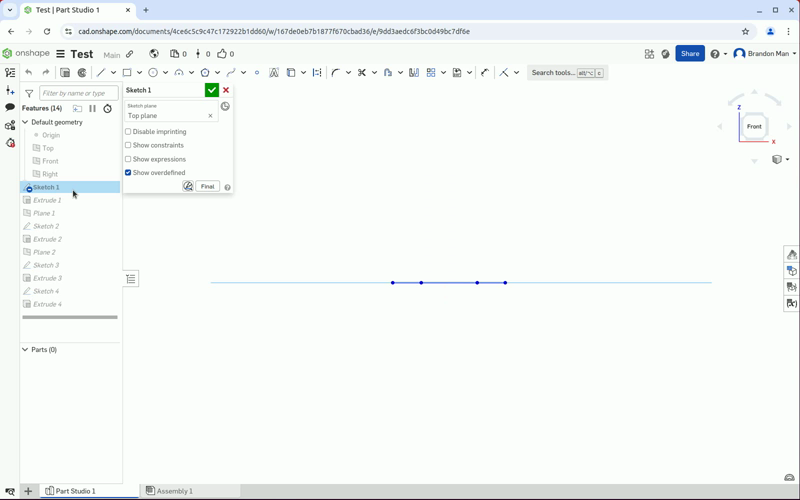
mouse_move(229, 92)
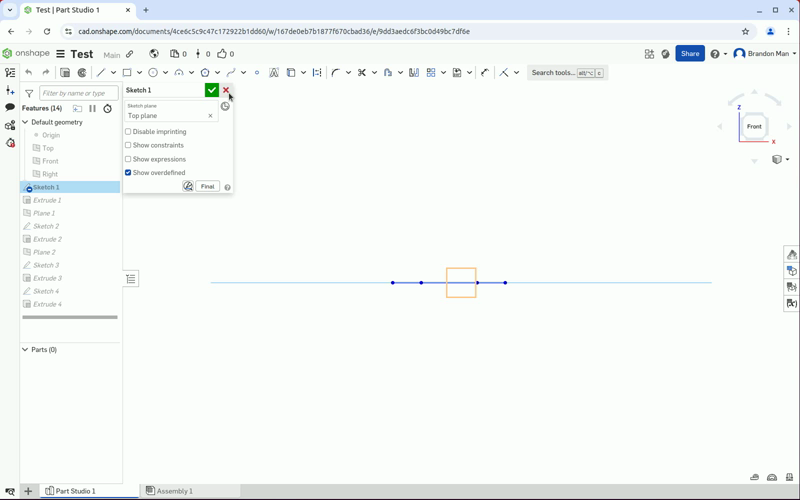
click(229, 92)
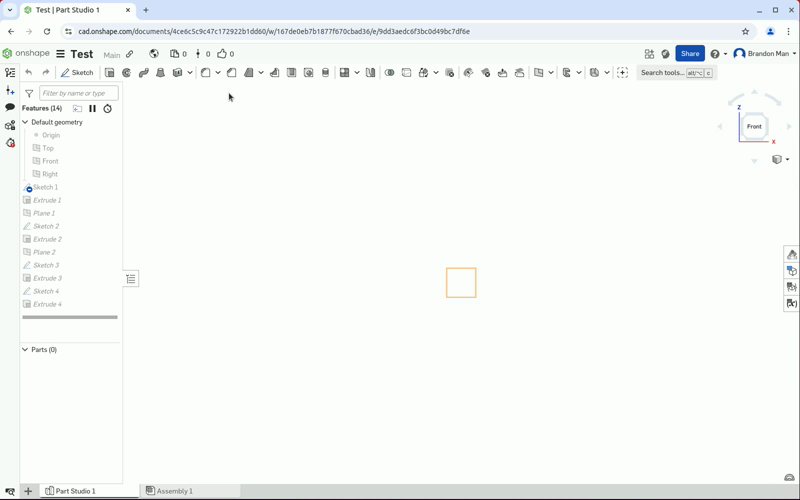
key(shift+s)
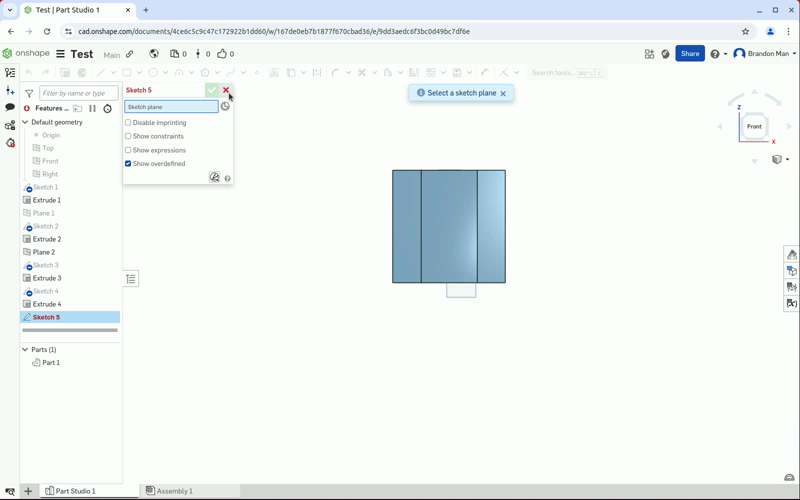
mouse_move(73, 254)
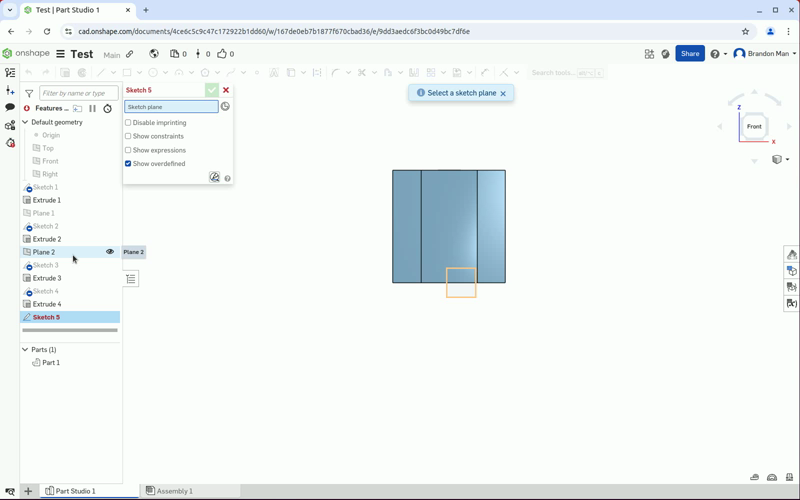
click(73, 254)
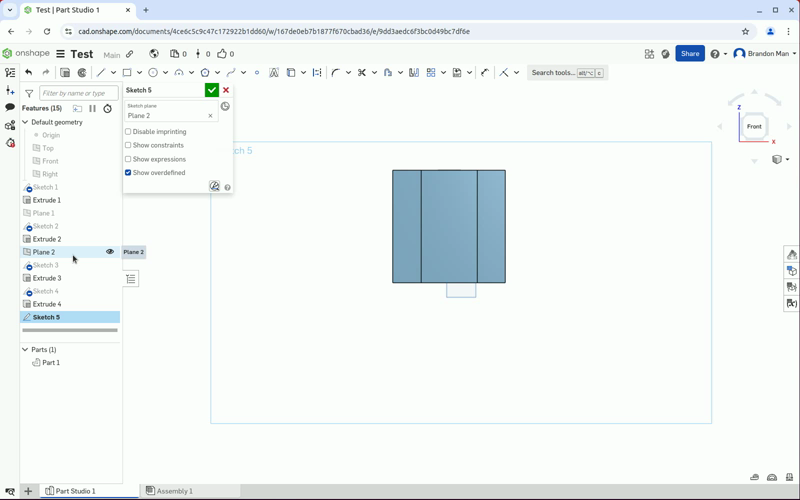
mouse_move(73, 352)
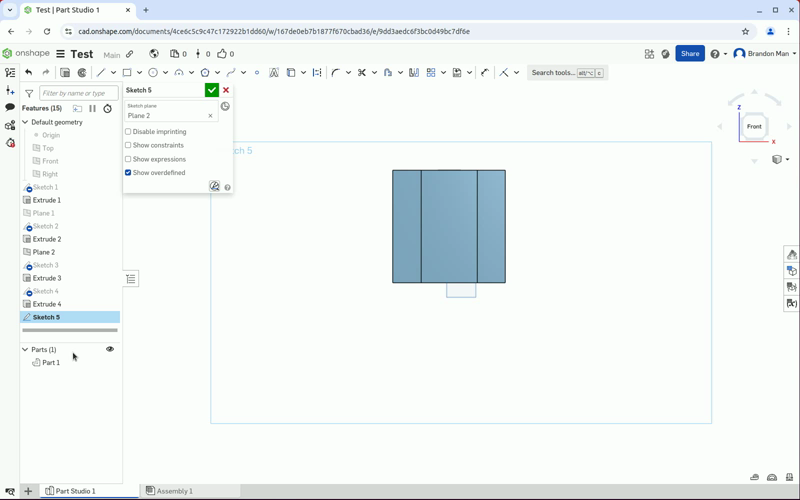
key(y)
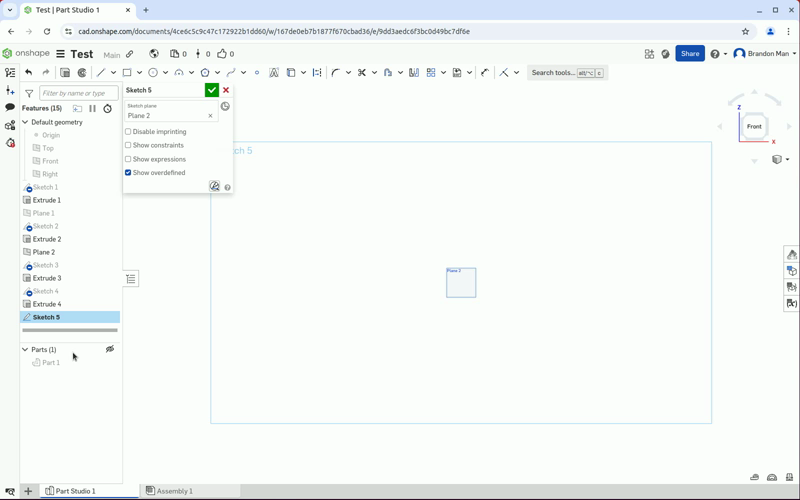
key(c)
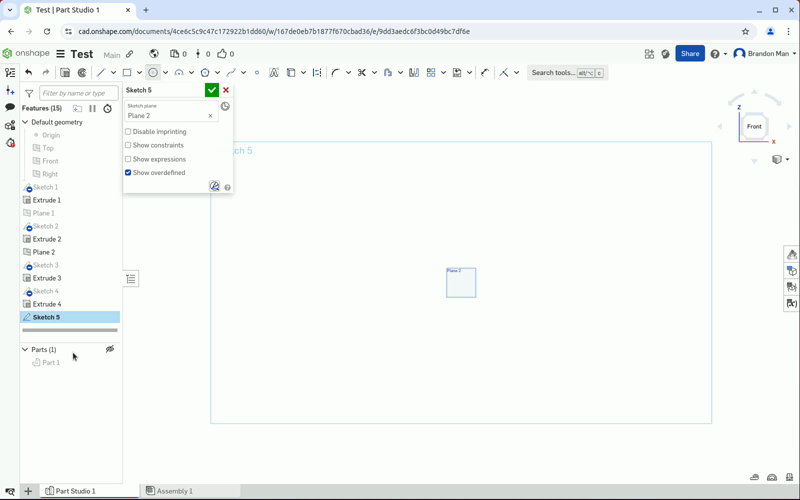
key_down(shift)
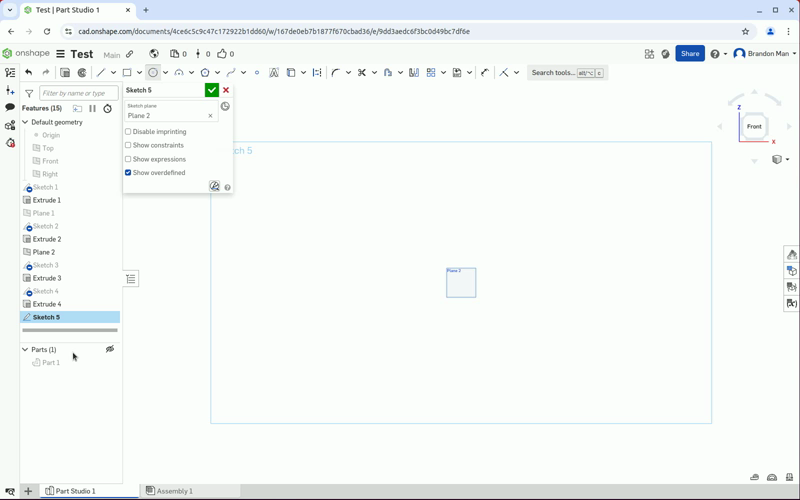
mouse_move(491, 198)
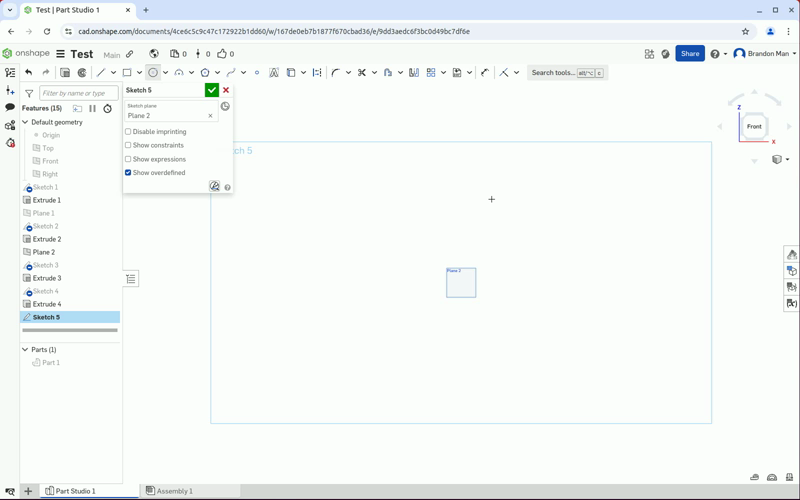
click(491, 198)
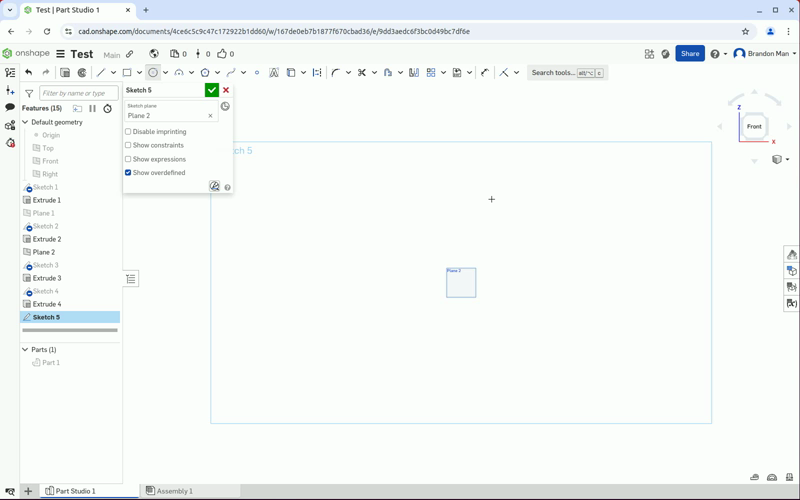
key_up(shift)
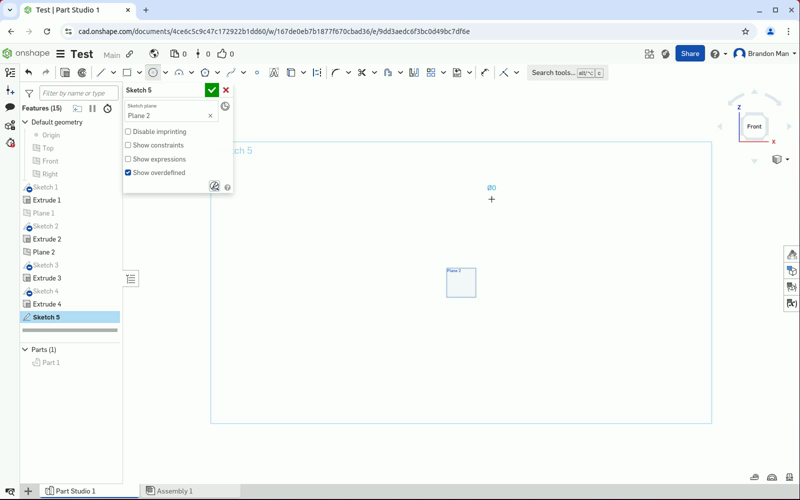
mouse_move(499, 198)
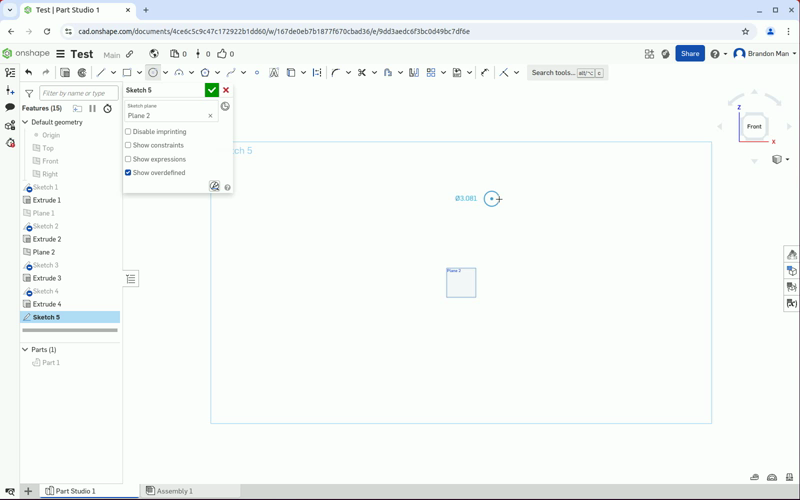
click(499, 198)
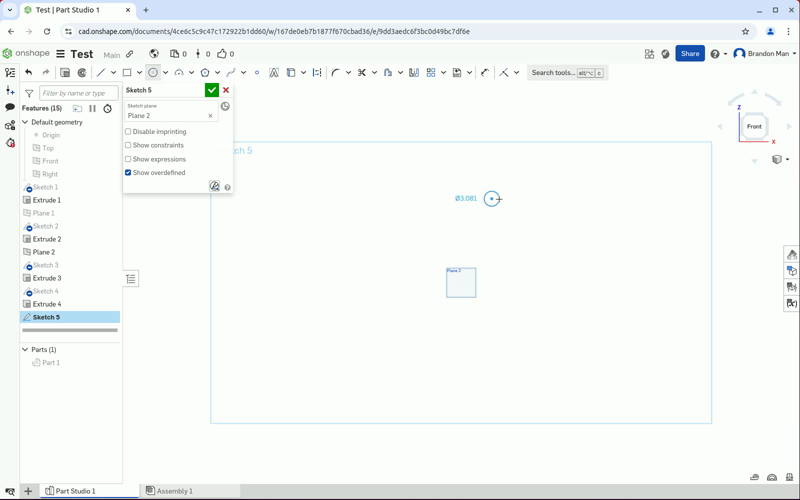
key(esc)
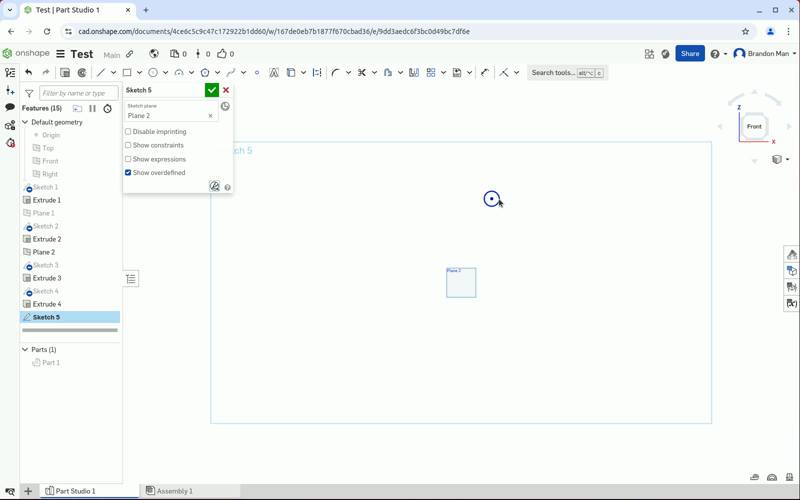
mouse_move(496, 199)
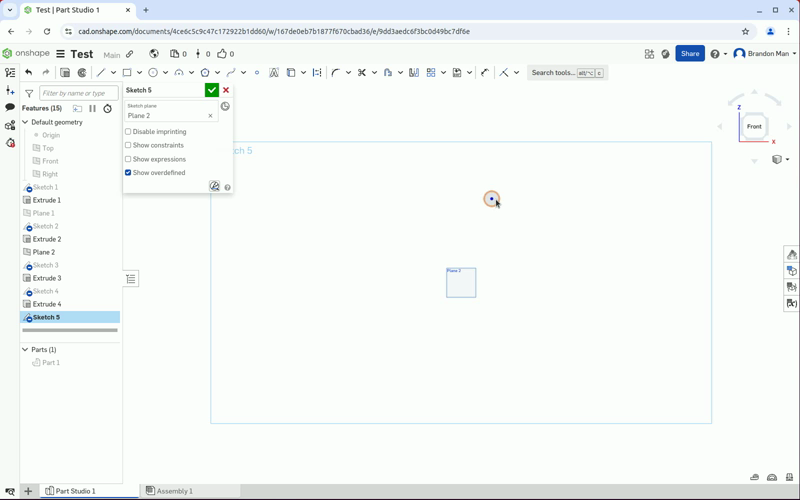
scroll(6)
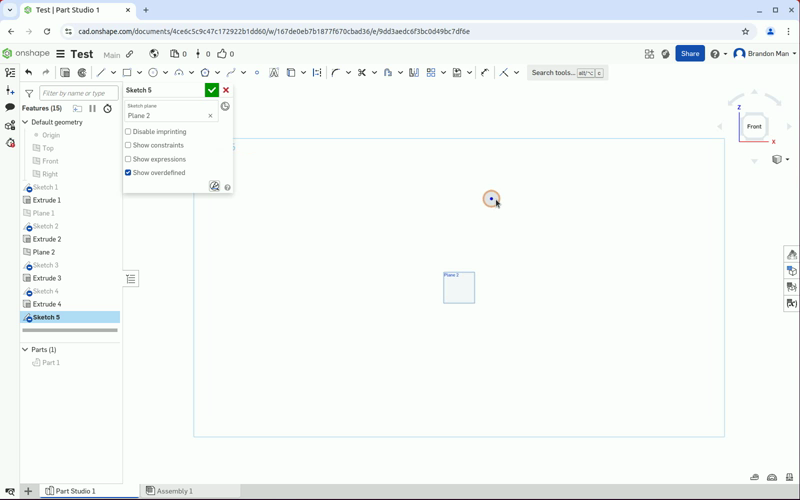
scroll(6)
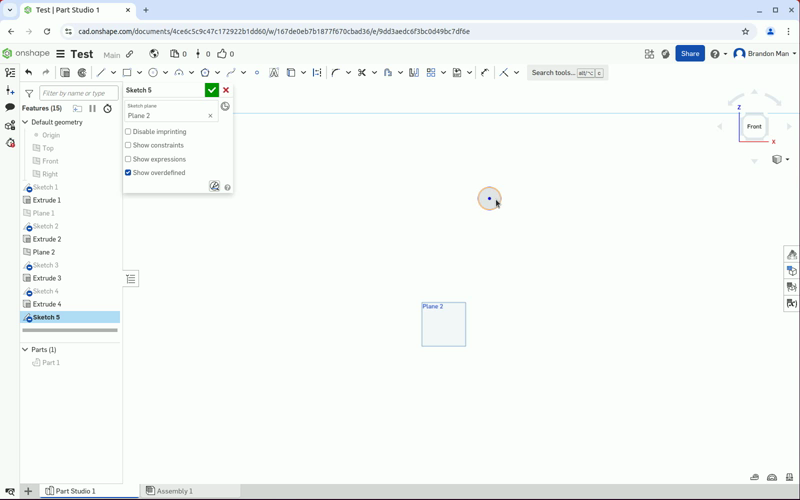
scroll(6)
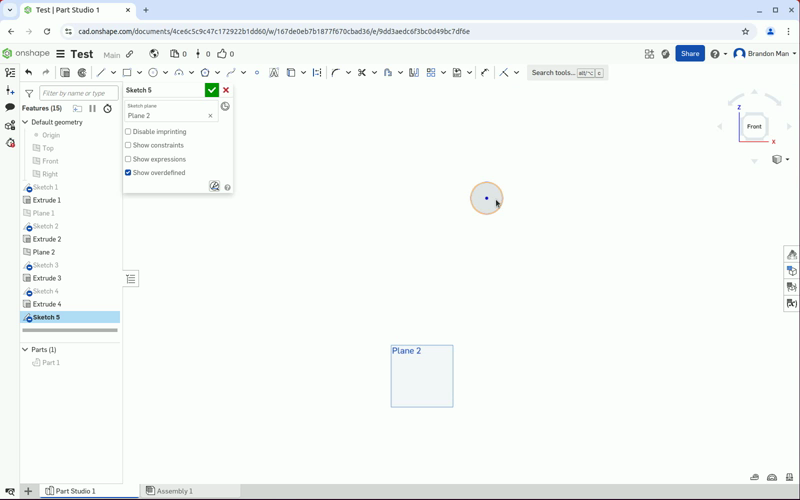
scroll(6)
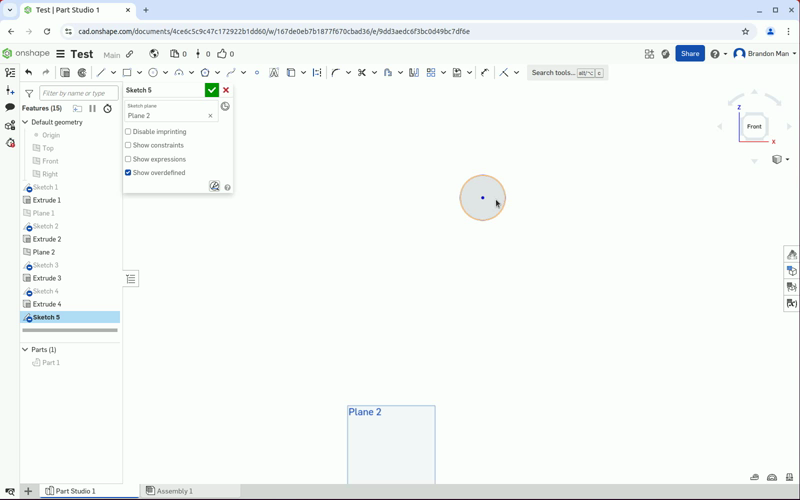
scroll(6)
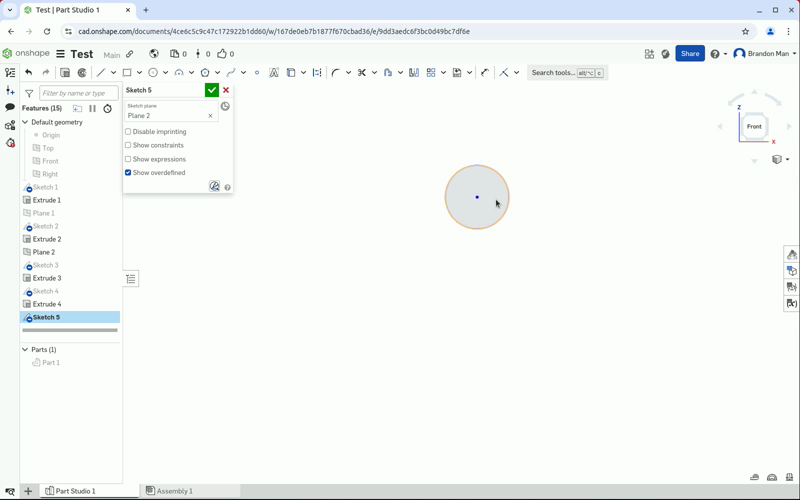
scroll(6)
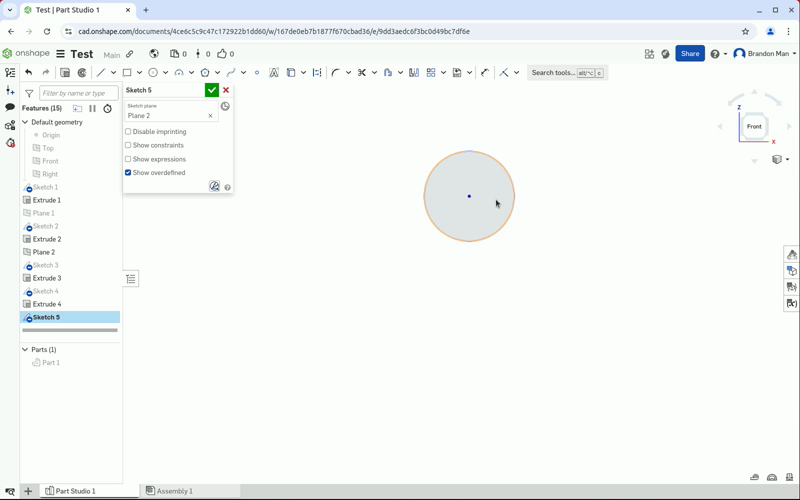
scroll(6)
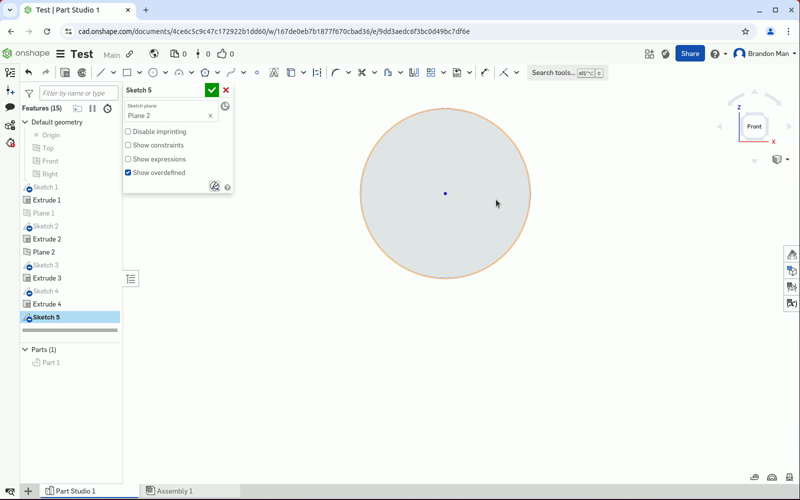
click(496, 199)
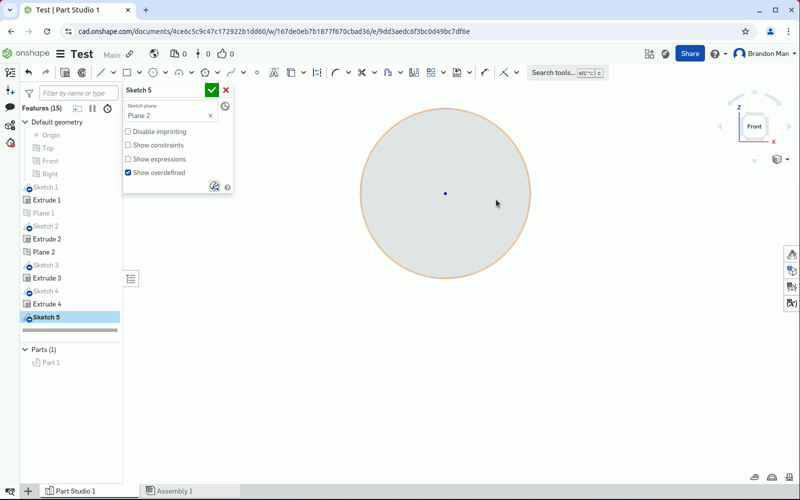
scroll(-6)
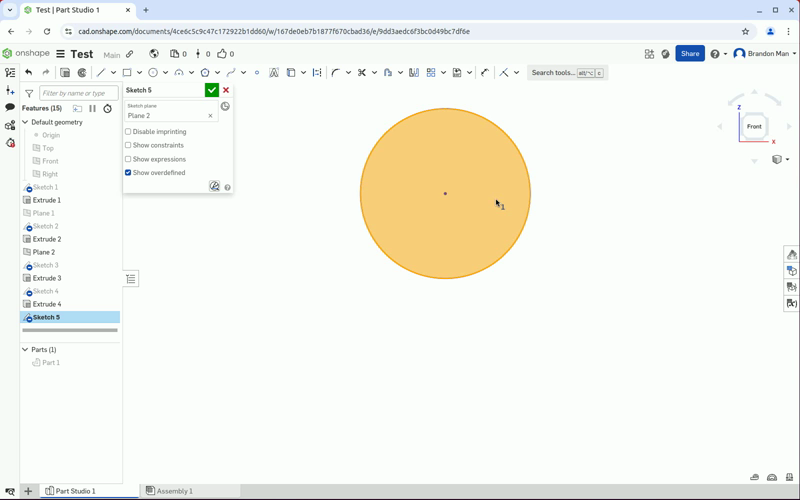
scroll(-6)
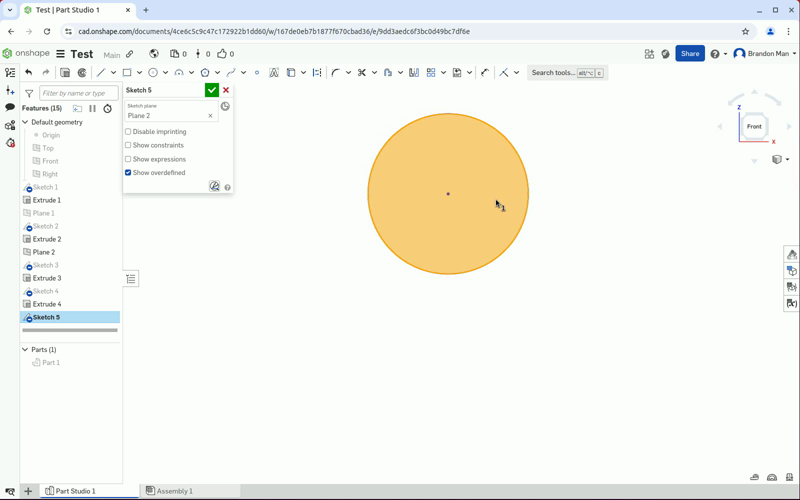
scroll(-6)
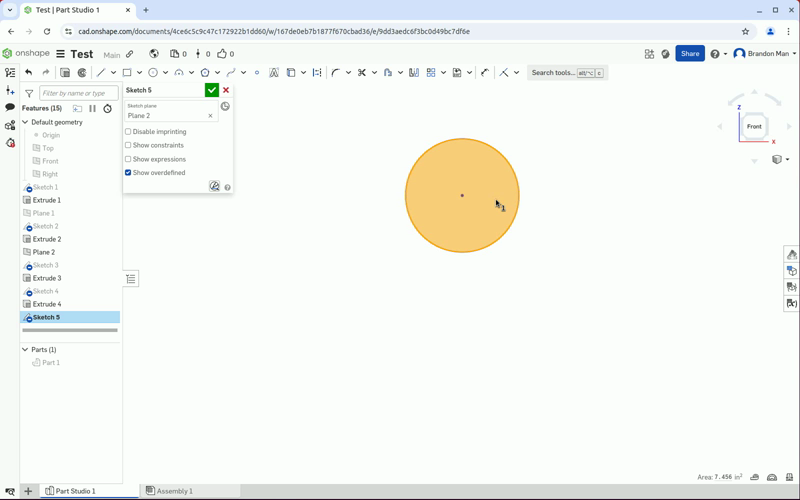
scroll(-6)
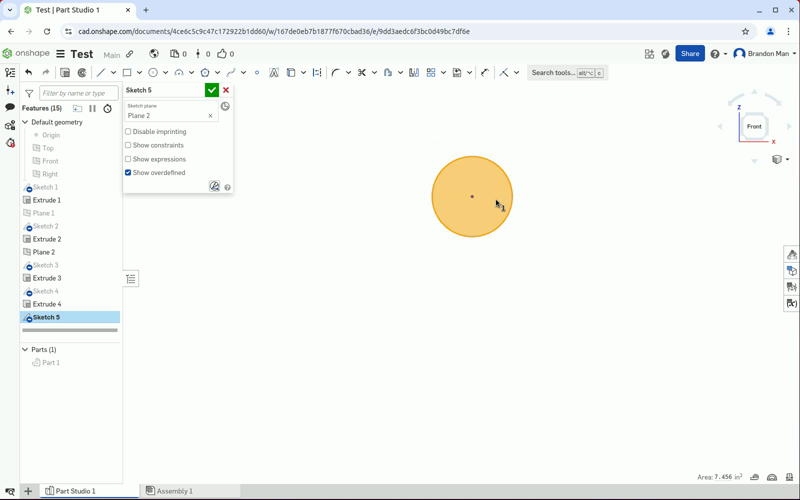
scroll(-6)
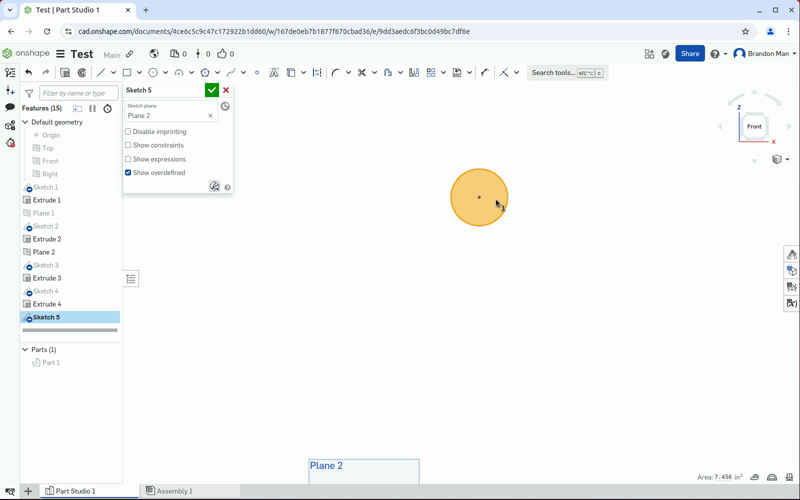
scroll(-6)
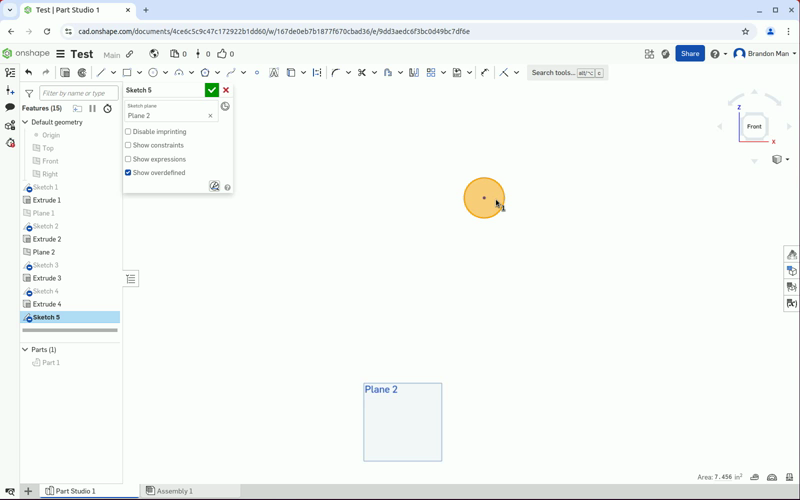
scroll(-6)
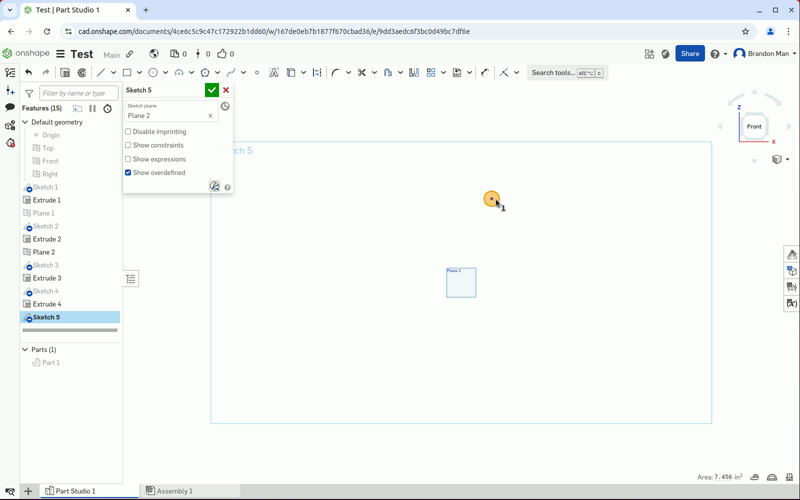
mouse_move(73, 352)
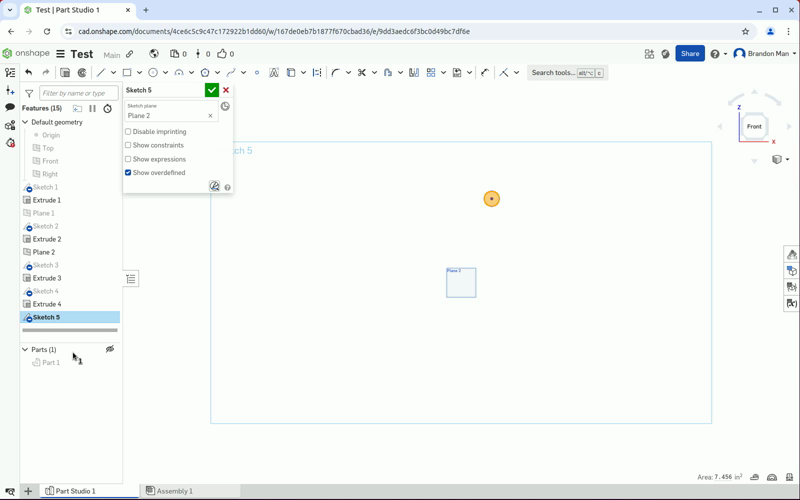
key(shift+y)
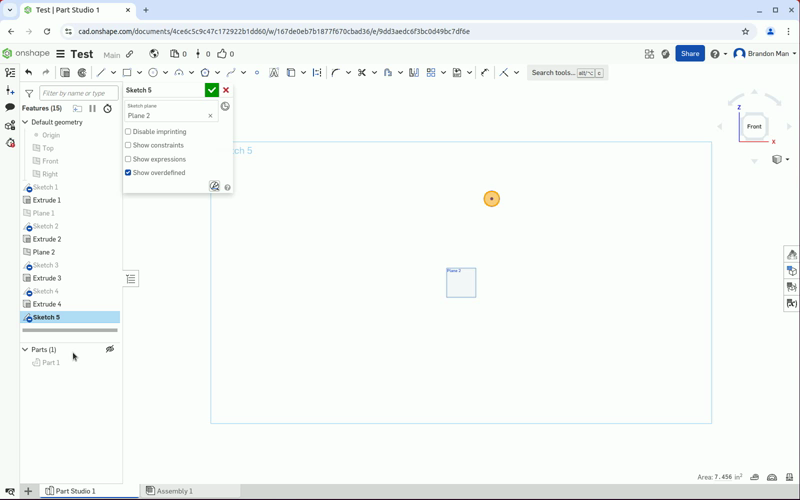
key(shift+e)
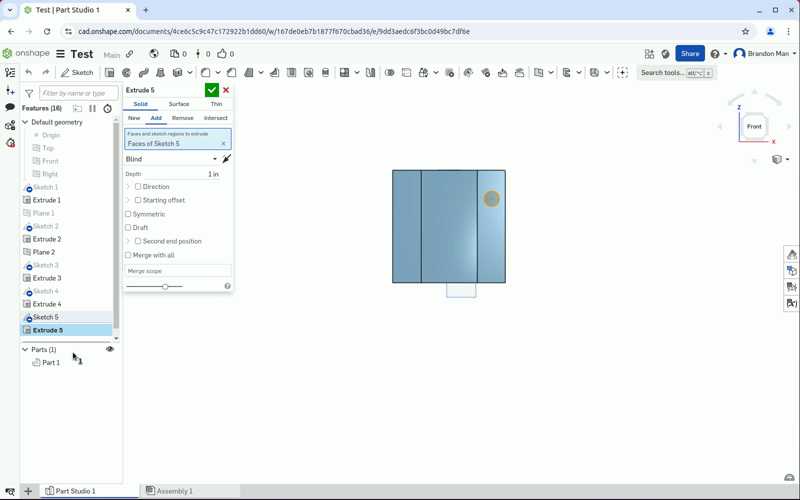
mouse_move(143, 106)
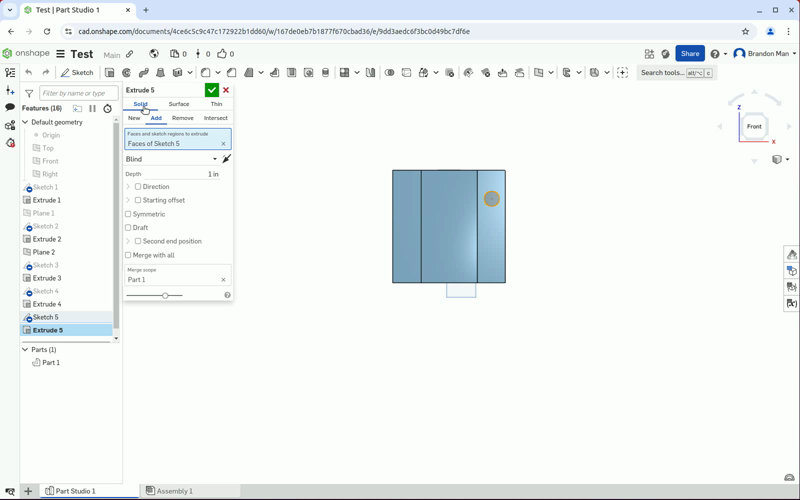
click(143, 106)
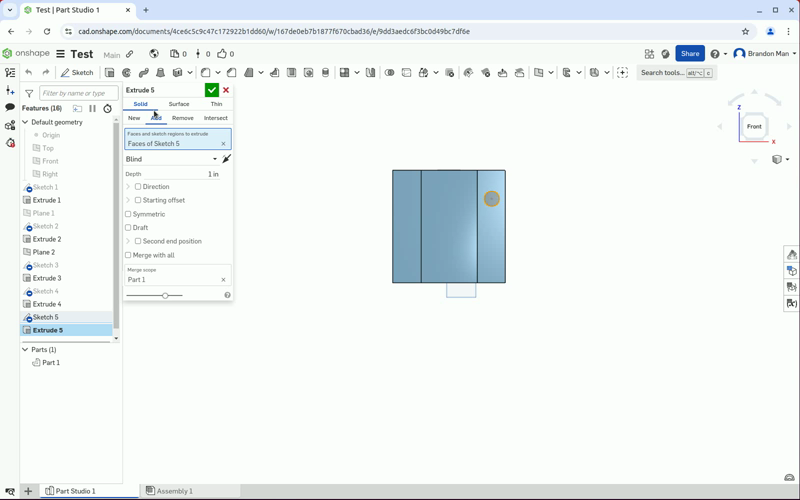
mouse_move(186, 120)
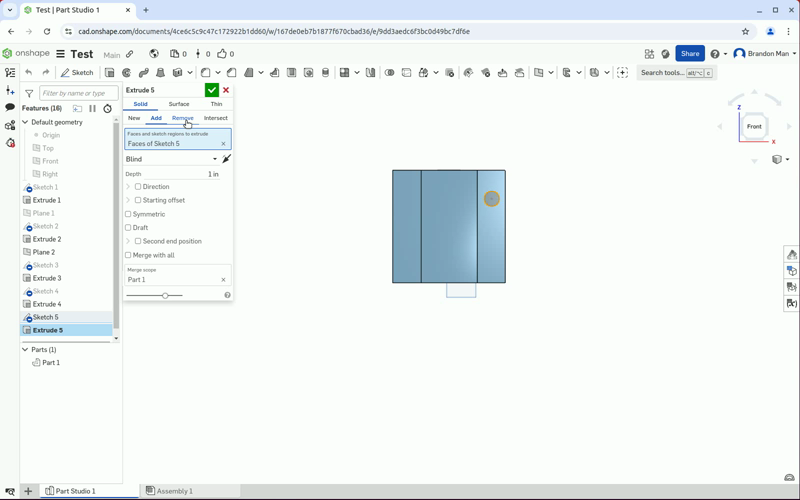
click(186, 120)
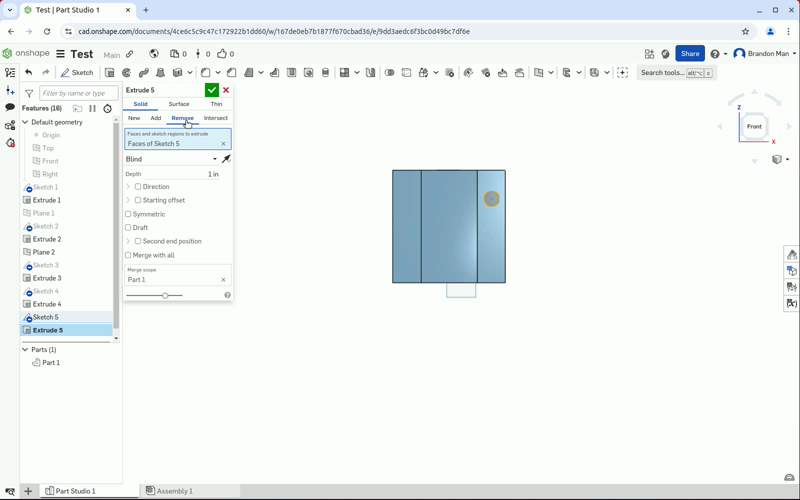
key(tab, 4)
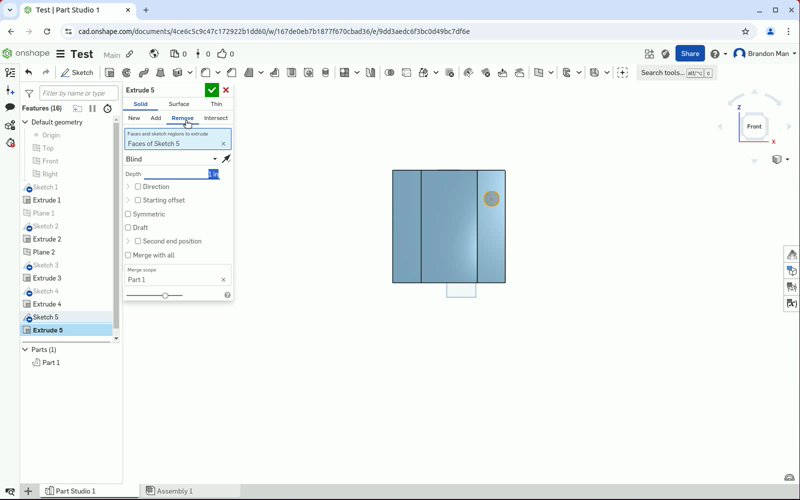
text(11.554)
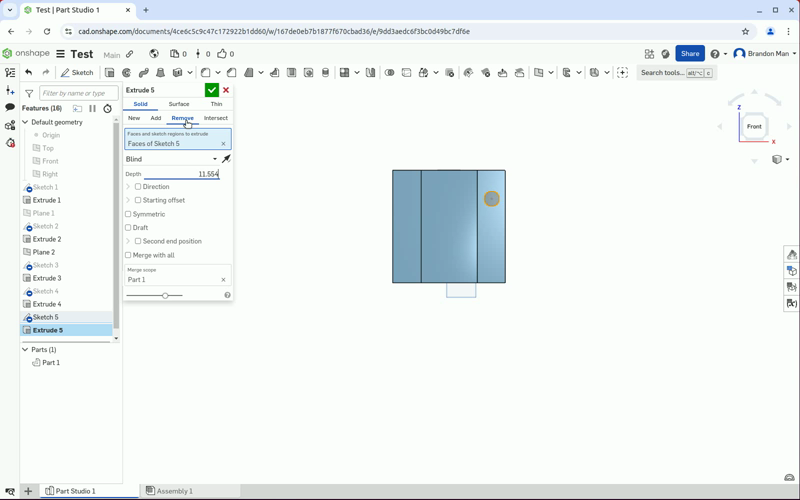
key(tab, 6)
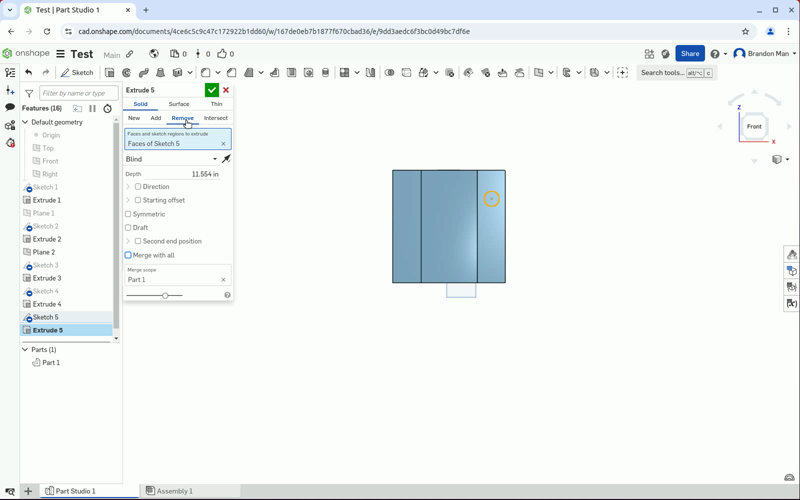
key(space)
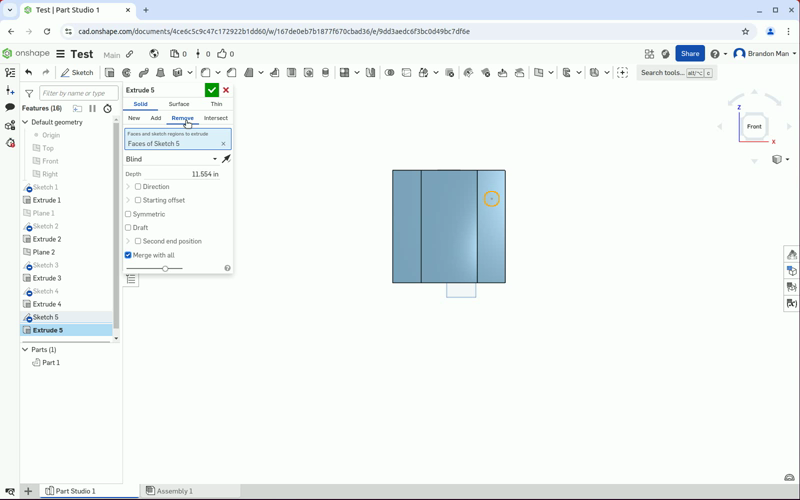
key(enter)
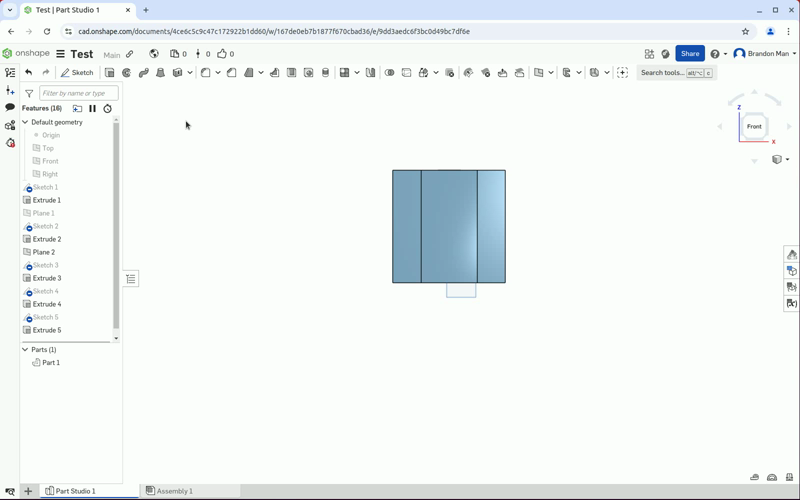
key(shift+h)
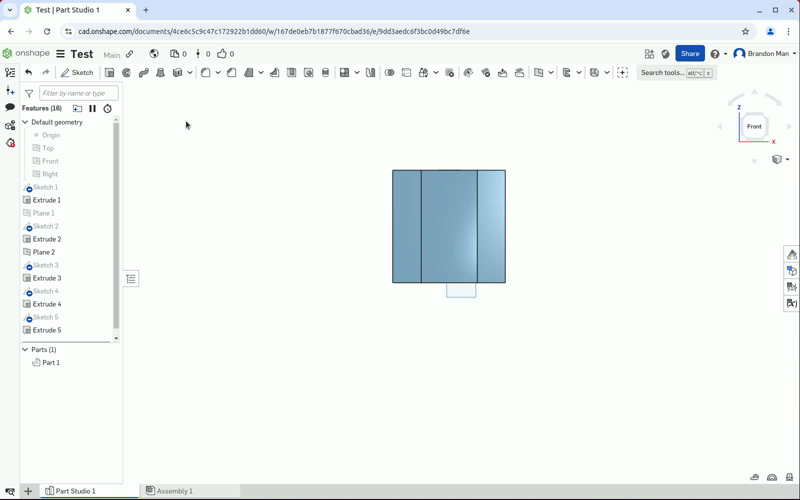
key(shift+h)
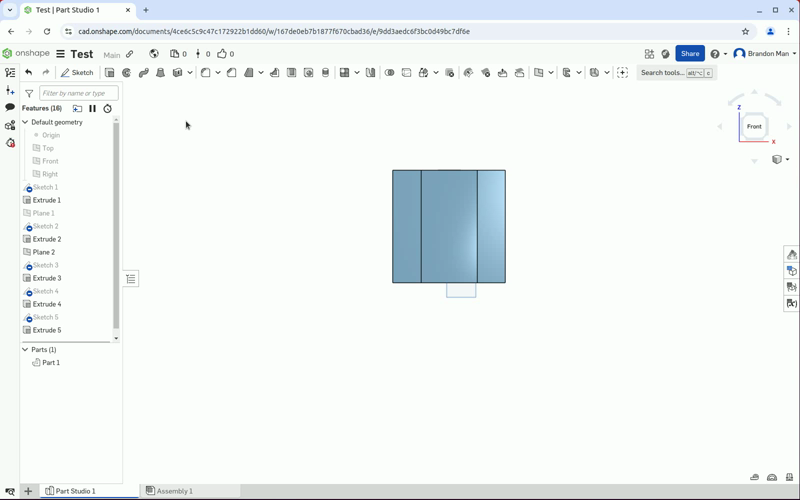
mouse_move(69, 189)
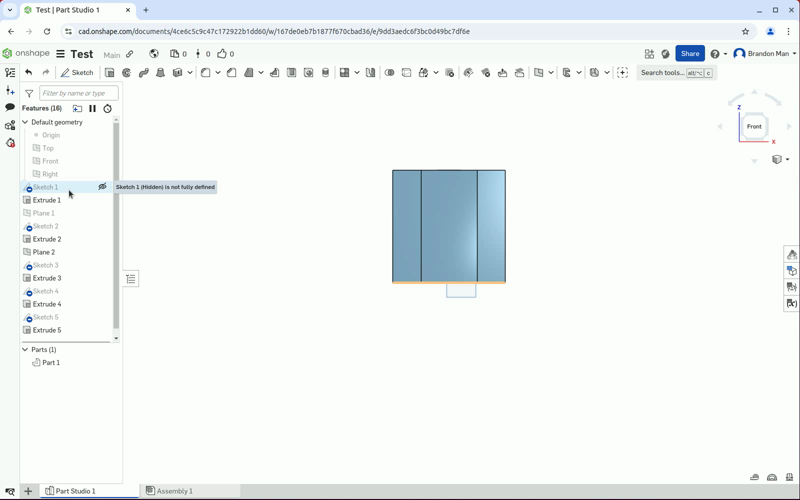
click(69, 189)
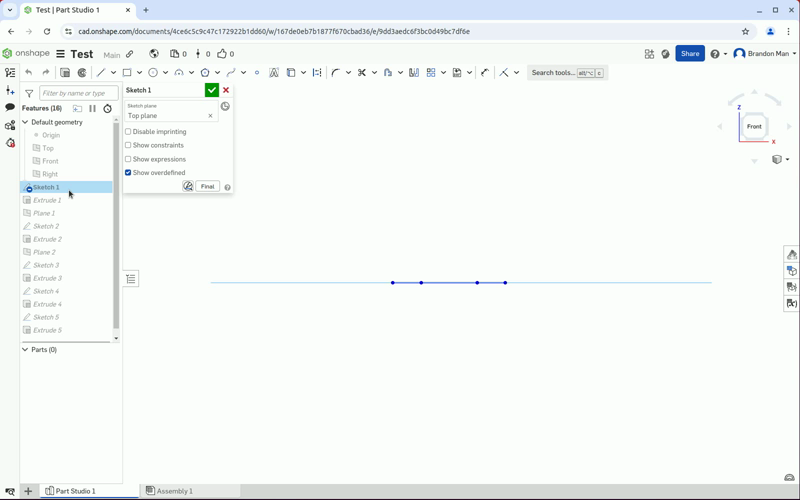
mouse_move(229, 92)
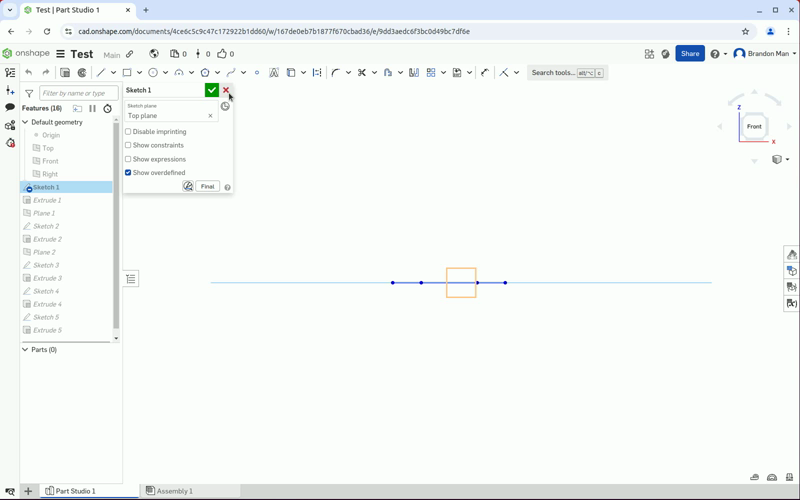
click(229, 92)
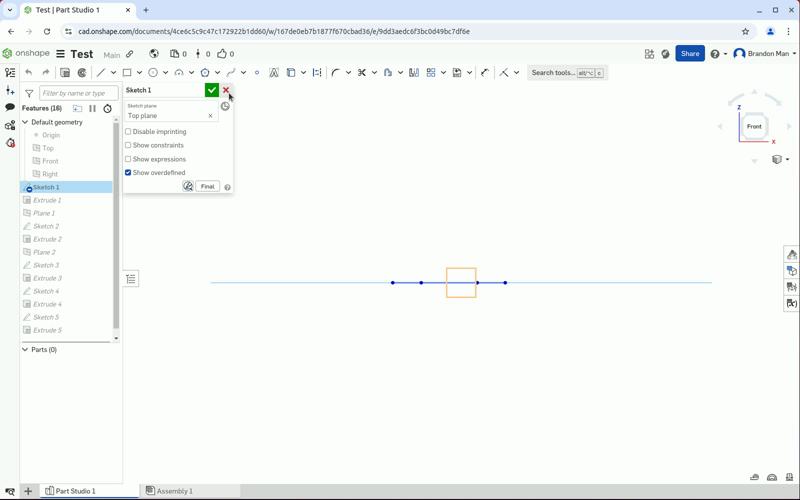
key(shift+s)
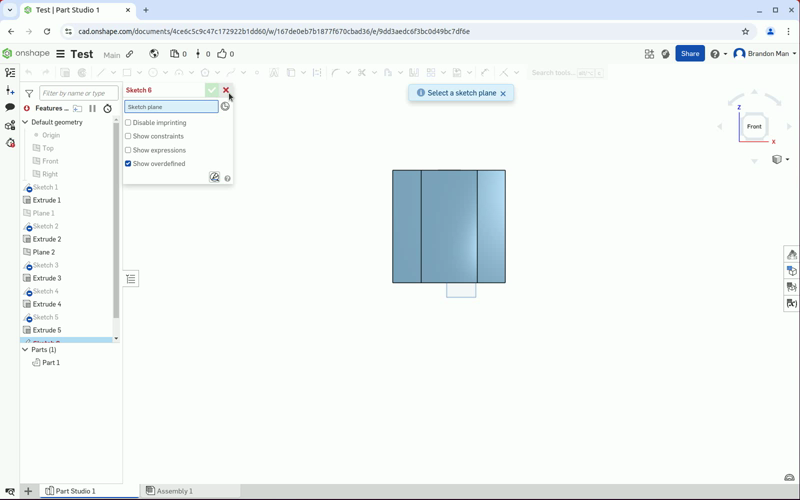
mouse_move(69, 241)
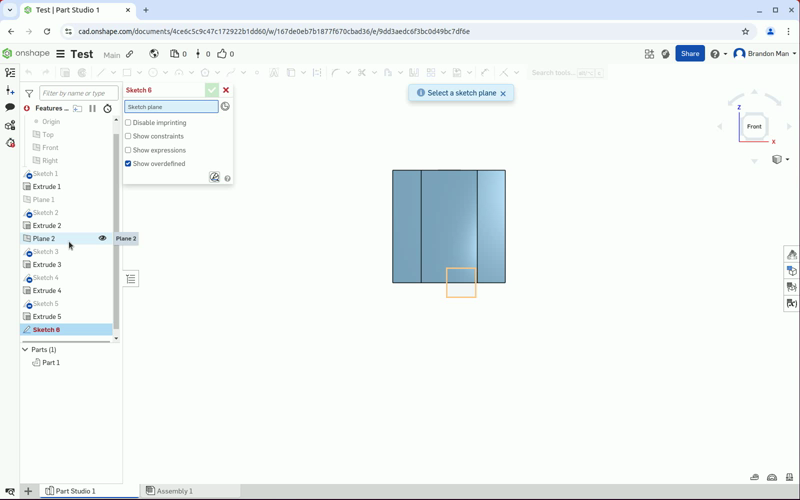
click(69, 241)
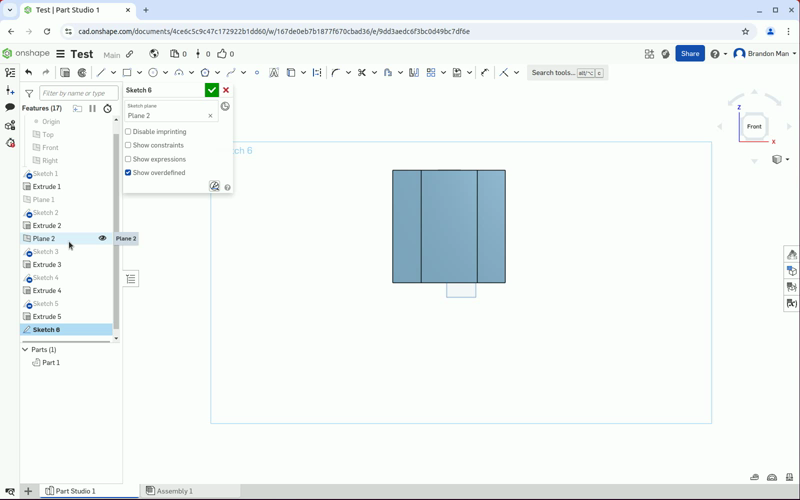
mouse_move(73, 352)
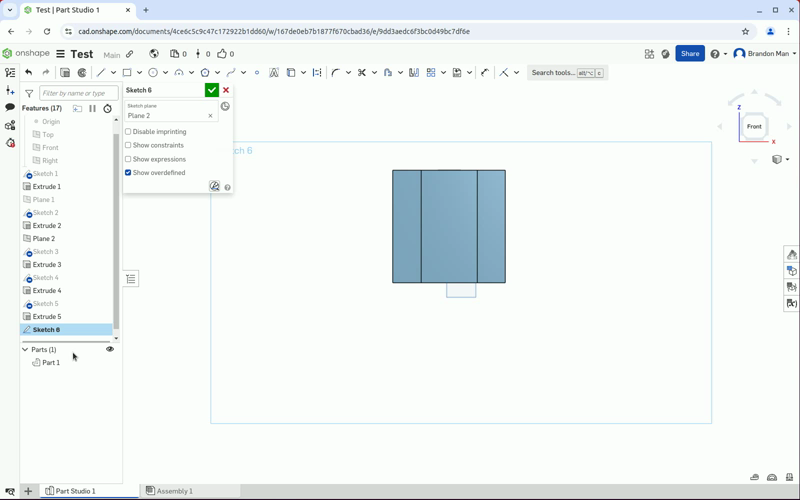
key(y)
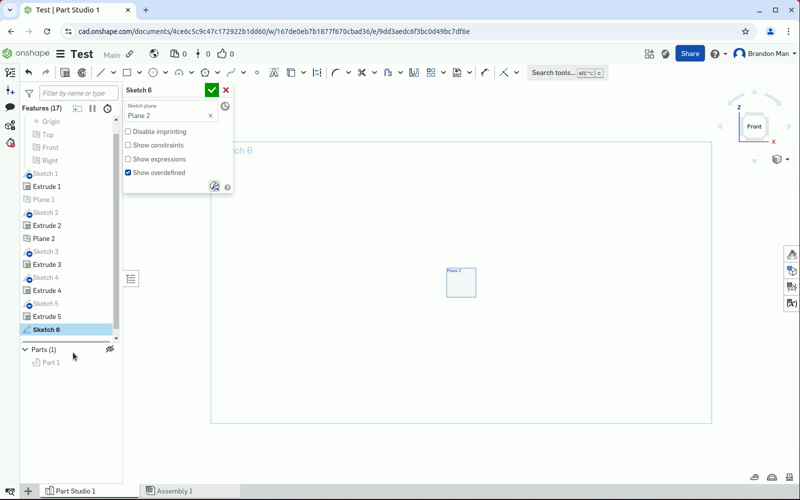
key(c)
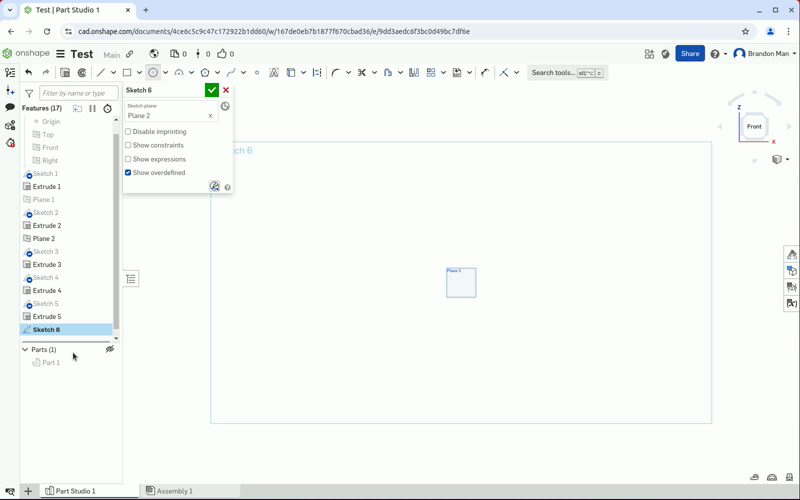
key_down(shift)
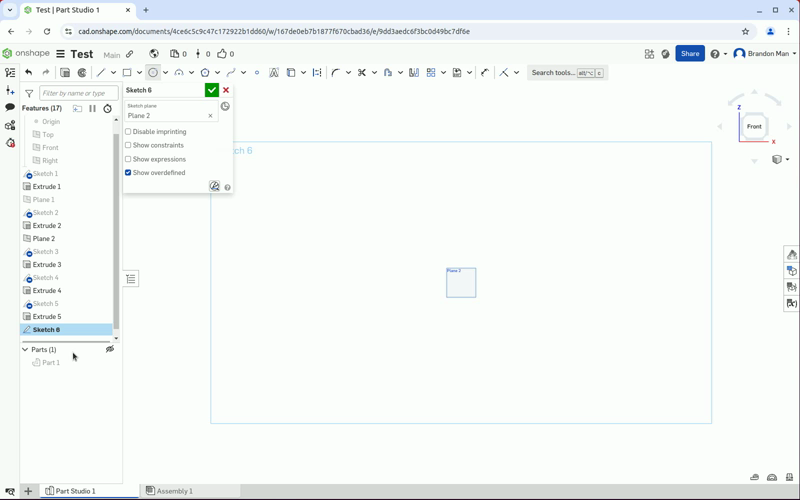
mouse_move(491, 254)
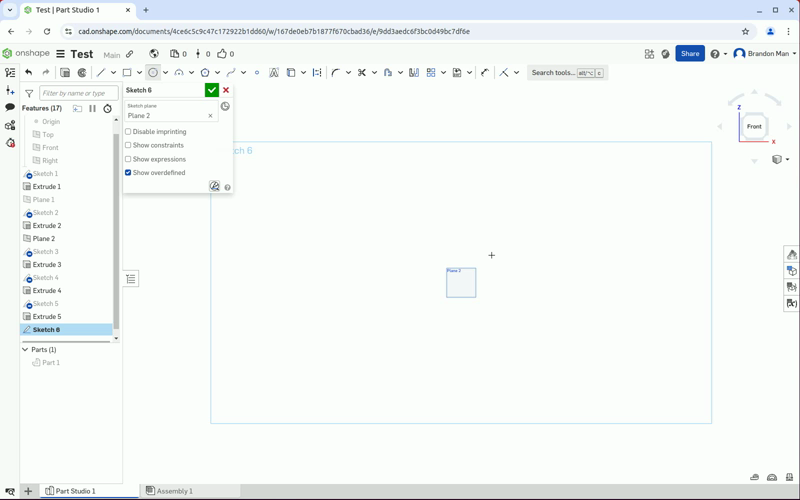
click(491, 254)
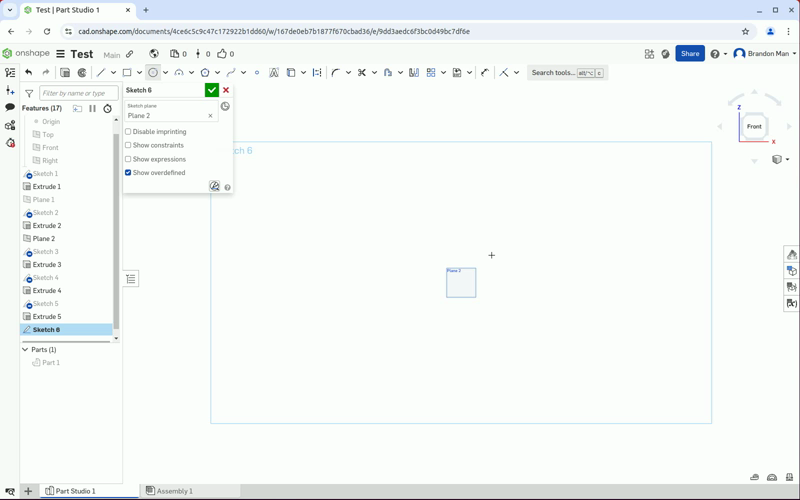
key_up(shift)
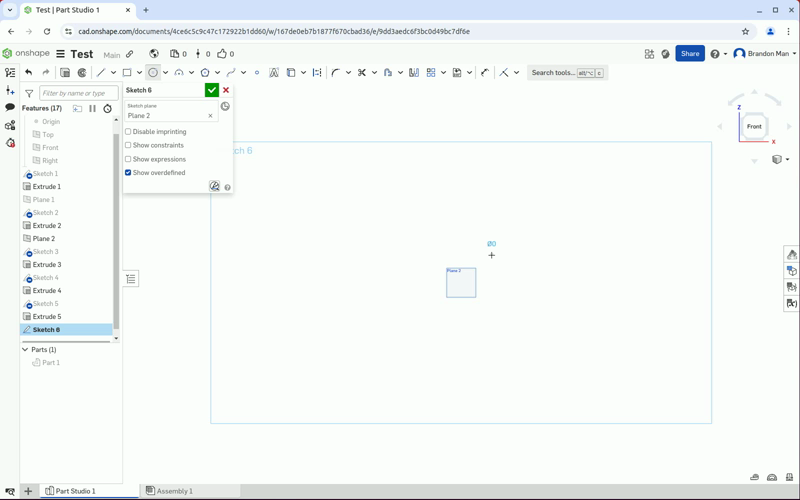
mouse_move(499, 254)
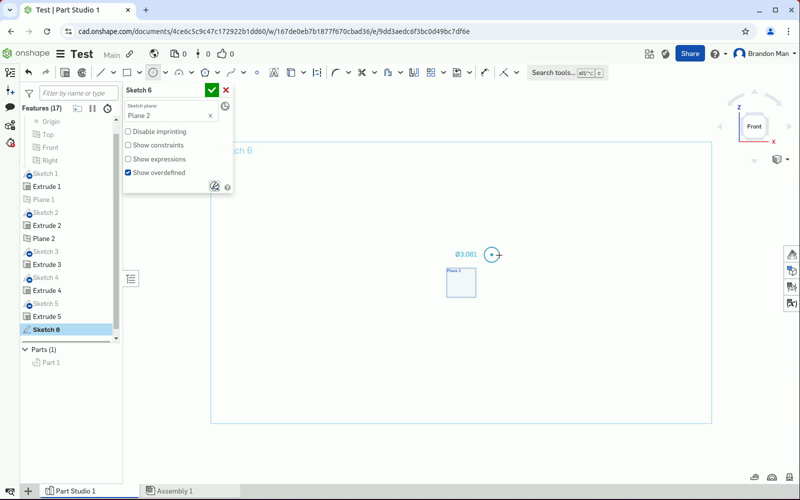
click(499, 254)
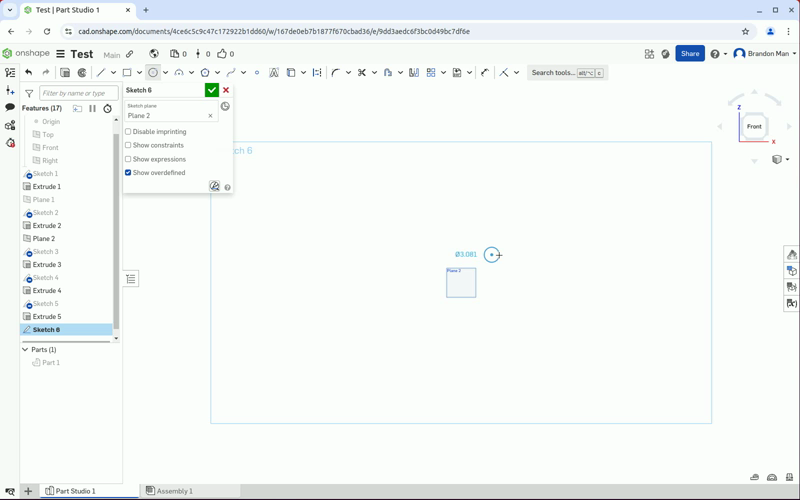
key(esc)
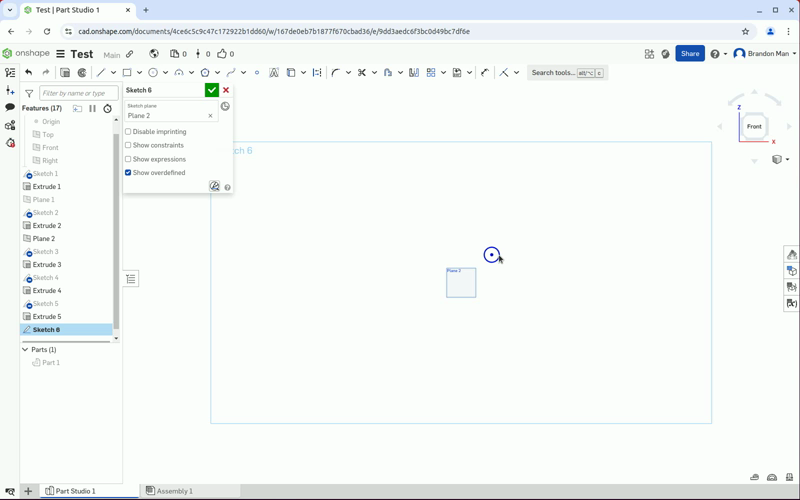
mouse_move(490, 261)
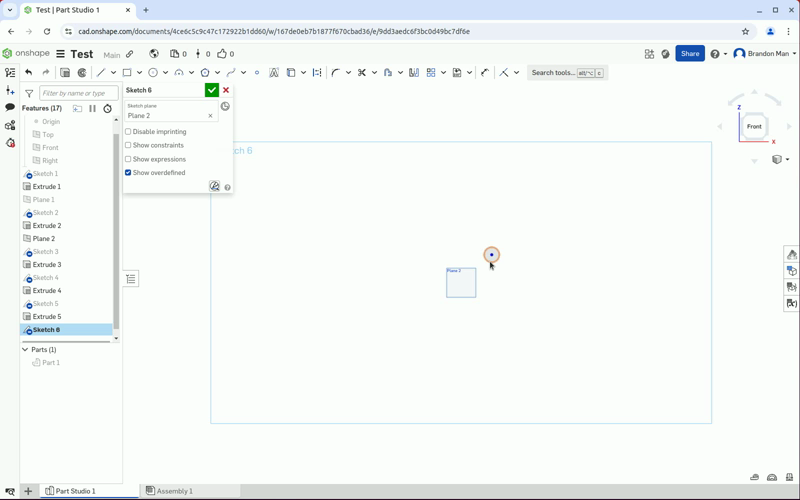
scroll(6)
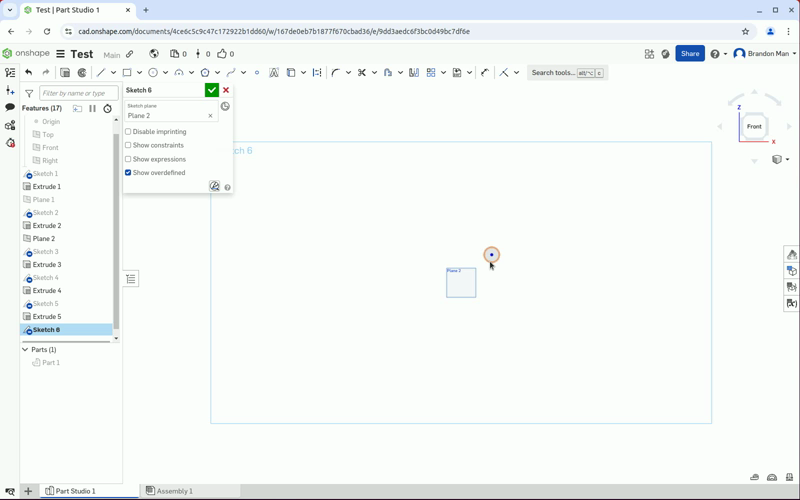
scroll(6)
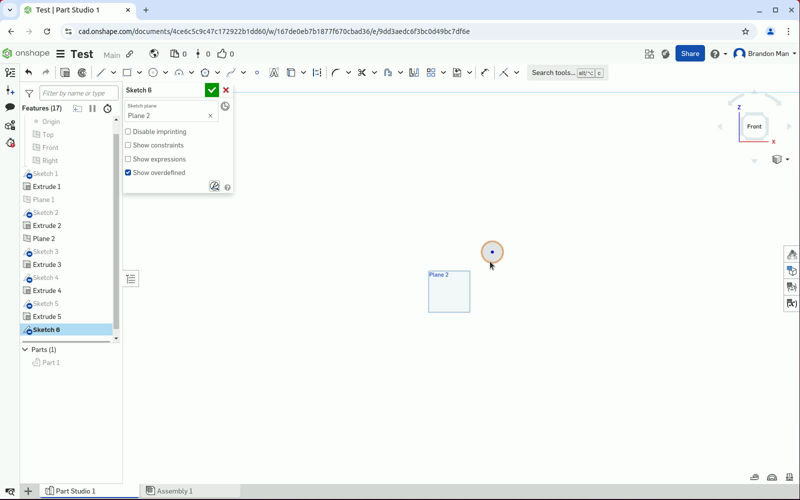
scroll(6)
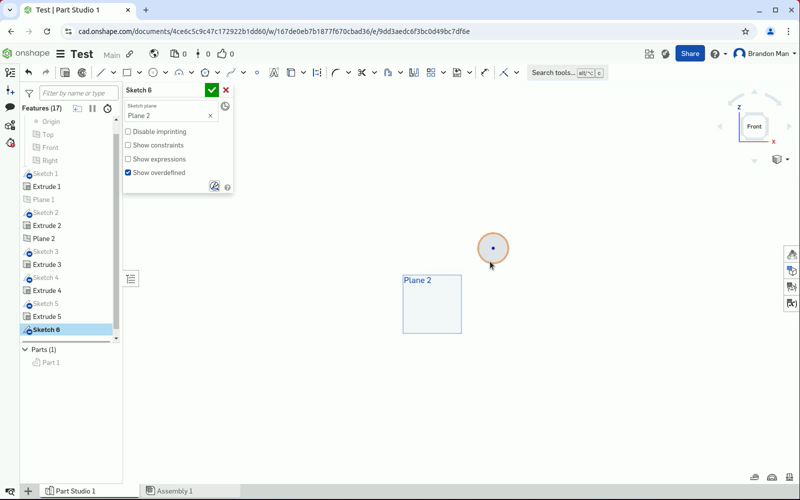
scroll(6)
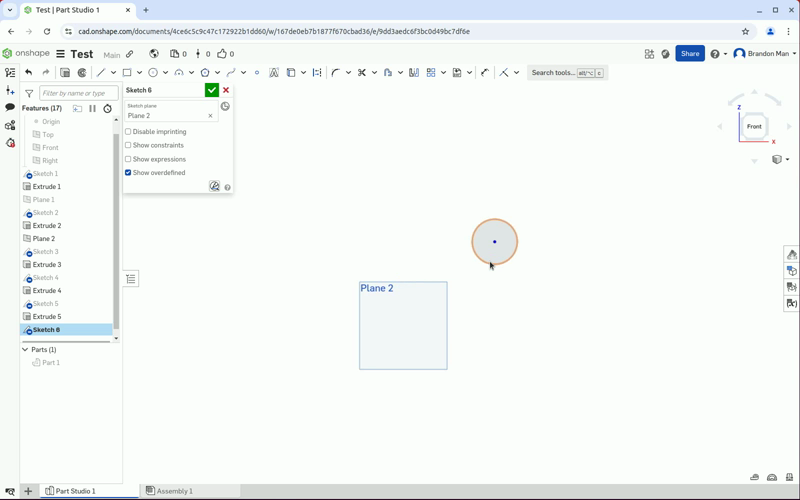
scroll(6)
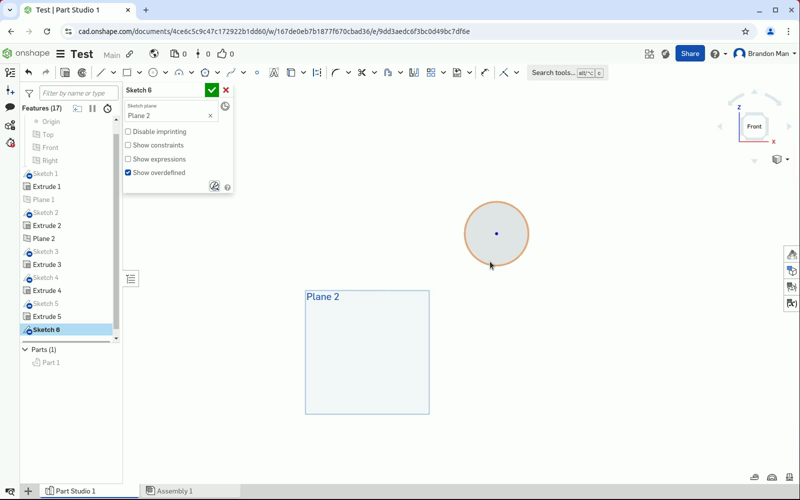
scroll(6)
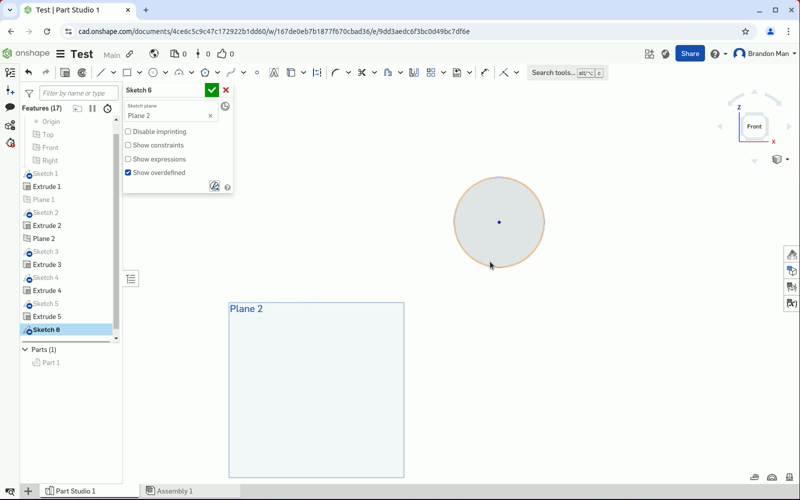
scroll(6)
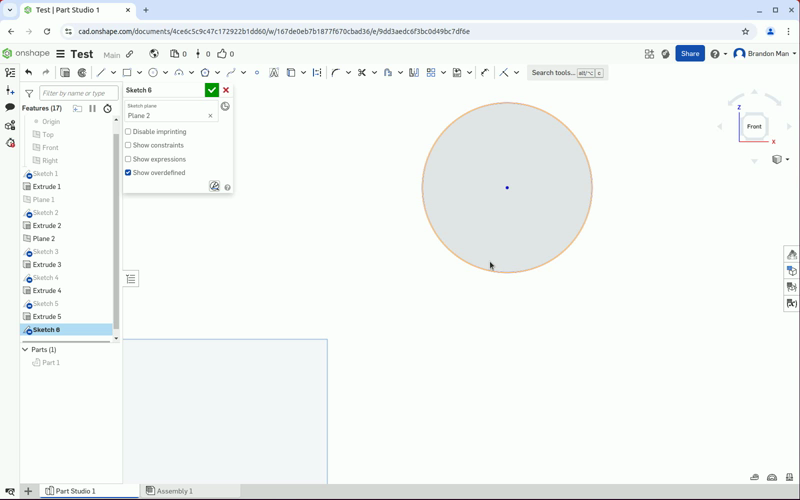
click(490, 261)
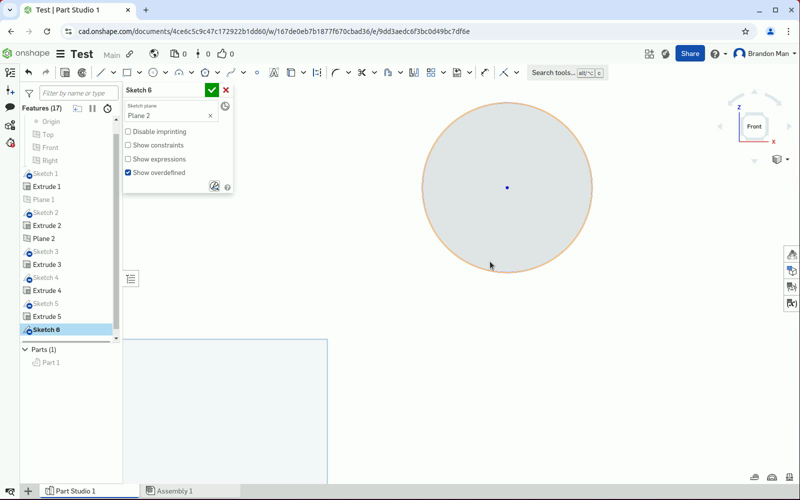
scroll(-6)
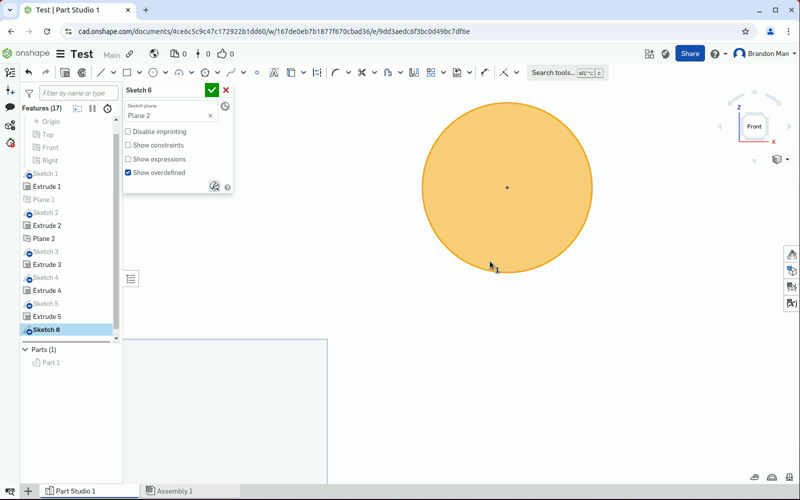
scroll(-6)
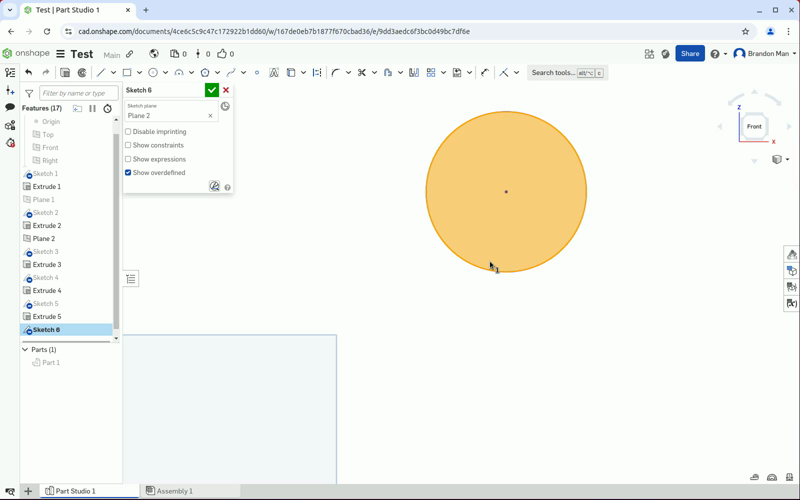
scroll(-6)
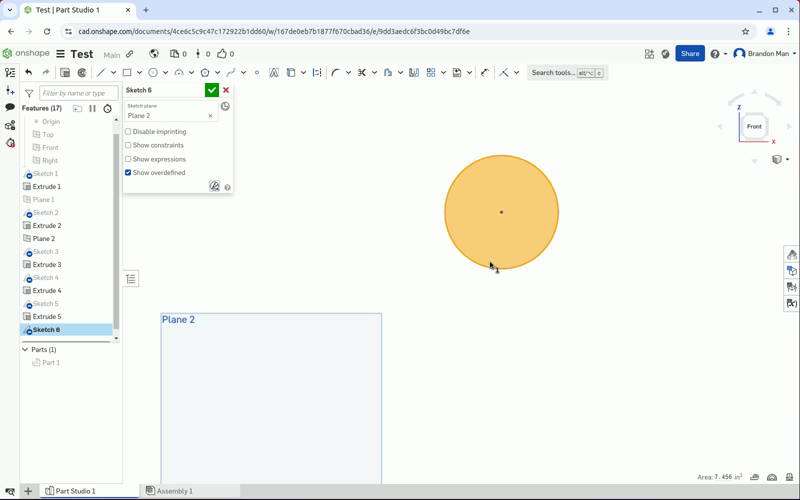
scroll(-6)
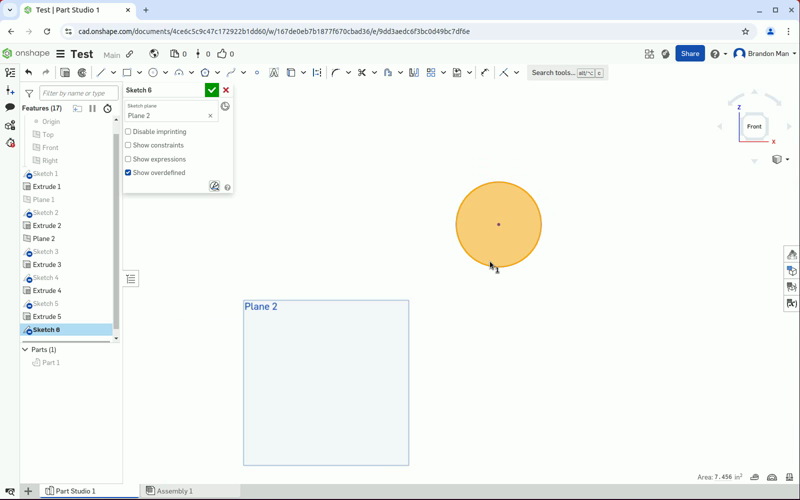
scroll(-6)
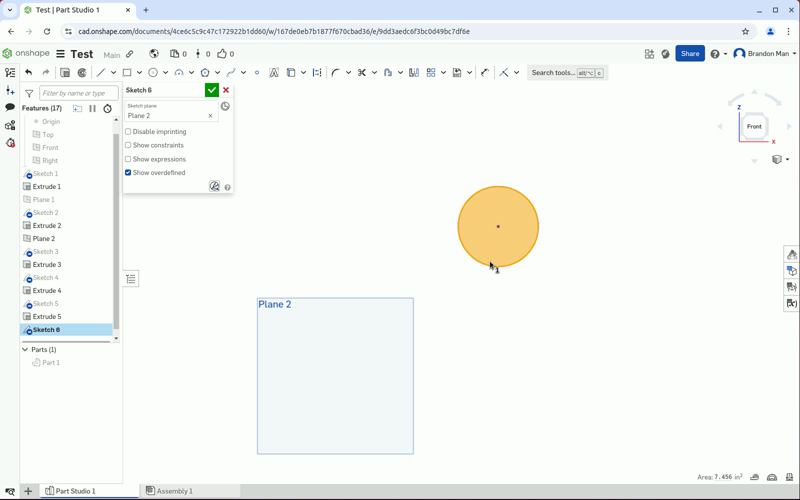
scroll(-6)
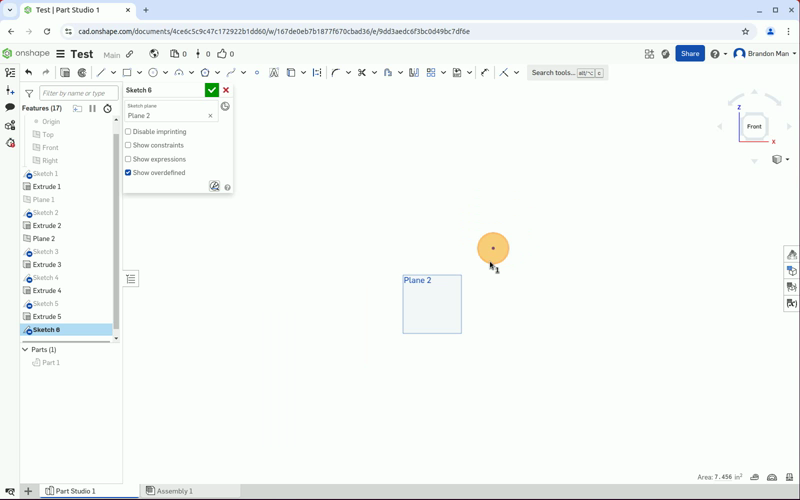
scroll(-6)
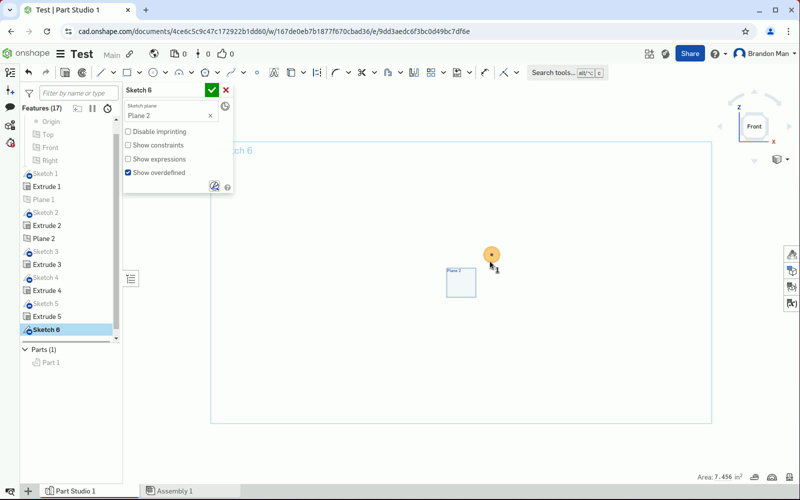
mouse_move(73, 352)
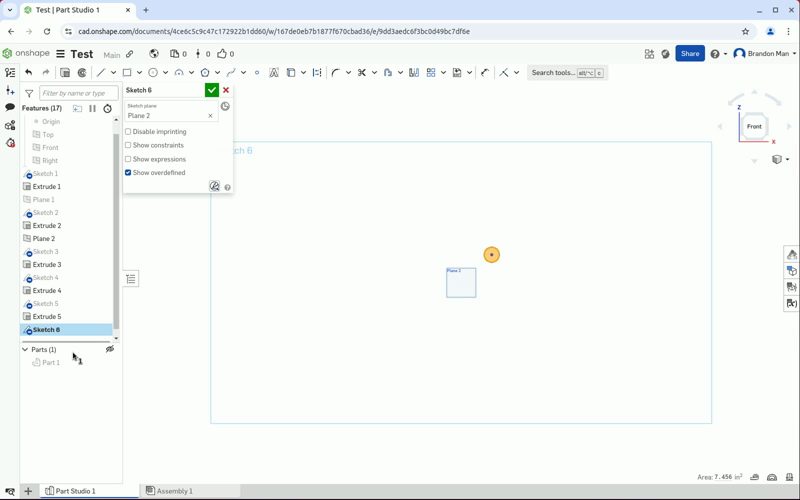
key(shift+y)
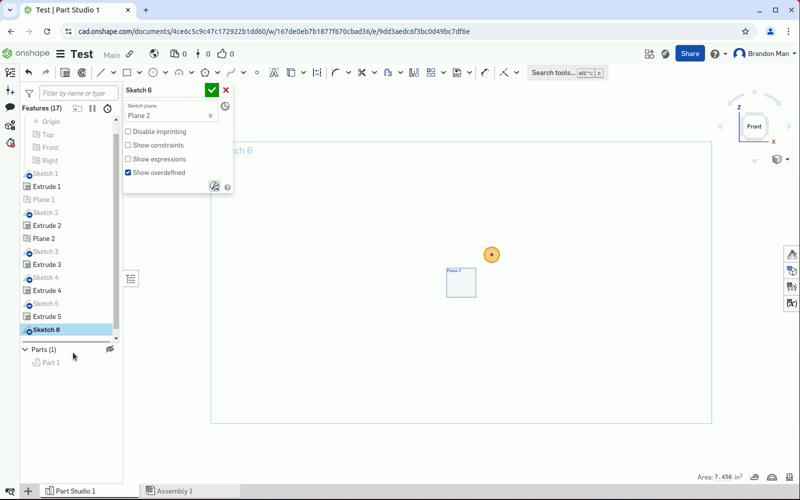
key(shift+e)
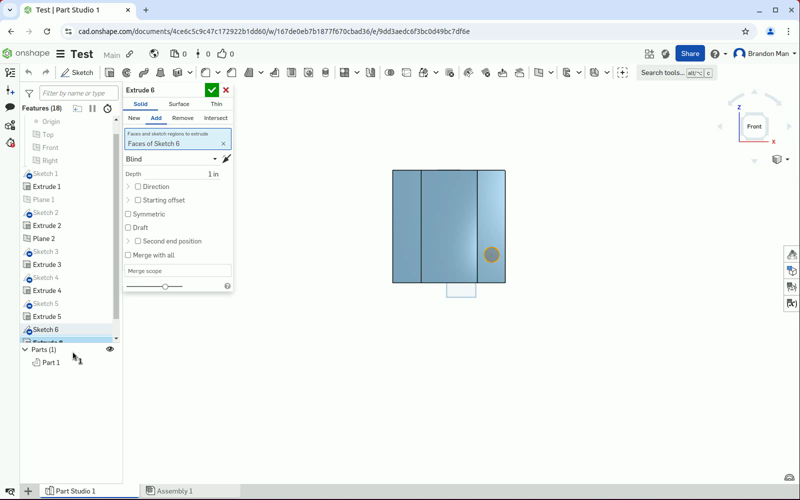
mouse_move(143, 106)
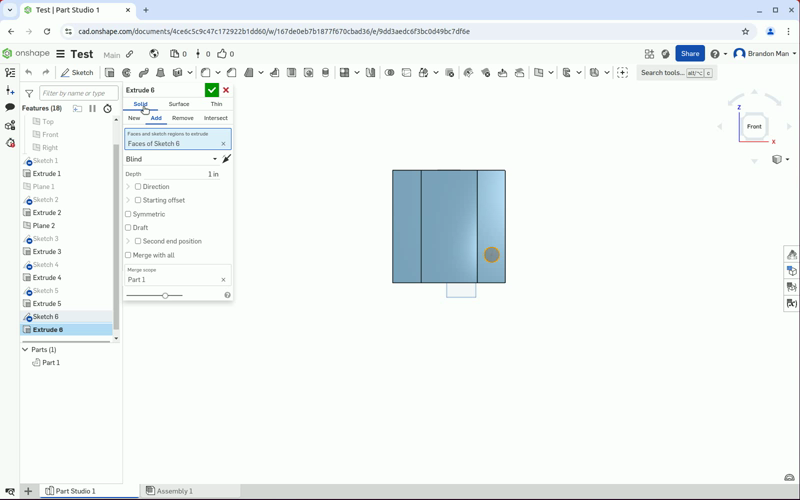
click(143, 106)
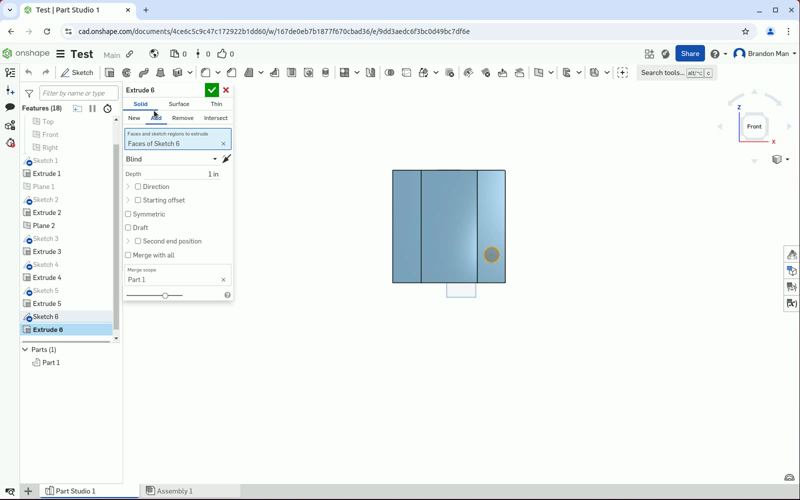
mouse_move(186, 120)
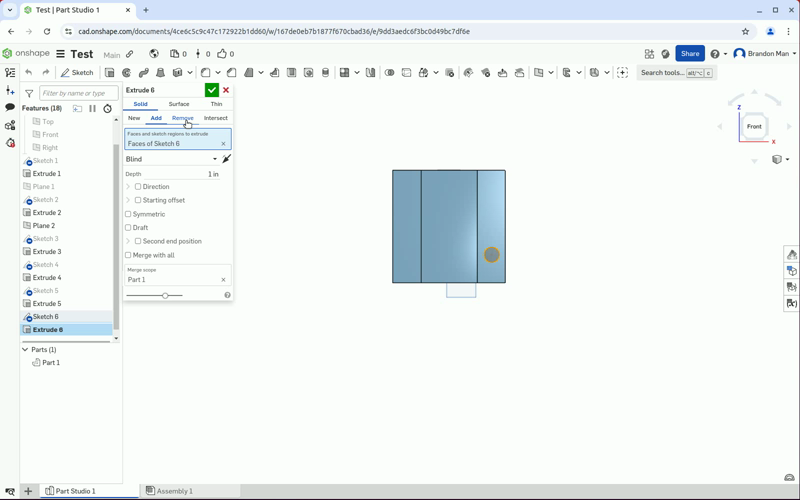
click(186, 120)
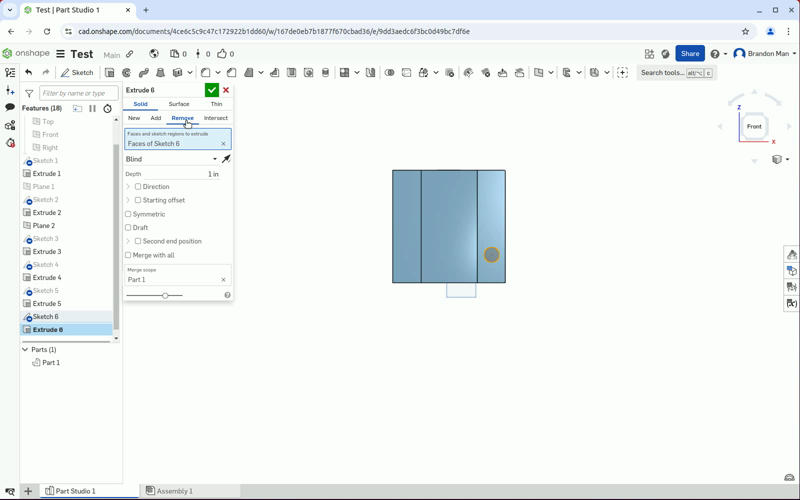
key(tab, 4)
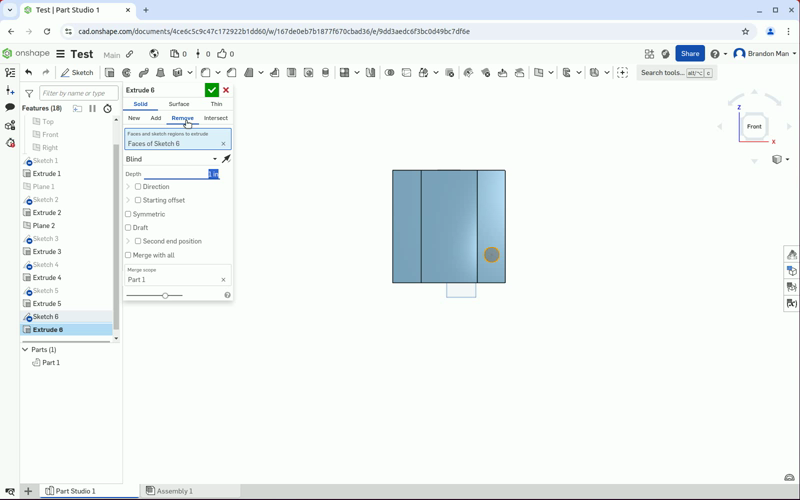
text(11.554)
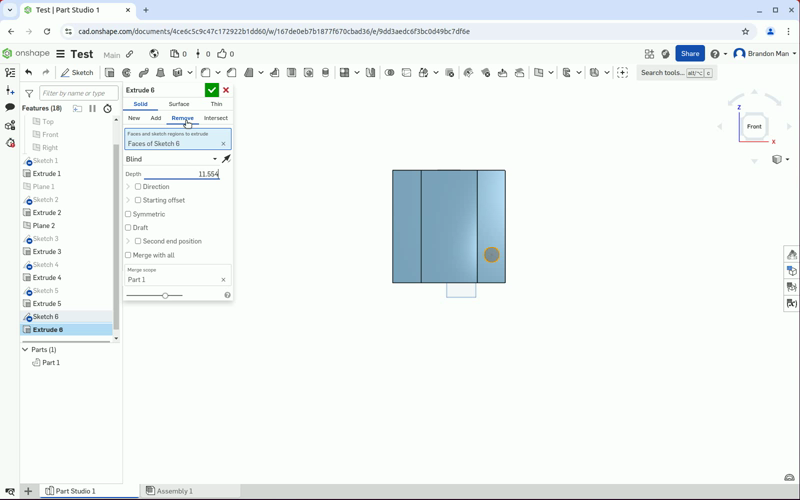
key(tab, 6)
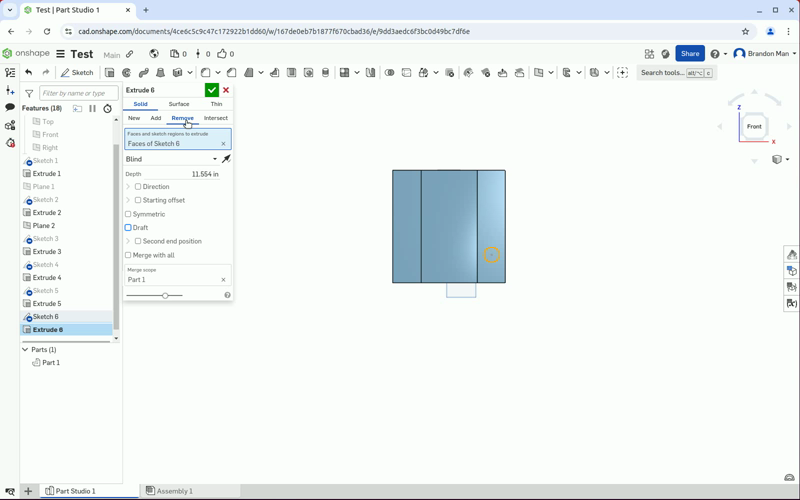
key(space)
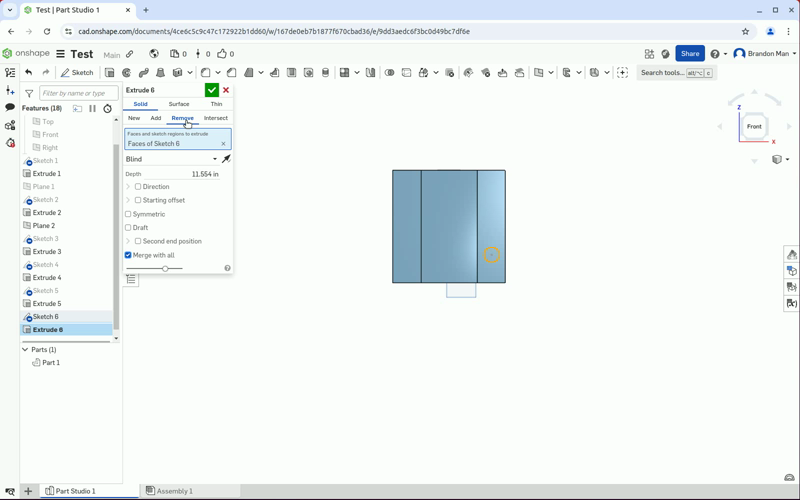
key(enter)
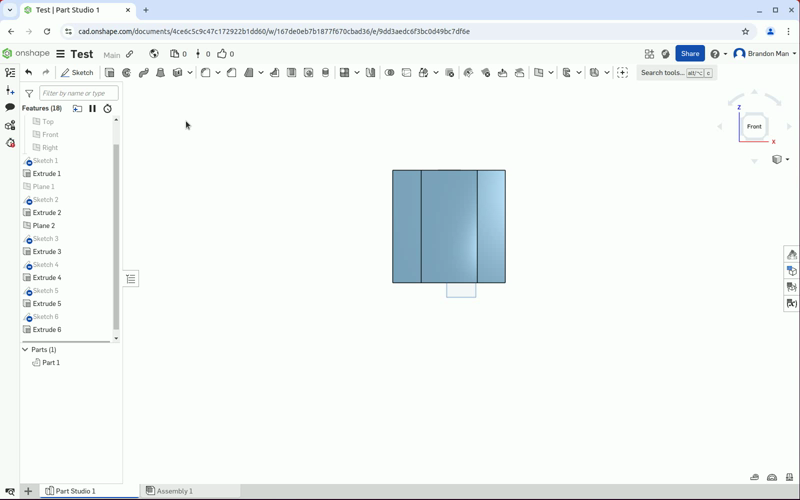
key(shift+h)
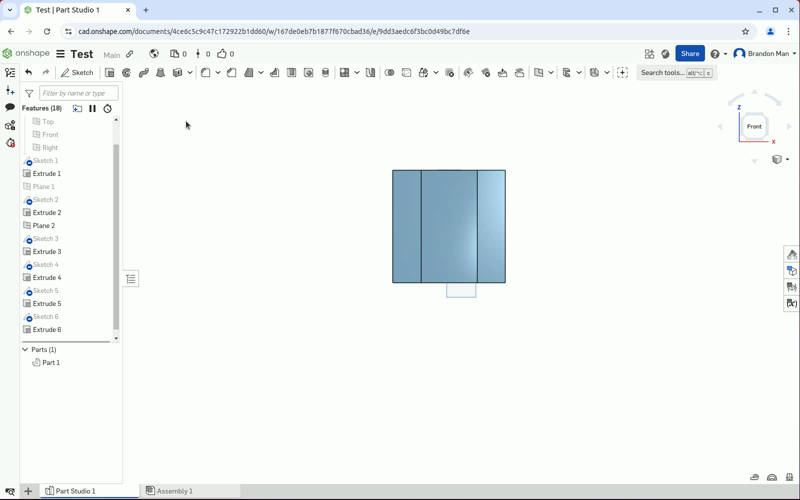
key(shift+h)
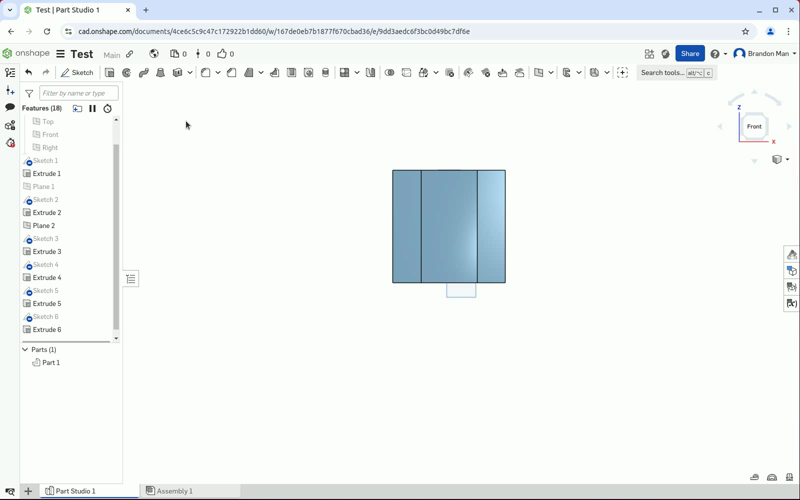
key(shift+7)
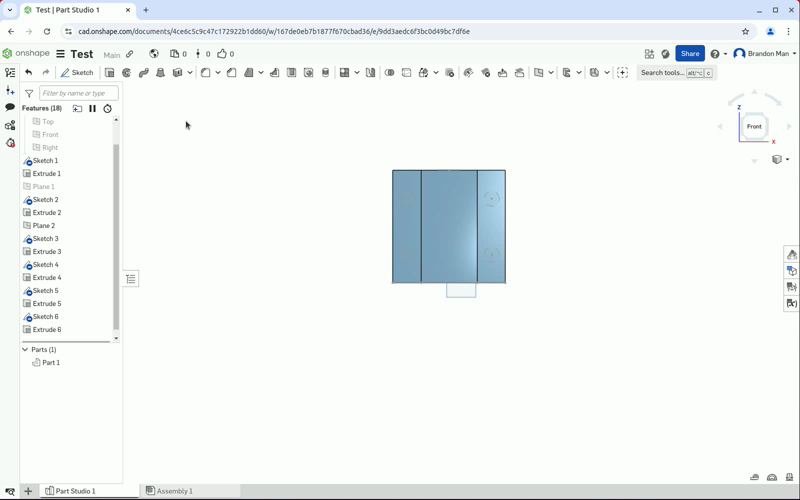
key(left, 2)
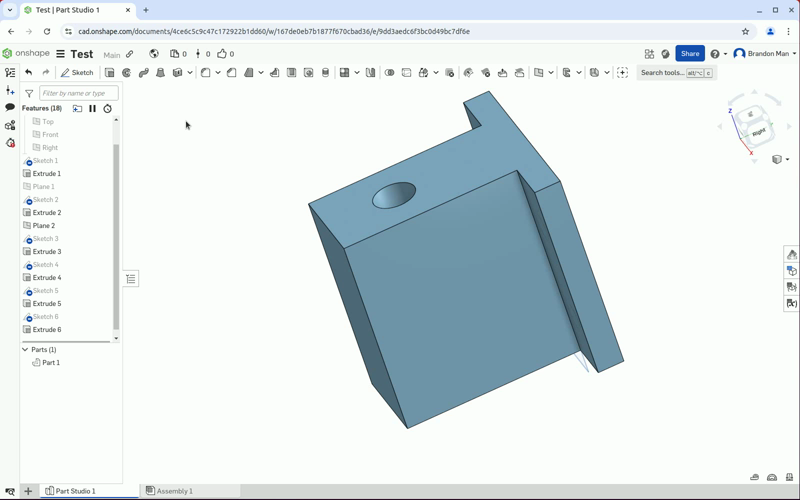
key(down, 2)
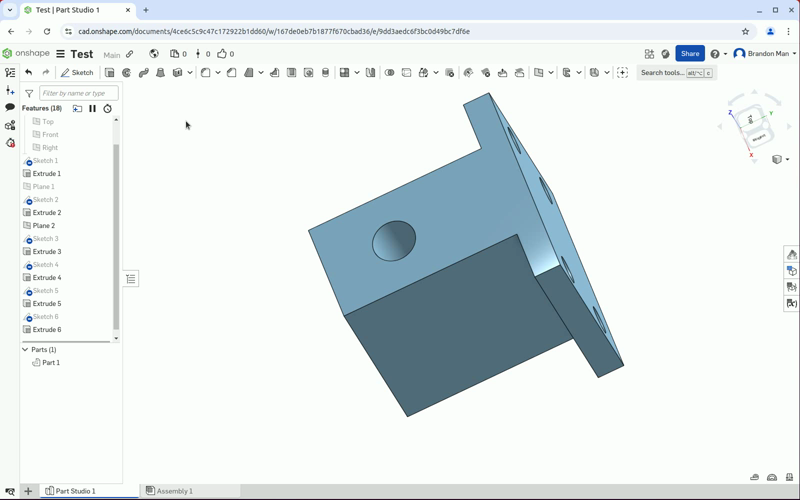
key(up, 2)
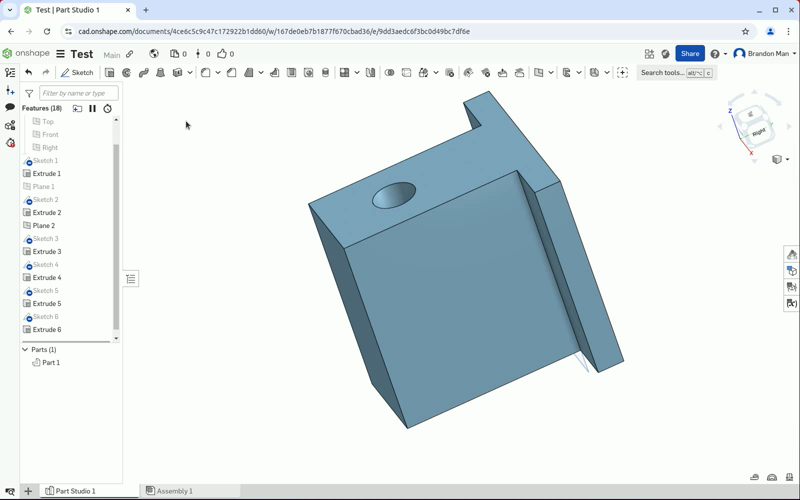
key(right, 2)
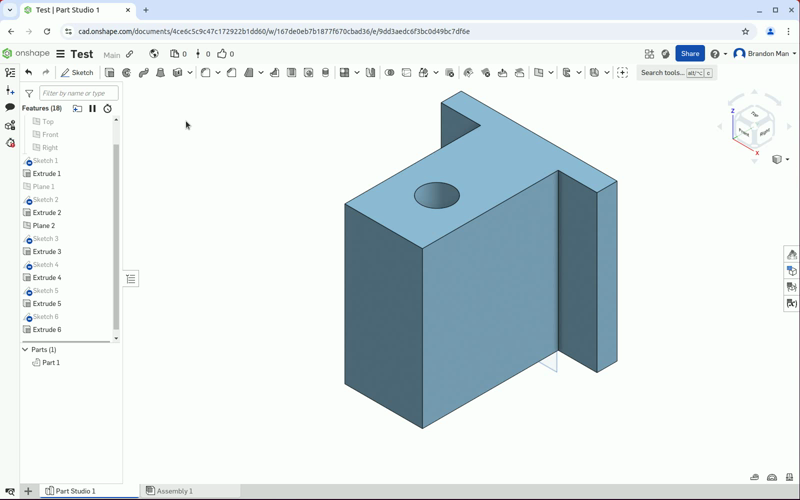
mouse_move(69, 163)
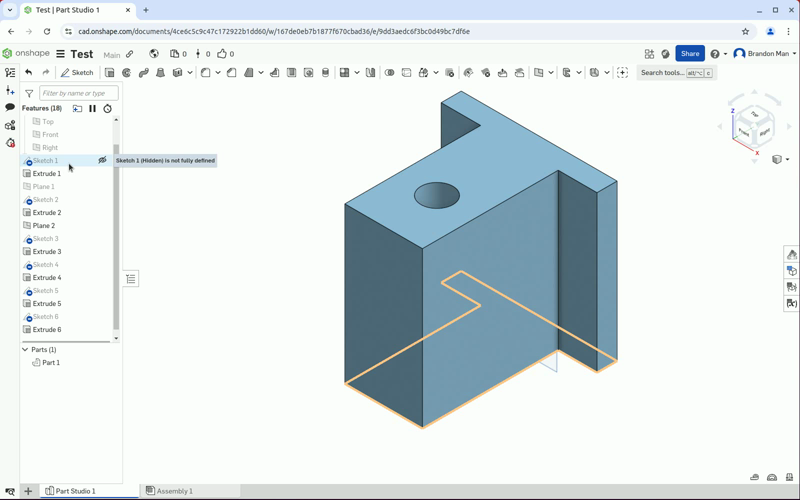
click(69, 163)